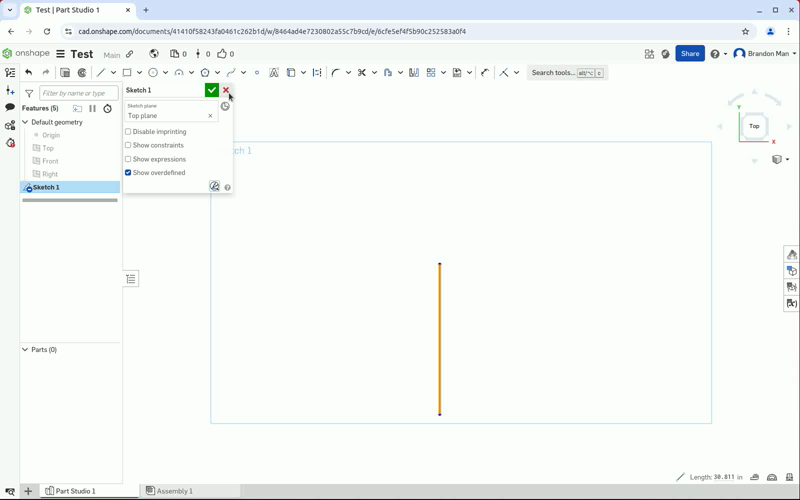
key(shift+h)
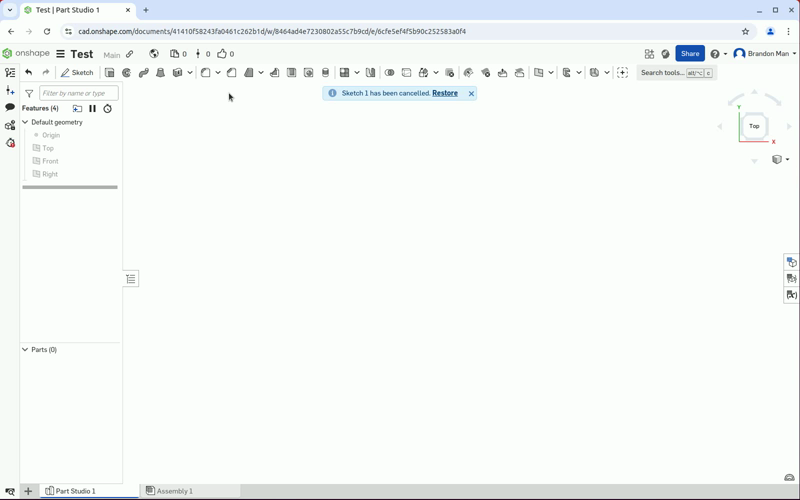
mouse_move(73, 352)
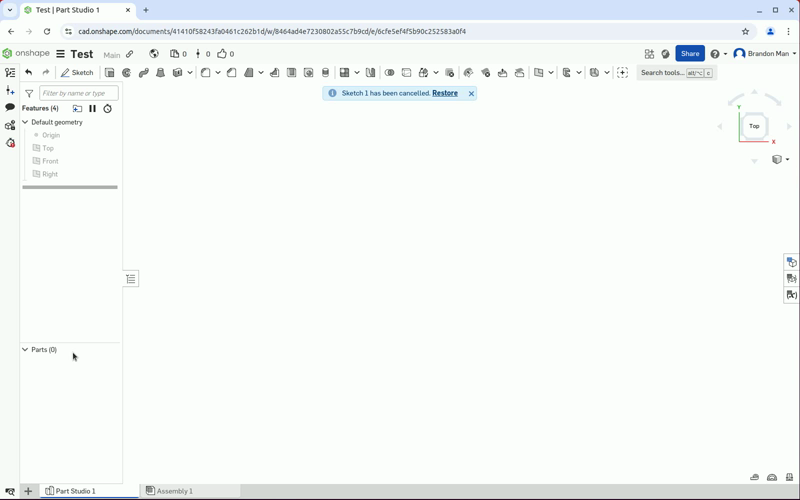
key(y)
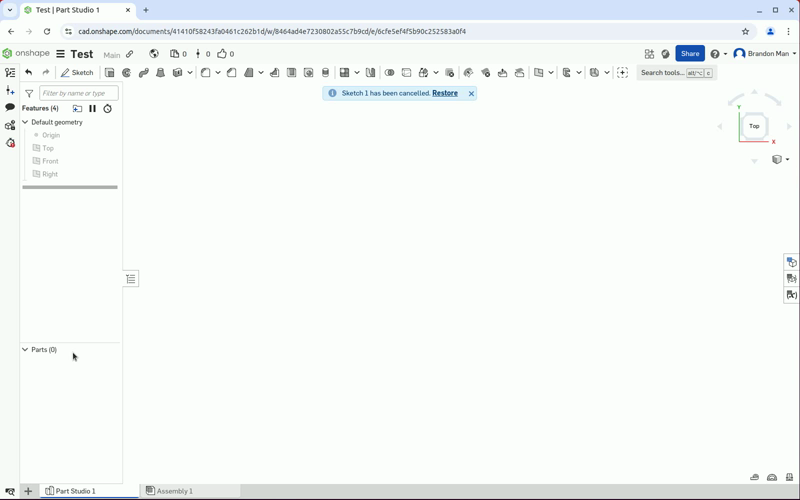
key(shift+p)
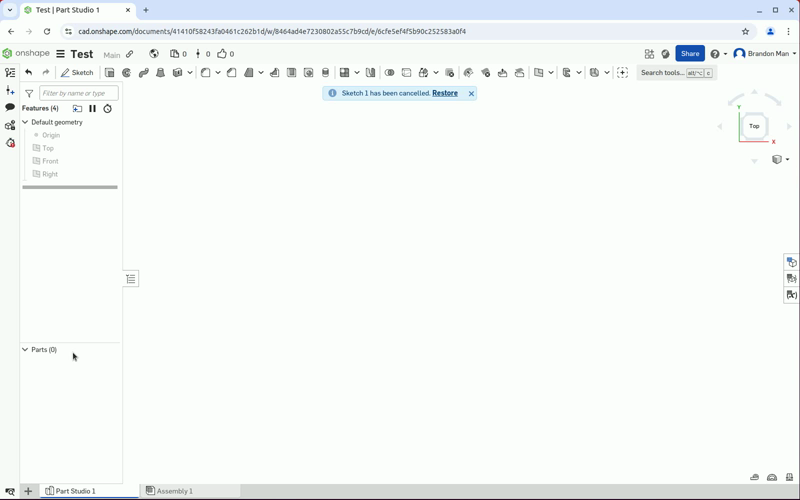
key(space)
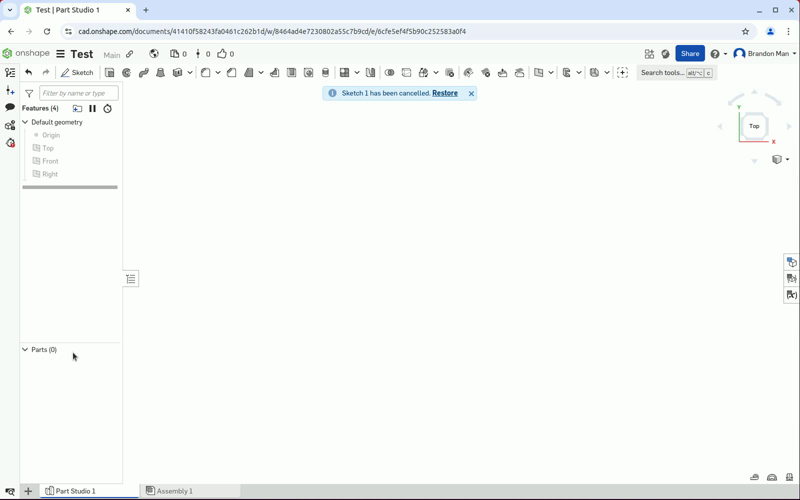
key_down(shift)
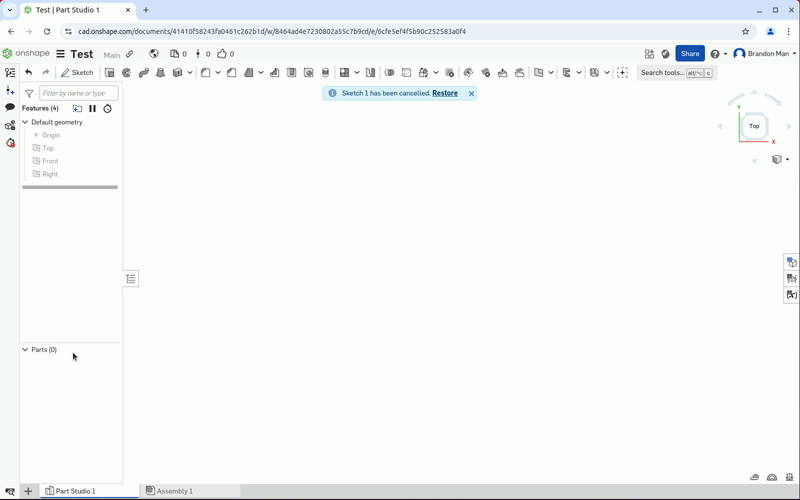
key(up)
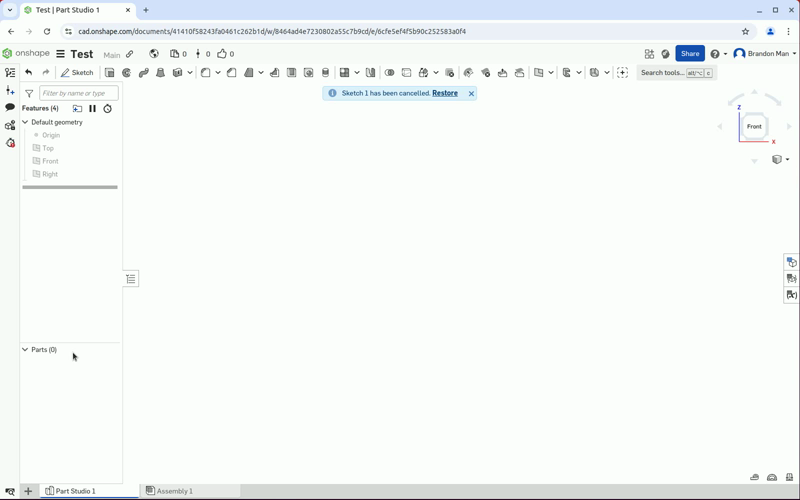
key_up(shift)
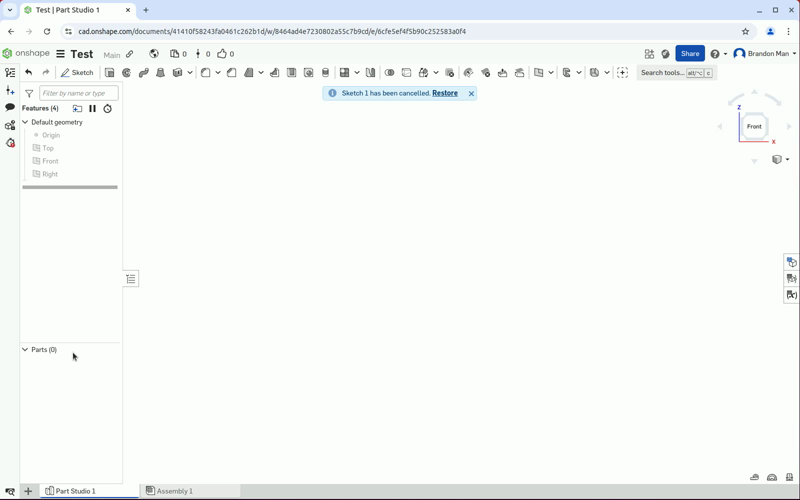
key(space)
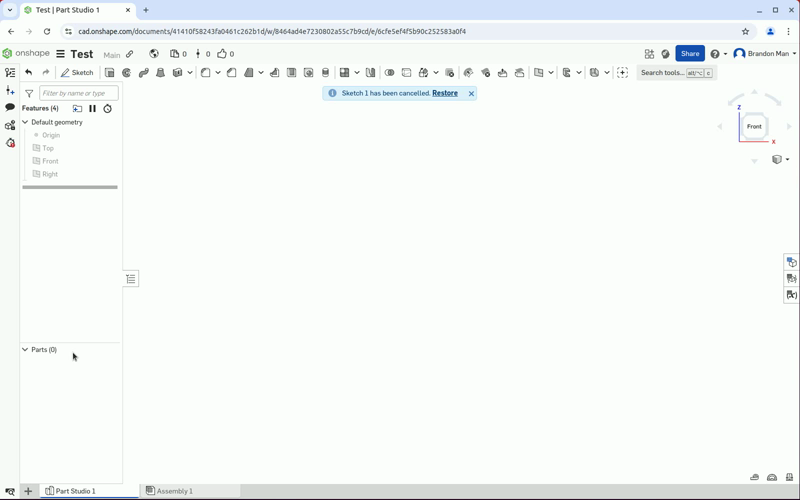
key_down(shift)
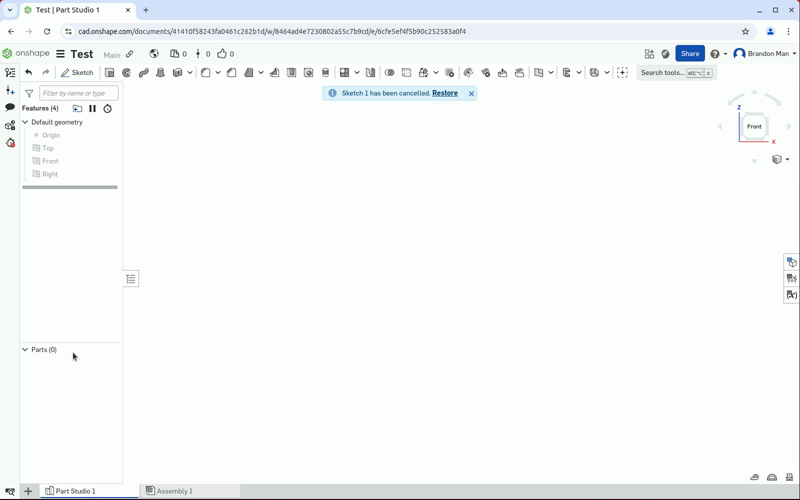
key(left)
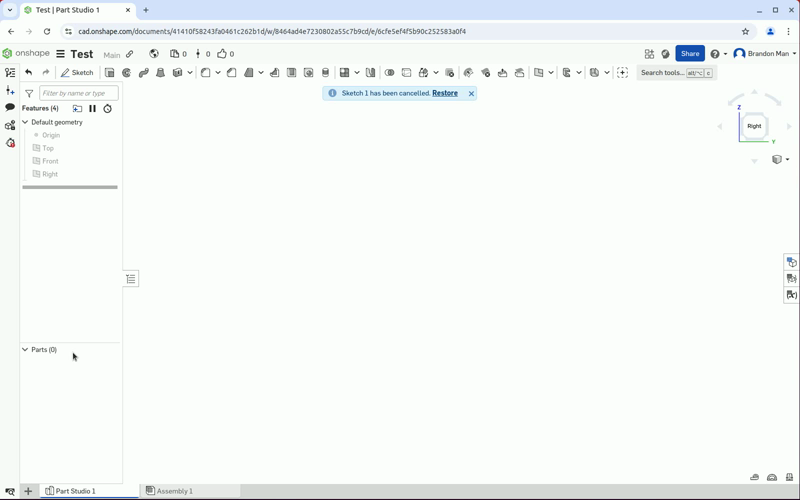
key_up(shift)
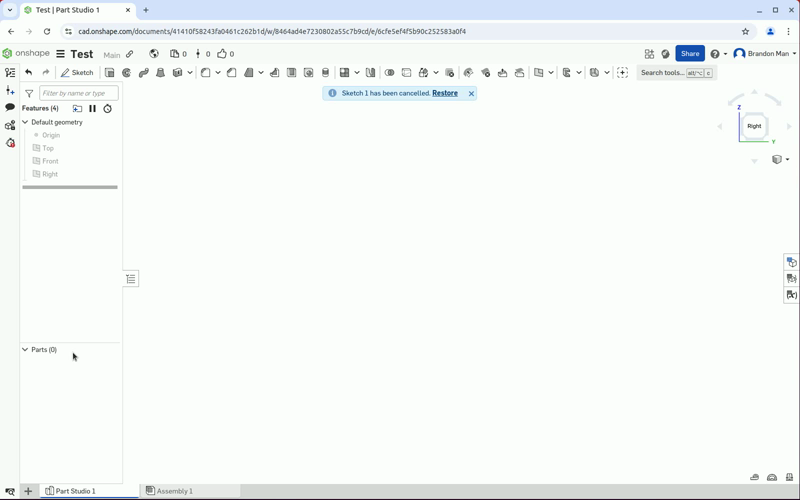
mouse_move(73, 352)
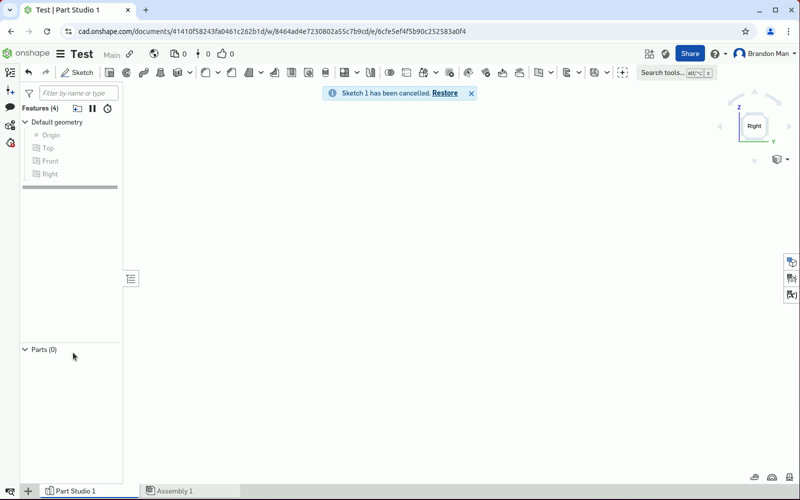
key(shift+y)
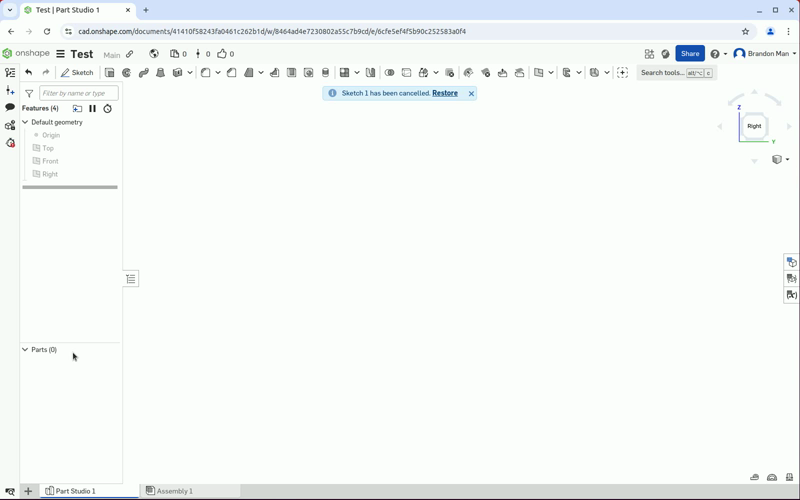
key(shift+s)
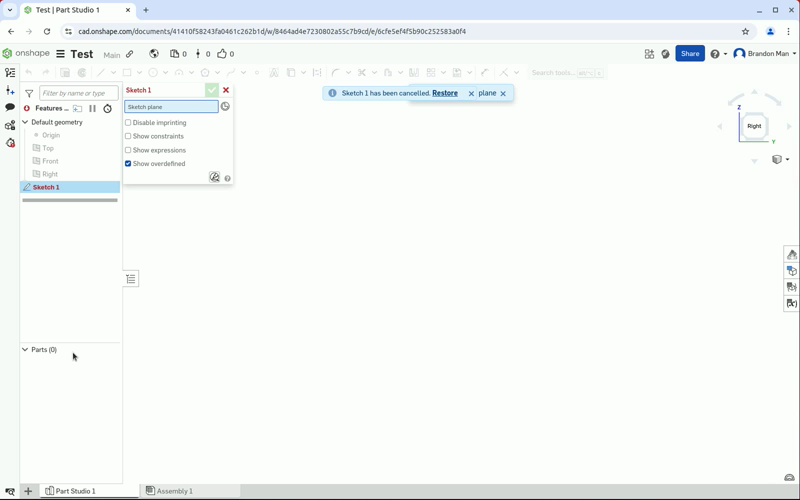
mouse_move(73, 176)
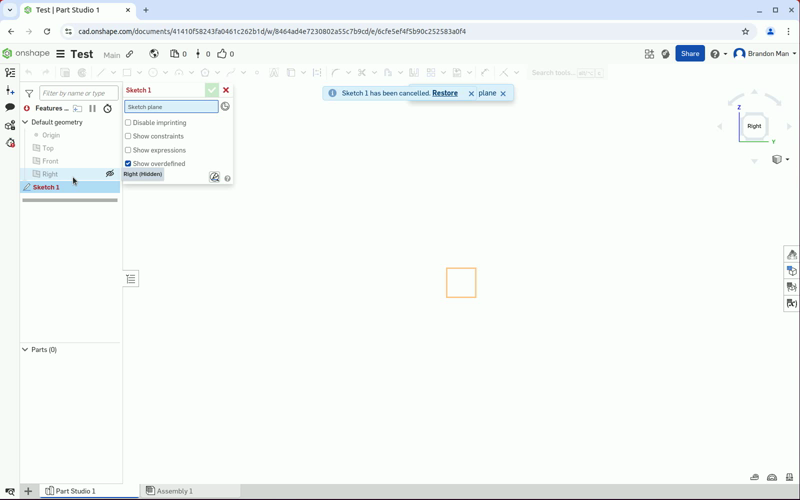
click(73, 176)
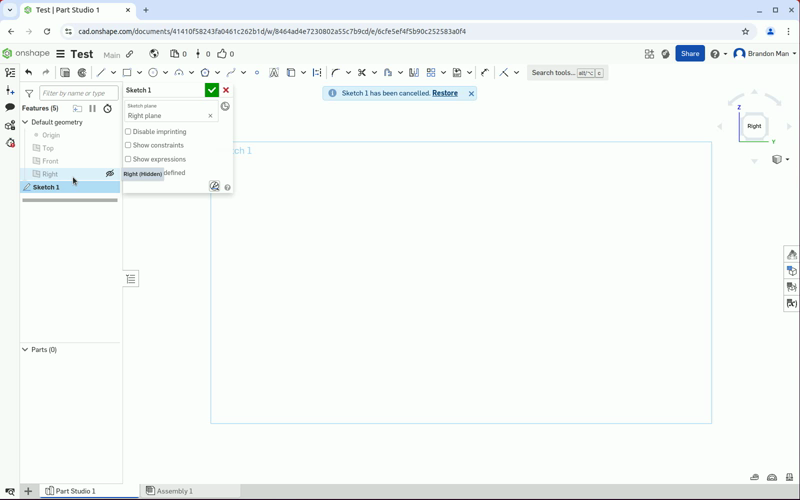
mouse_move(73, 352)
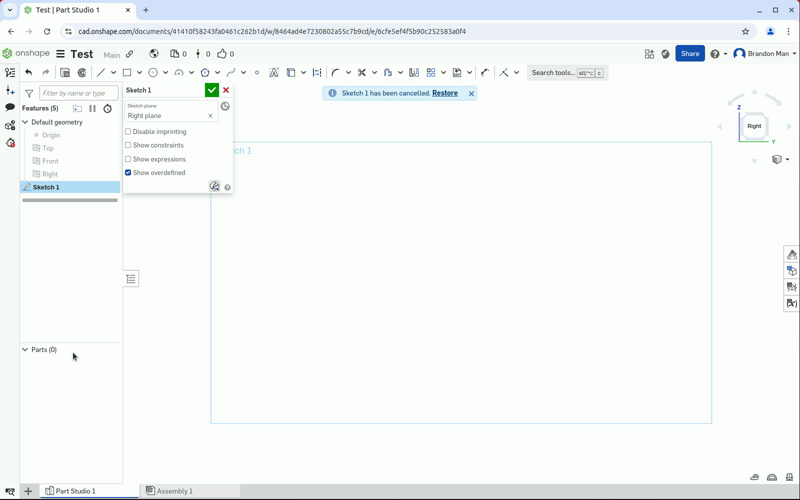
key(y)
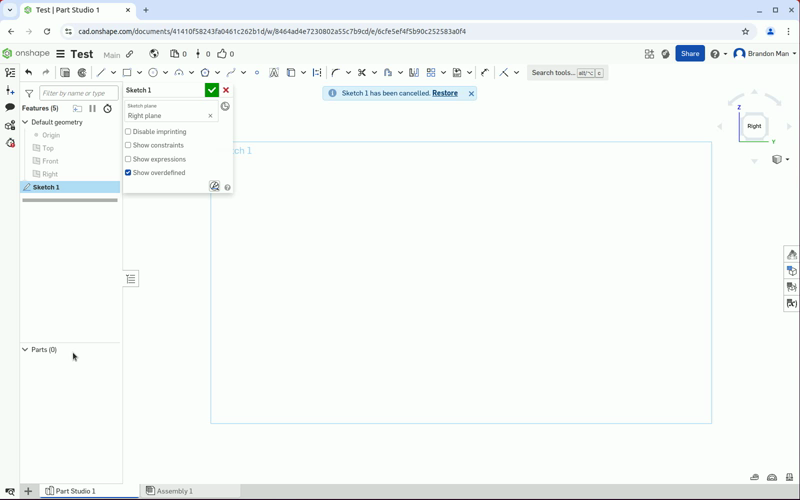
key(l)
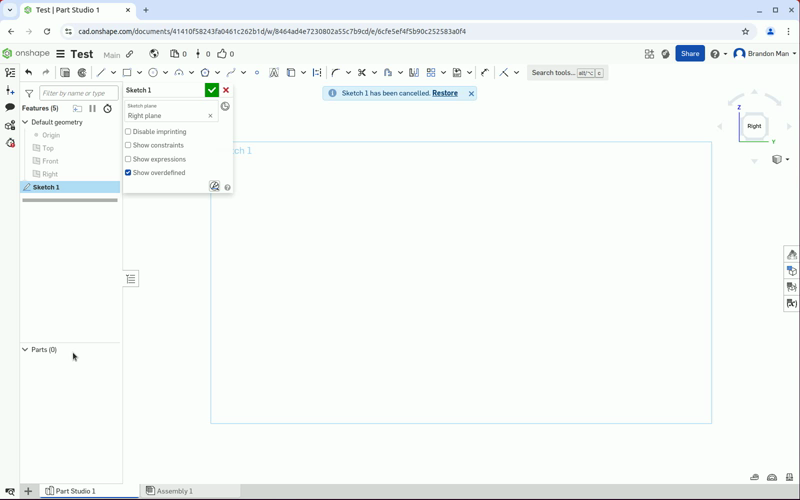
key_down(shift)
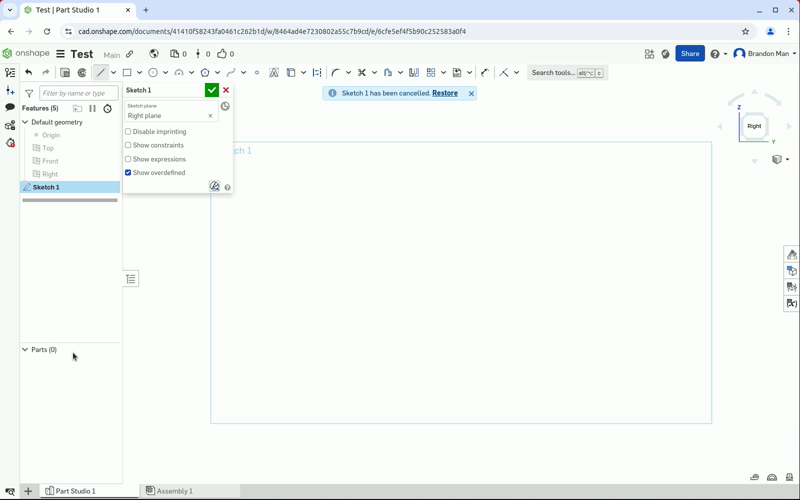
mouse_move(460, 282)
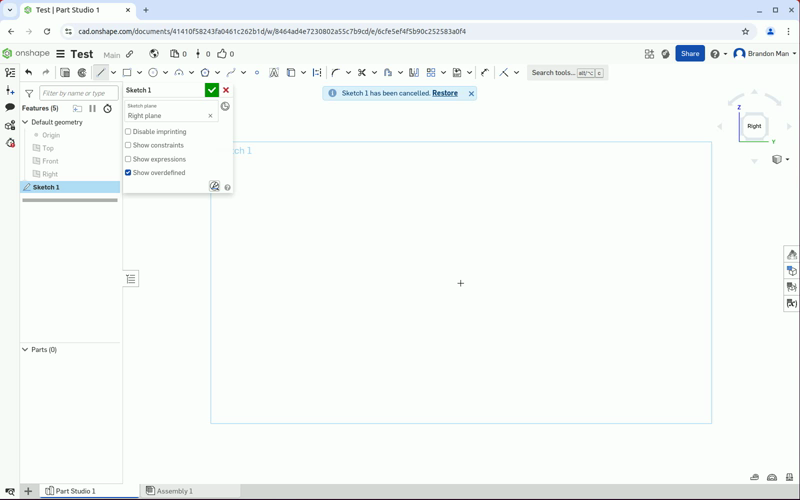
click(460, 282)
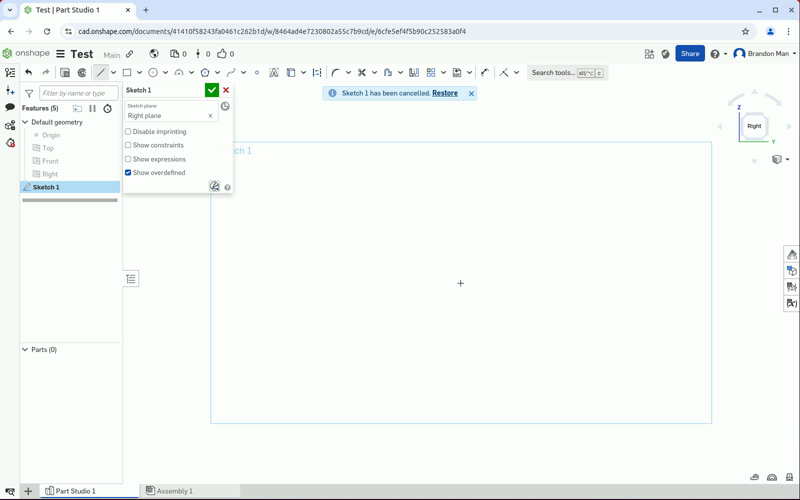
key_up(shift)
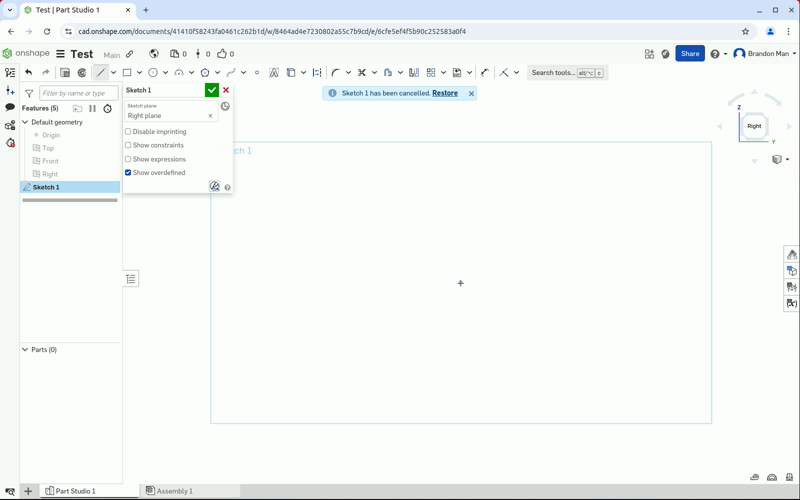
key_down(shift)
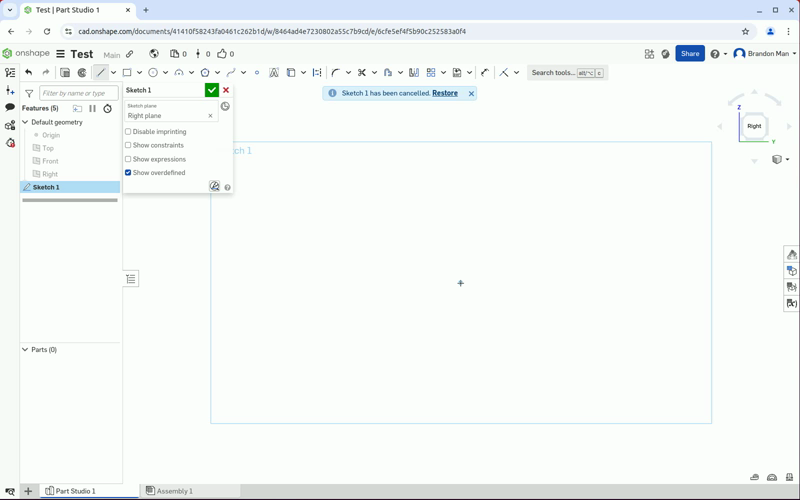
mouse_move(490, 282)
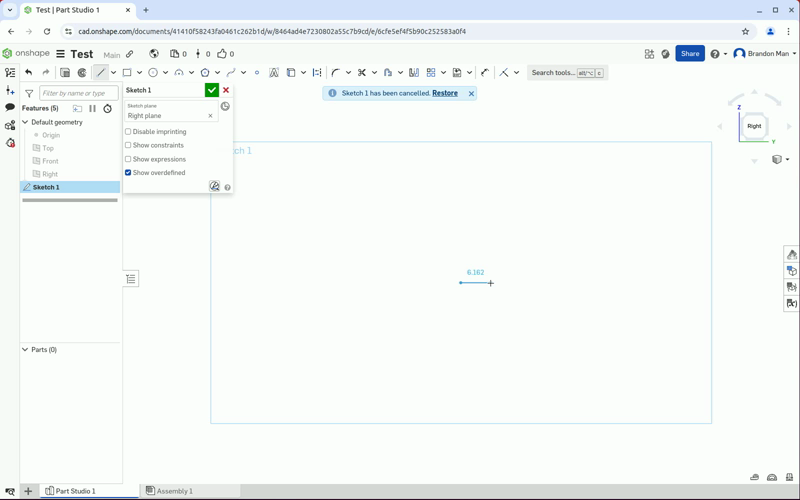
mouse_move(490, 282)
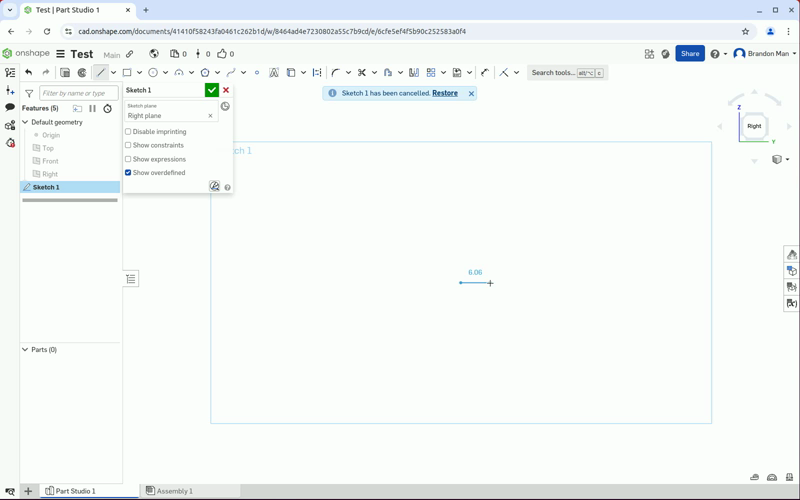
click(490, 282)
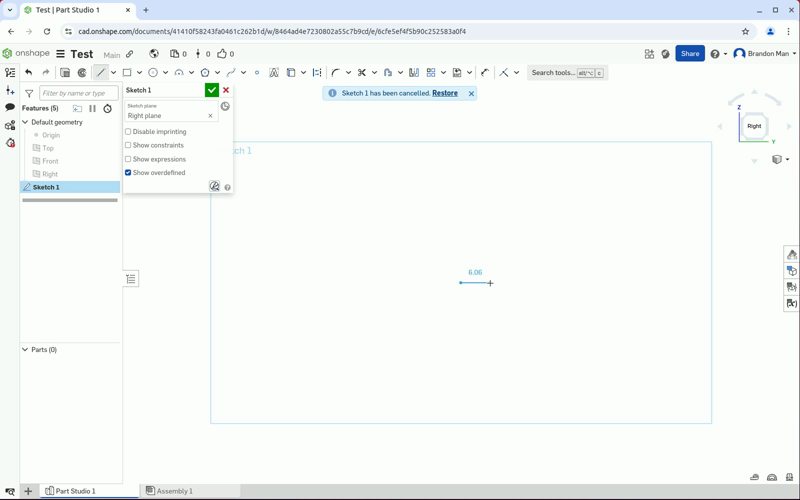
key_up(shift)
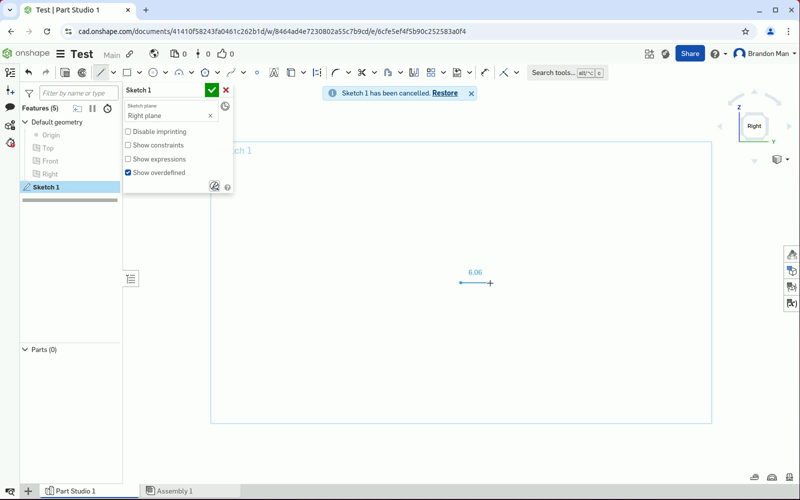
key_down(shift)
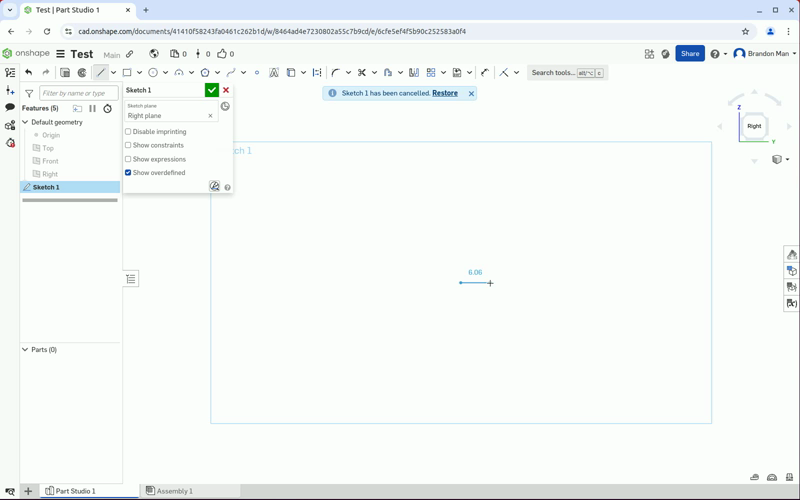
mouse_move(520, 282)
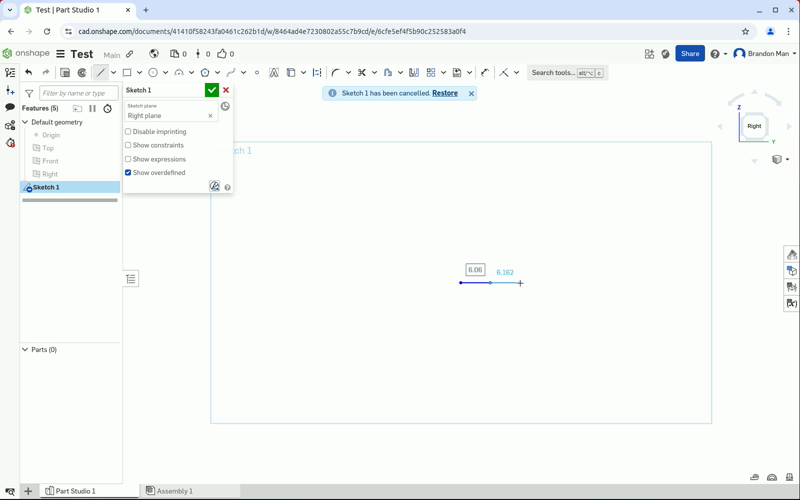
mouse_move(490, 263)
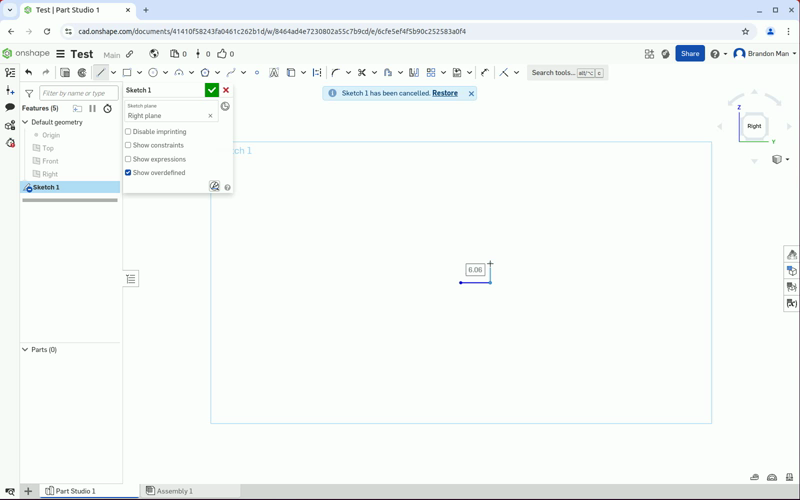
click(490, 263)
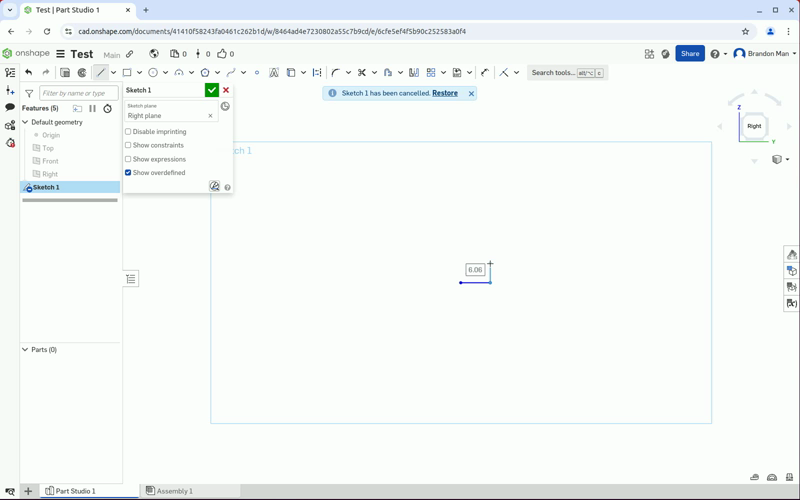
key_up(shift)
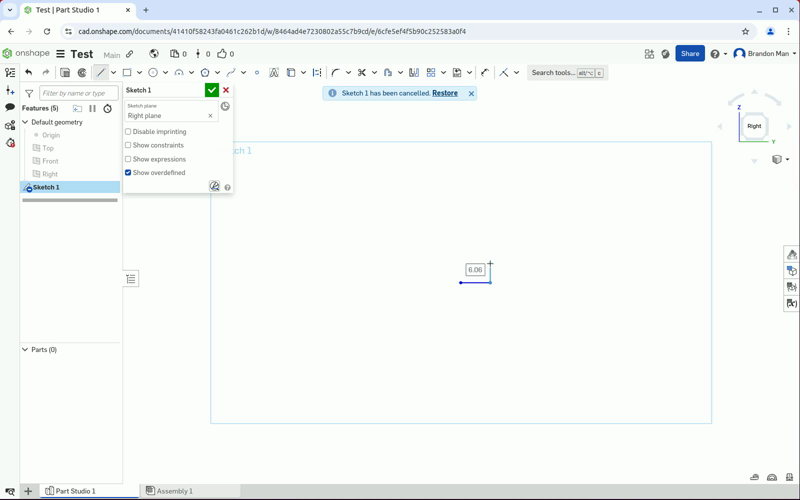
key_down(shift)
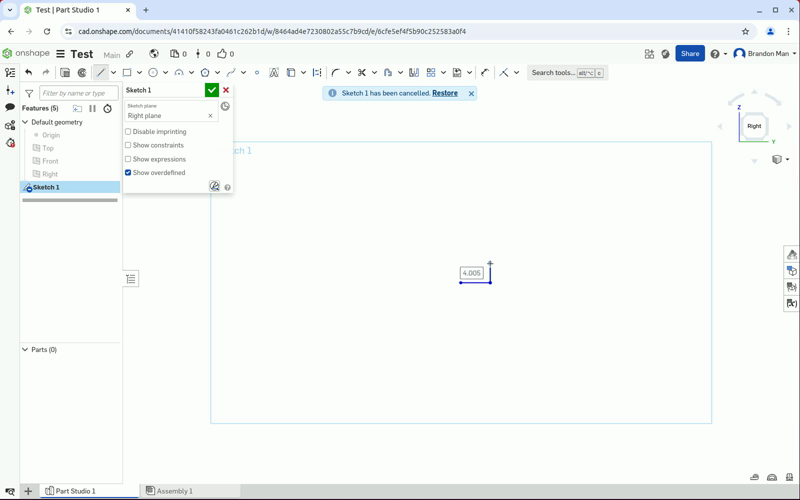
mouse_move(520, 263)
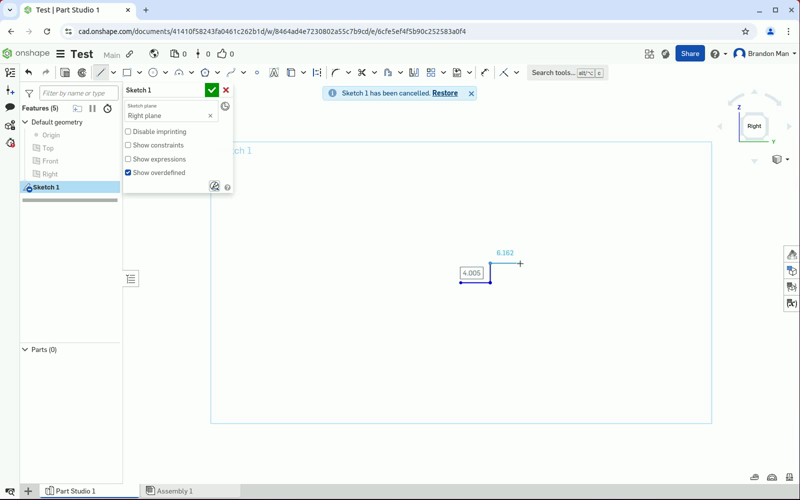
mouse_move(489, 263)
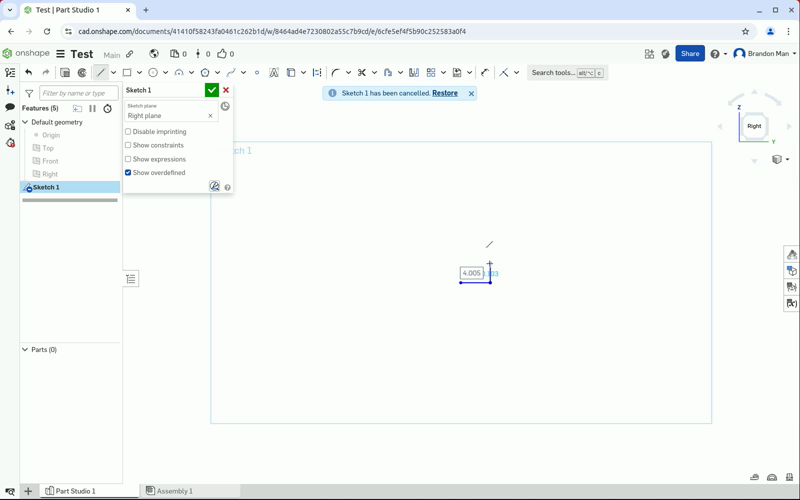
scroll(6)
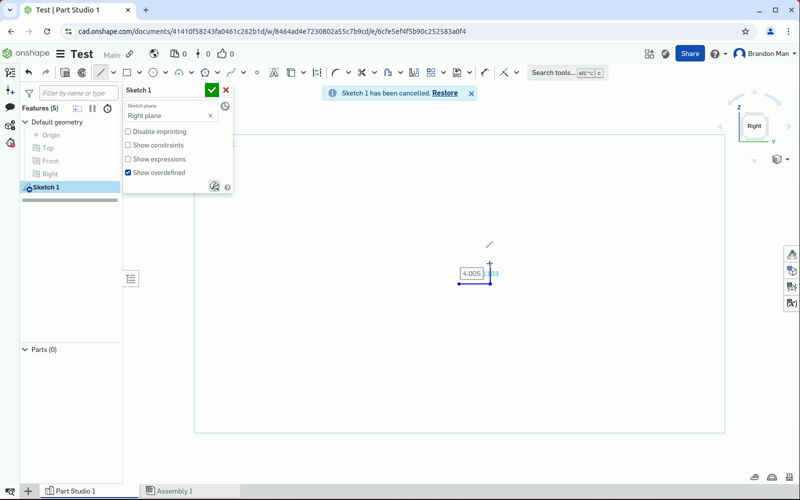
scroll(6)
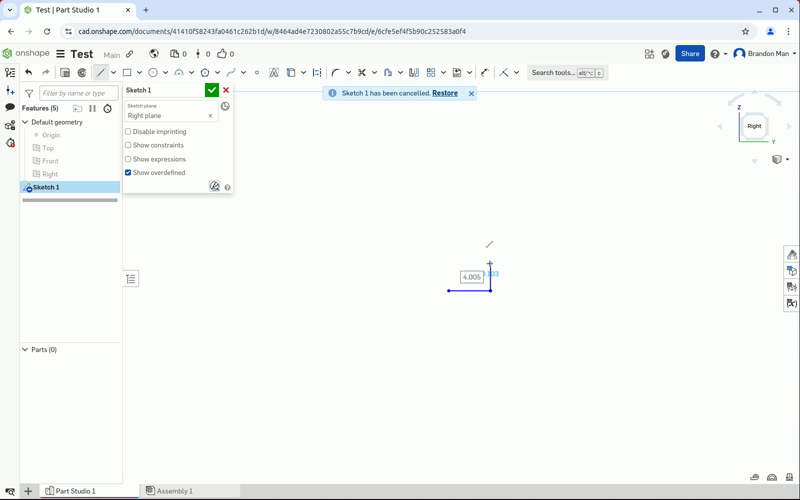
scroll(6)
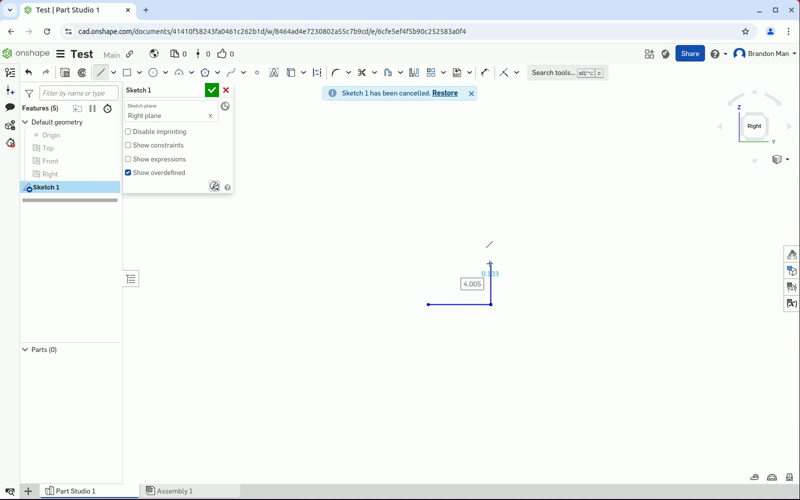
scroll(6)
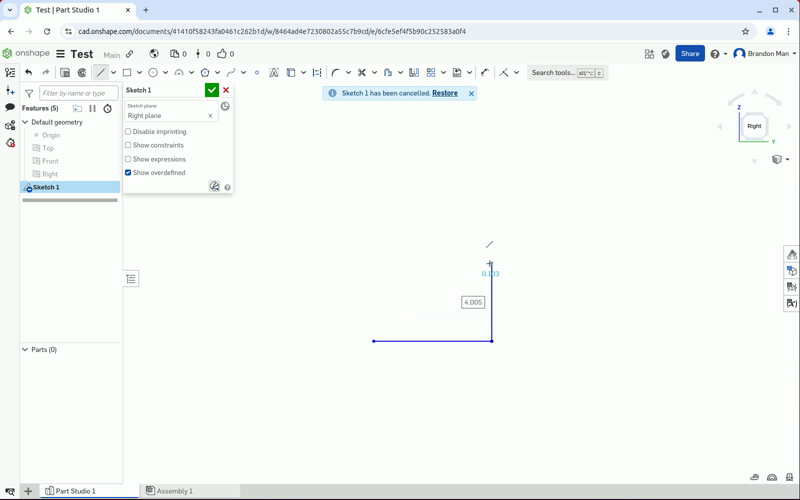
scroll(6)
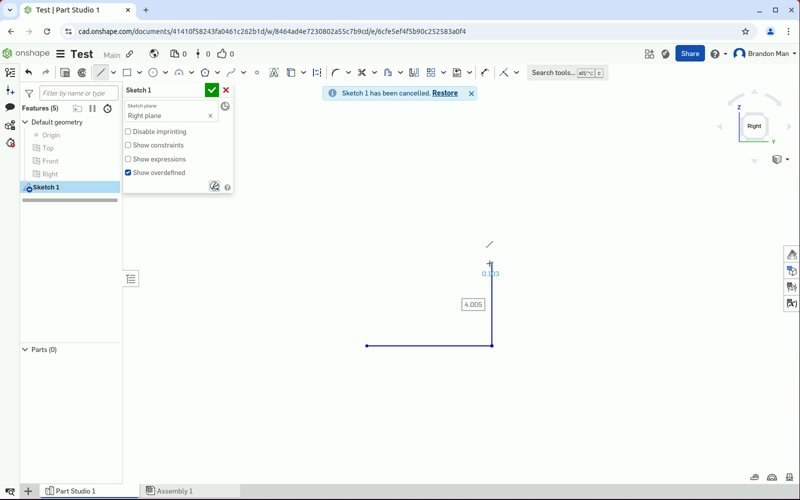
scroll(6)
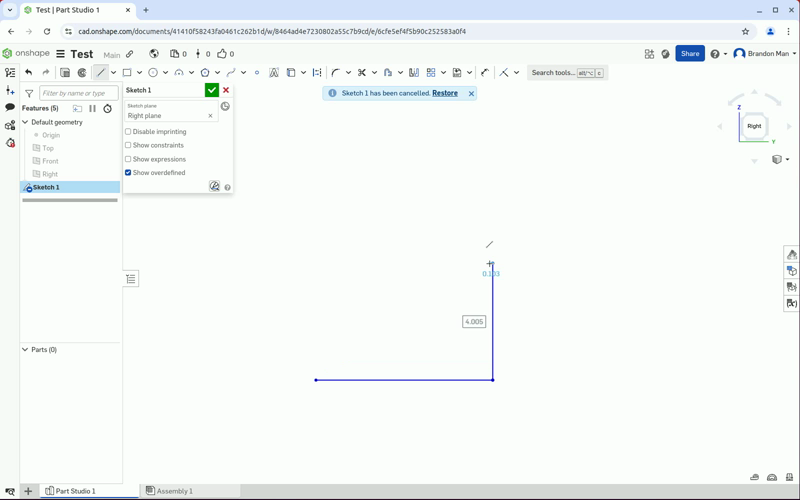
scroll(6)
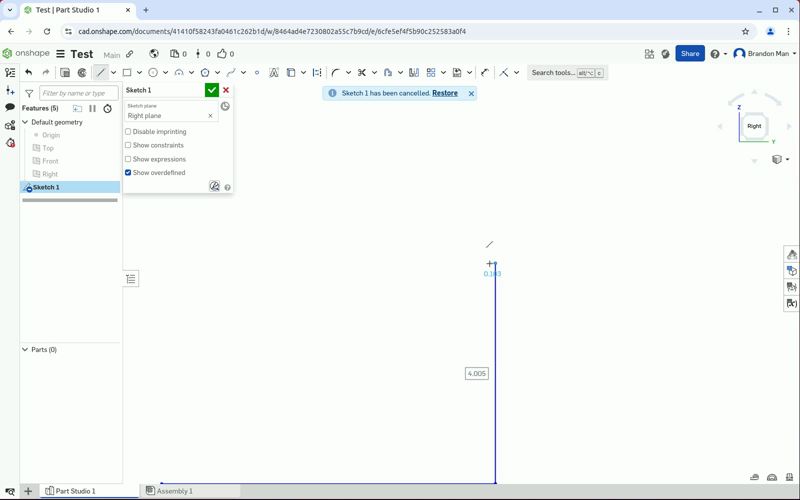
click(489, 263)
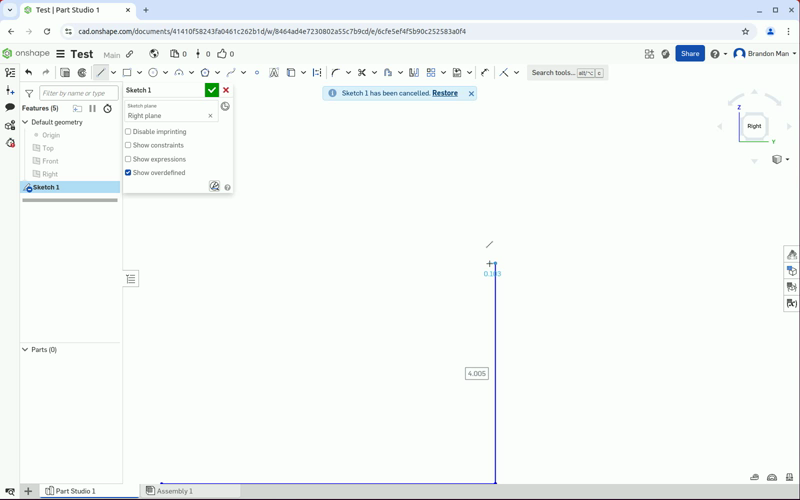
scroll(-6)
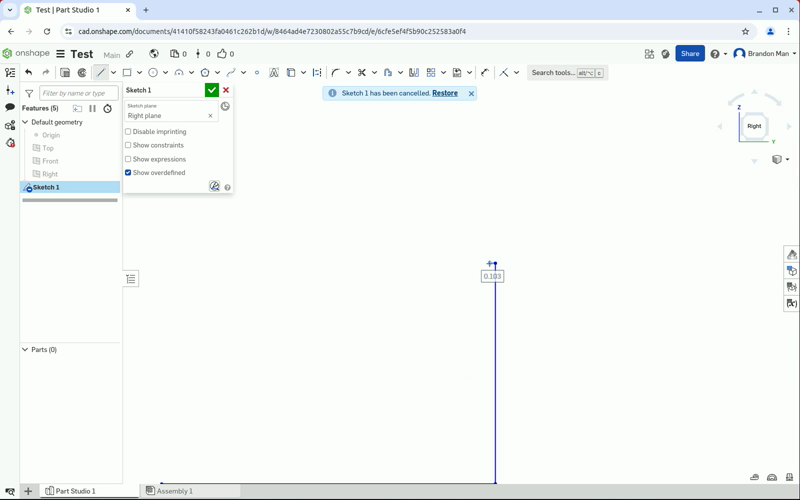
scroll(-6)
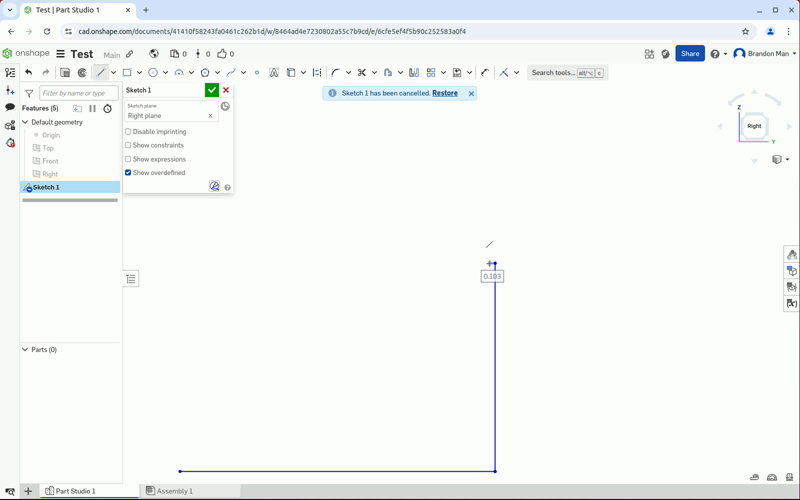
scroll(-6)
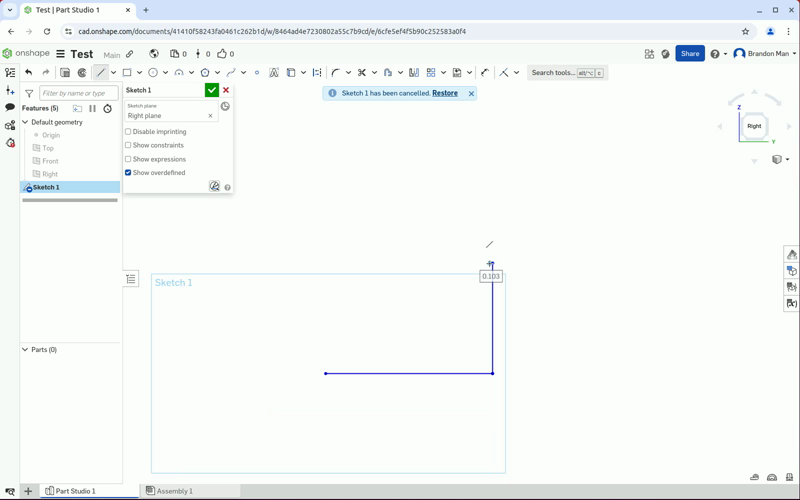
scroll(-6)
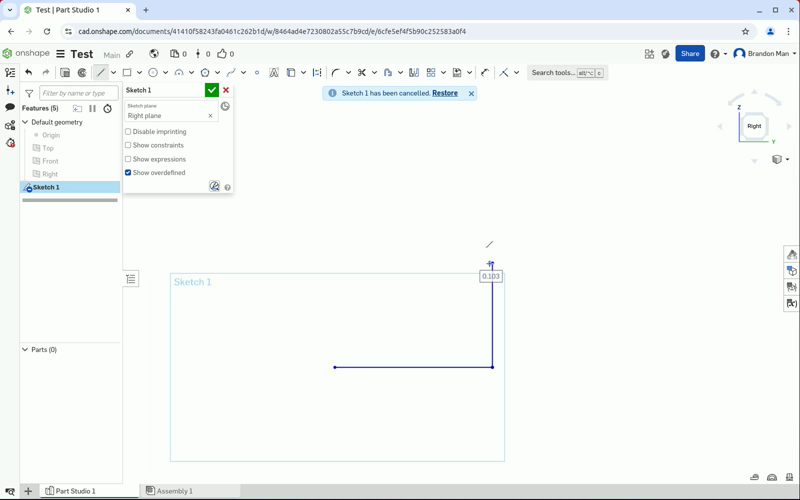
scroll(-6)
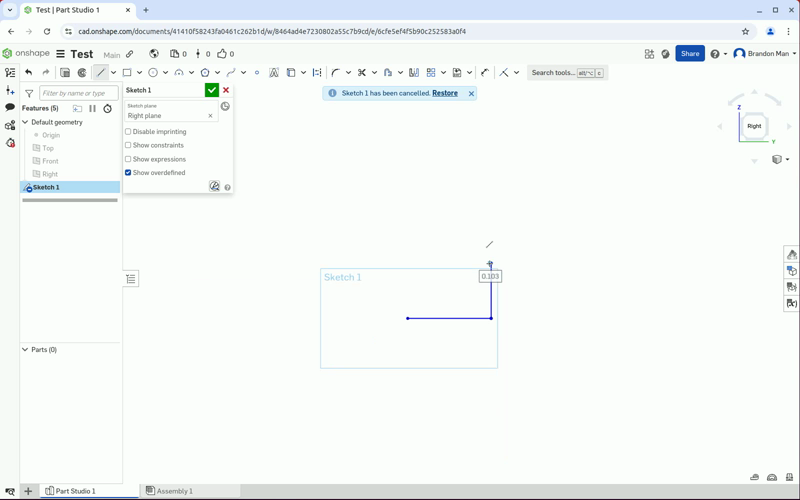
scroll(-6)
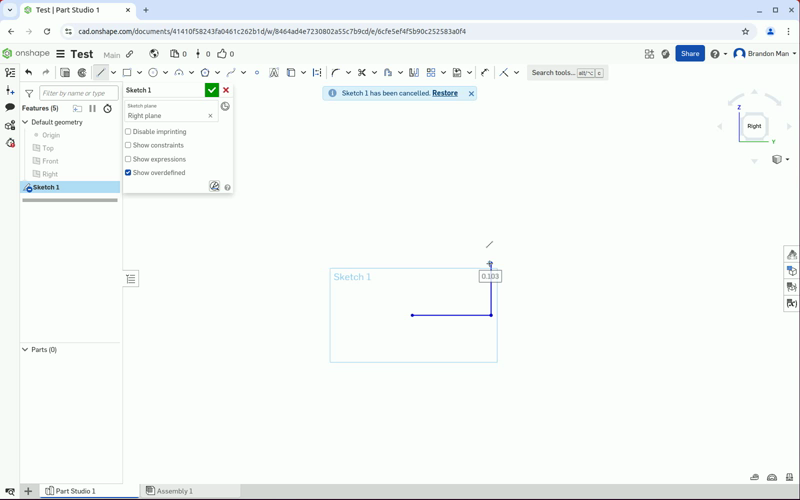
scroll(-6)
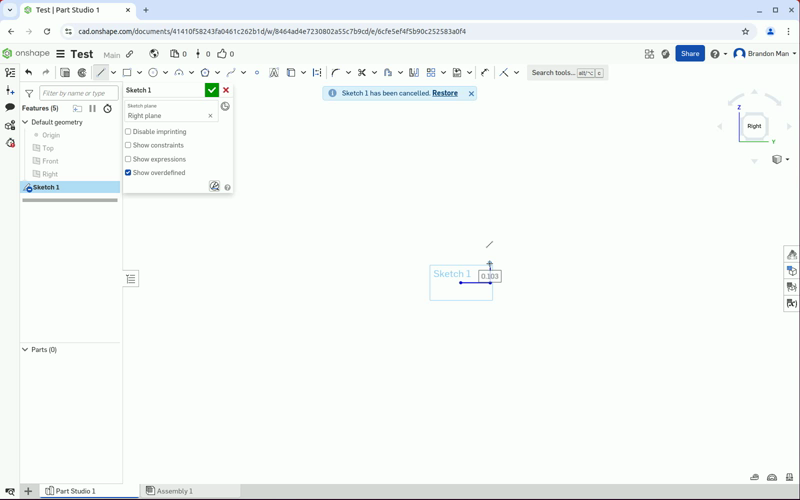
key_up(shift)
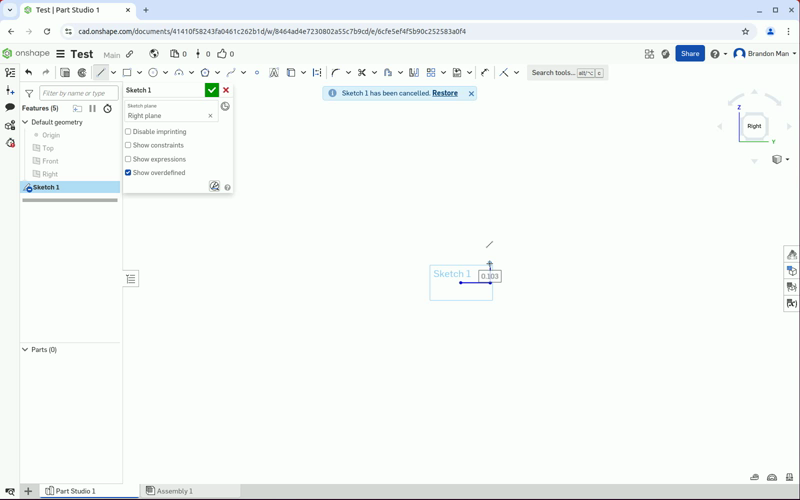
key_down(shift)
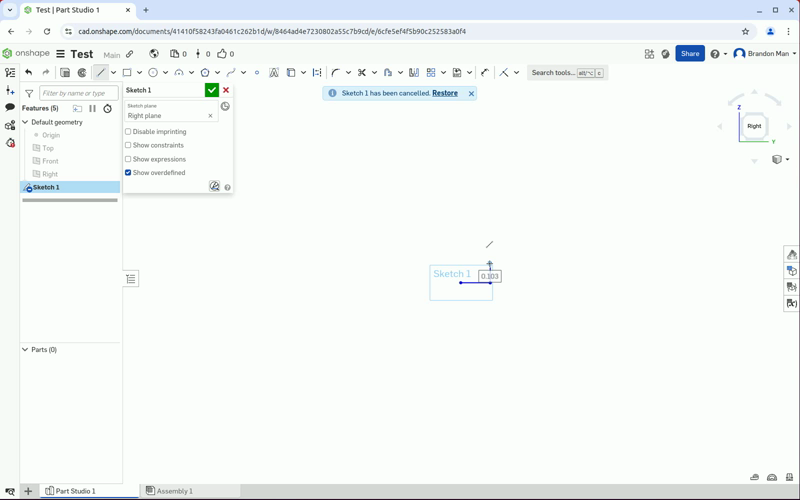
mouse_move(519, 263)
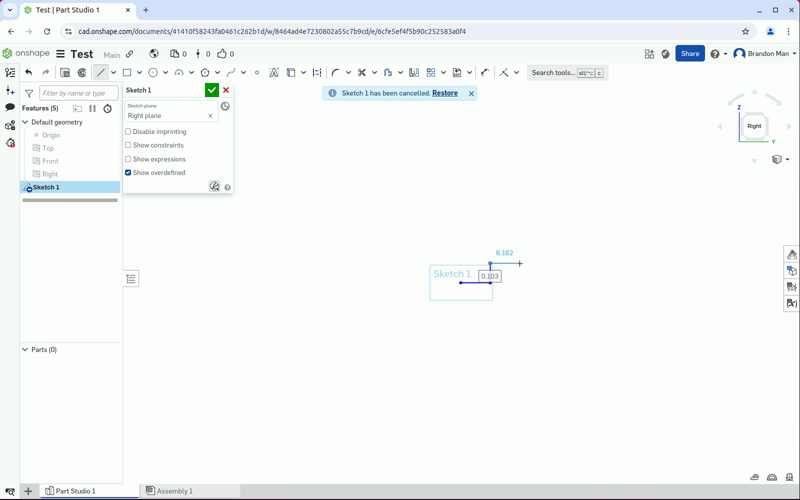
mouse_move(460, 251)
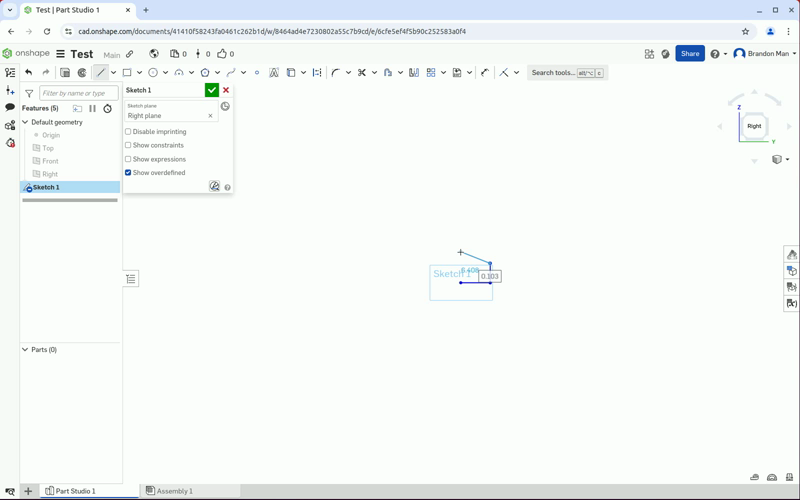
click(460, 251)
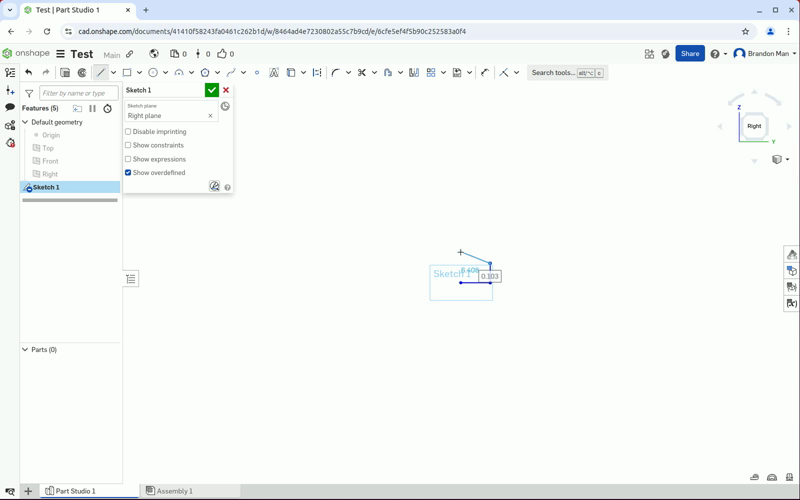
key_up(shift)
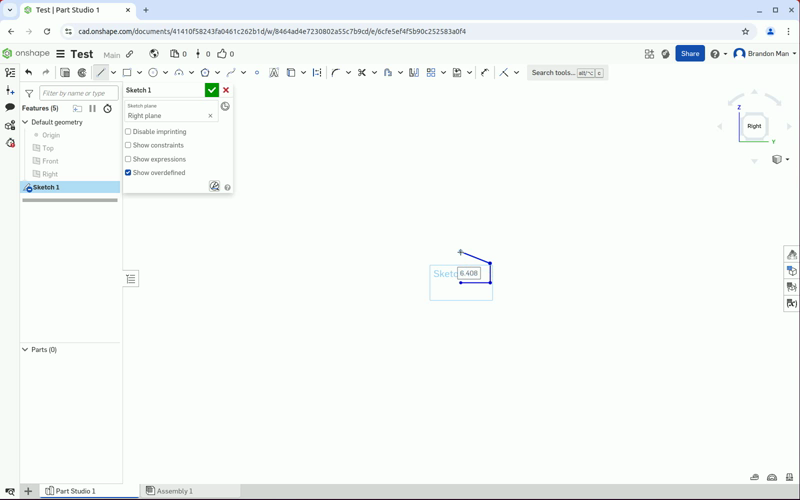
mouse_move(490, 251)
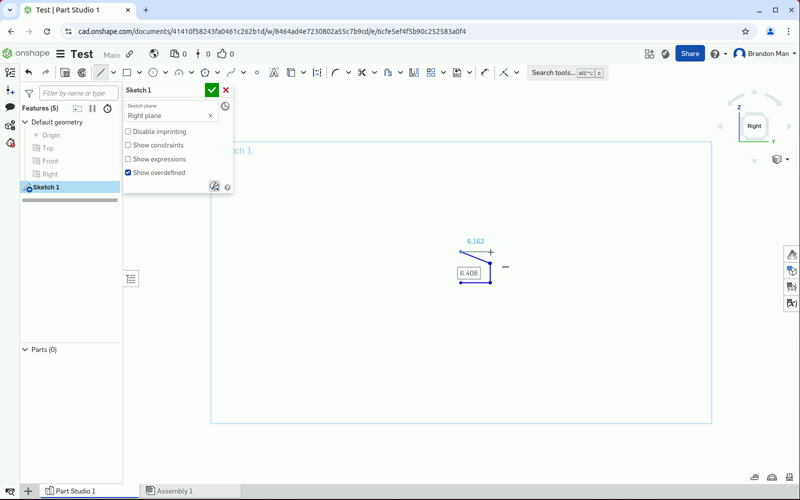
key_down(shift)
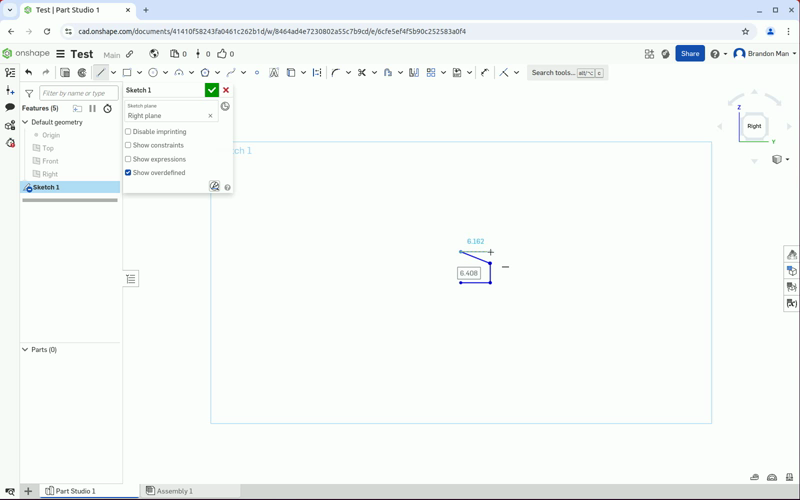
mouse_move(460, 282)
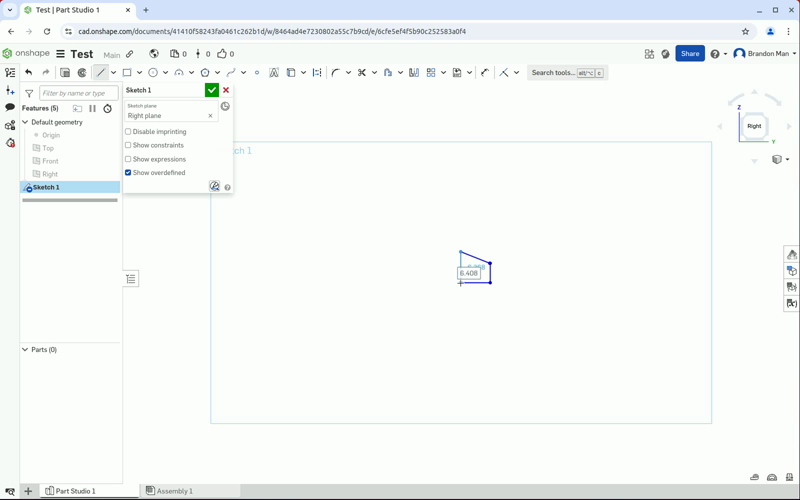
key_up(shift)
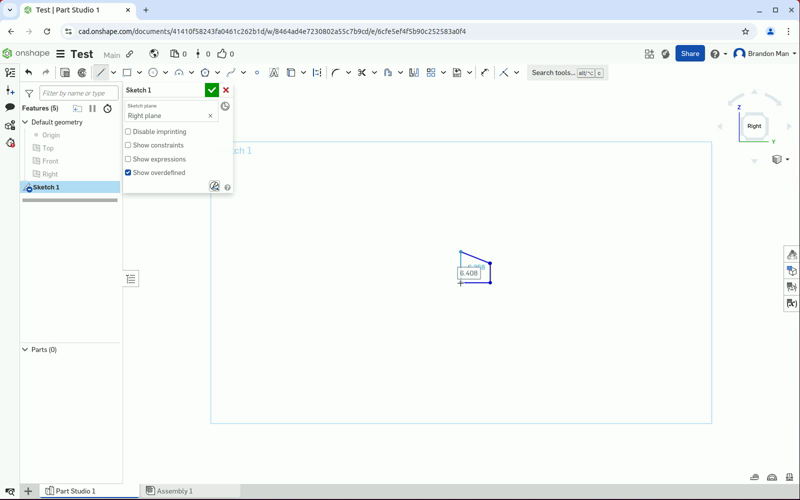
click(460, 282)
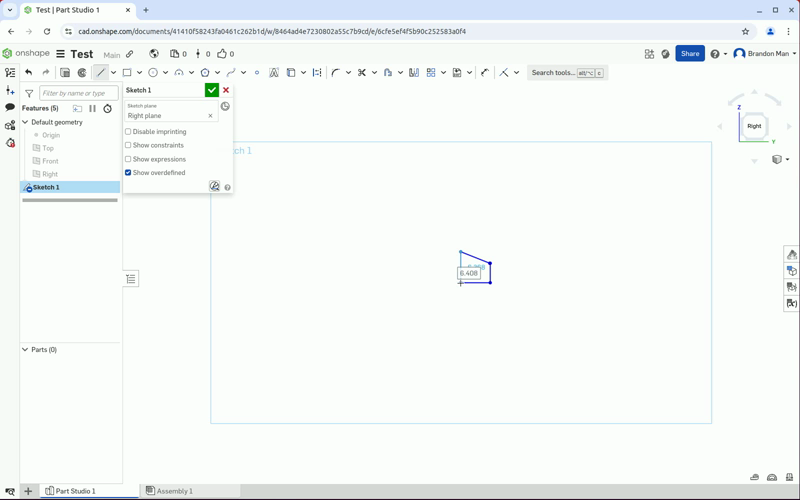
key(esc)
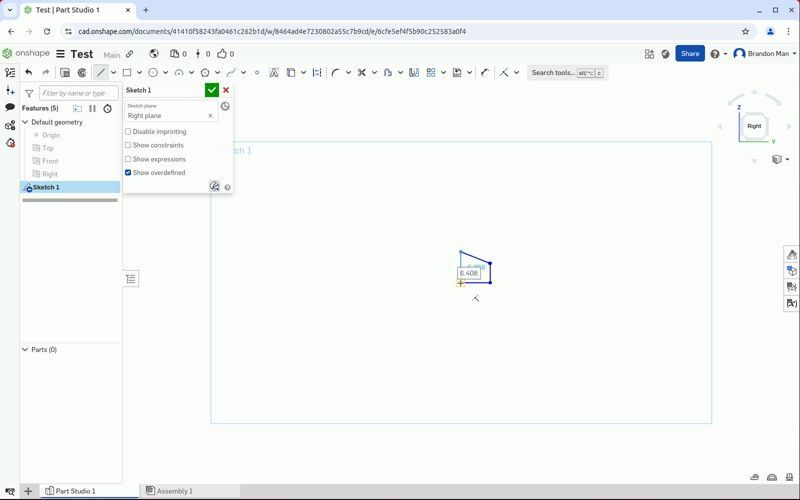
mouse_move(478, 265)
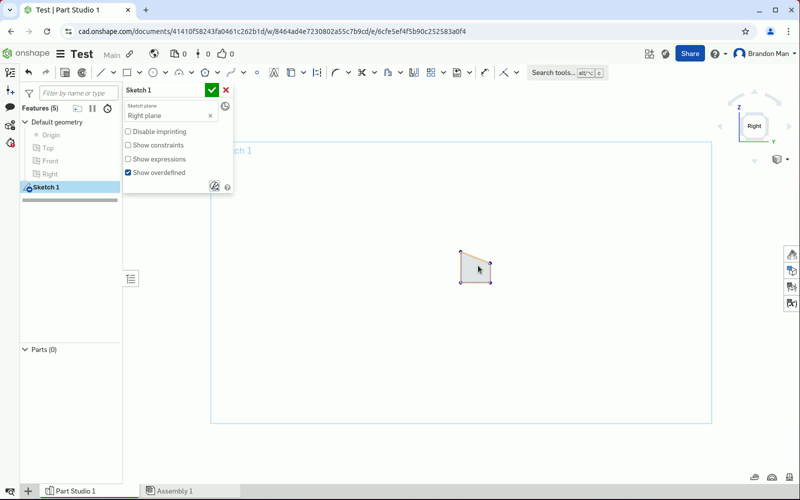
scroll(6)
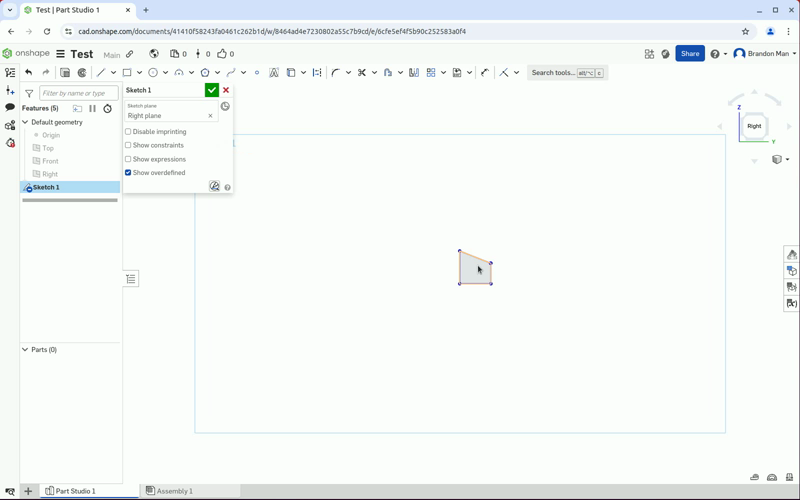
scroll(6)
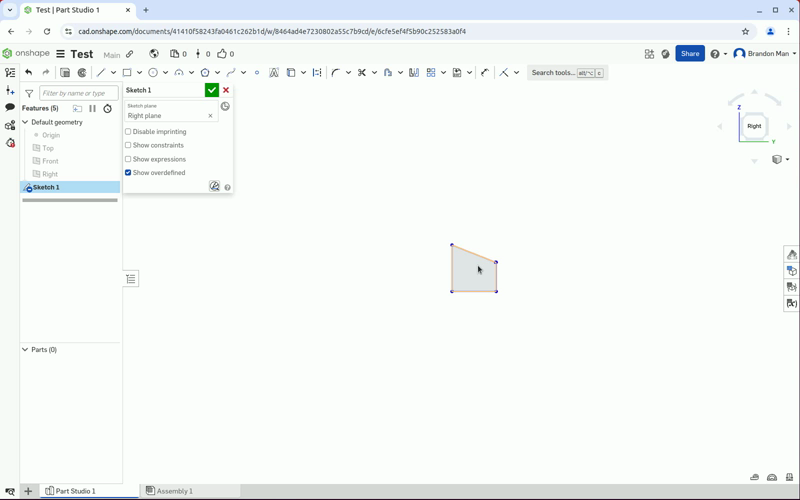
scroll(6)
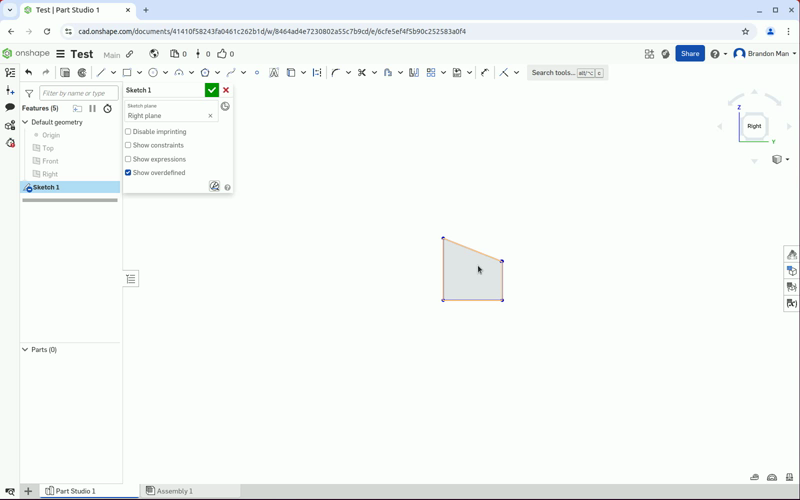
scroll(6)
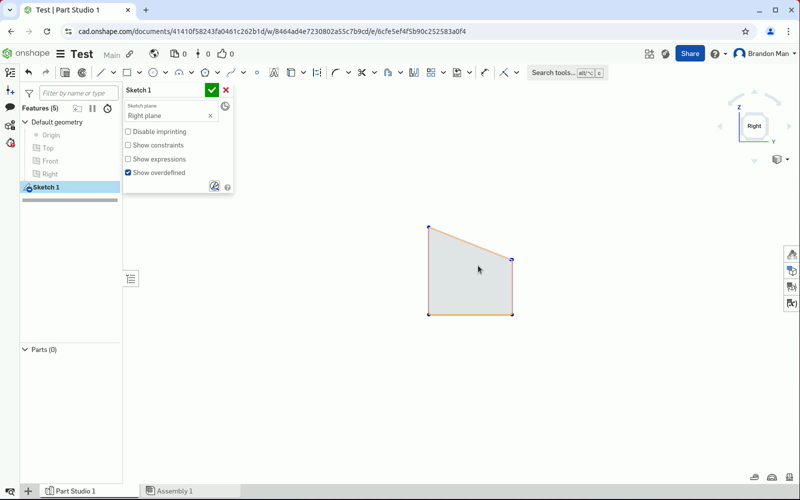
scroll(6)
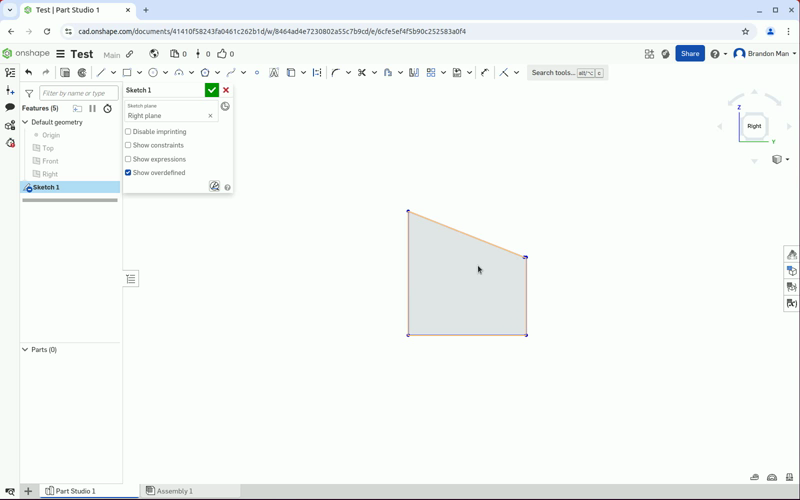
scroll(6)
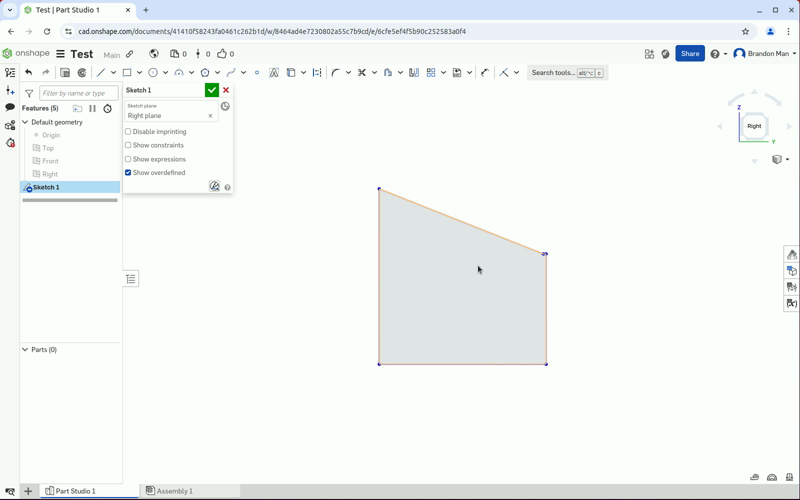
scroll(6)
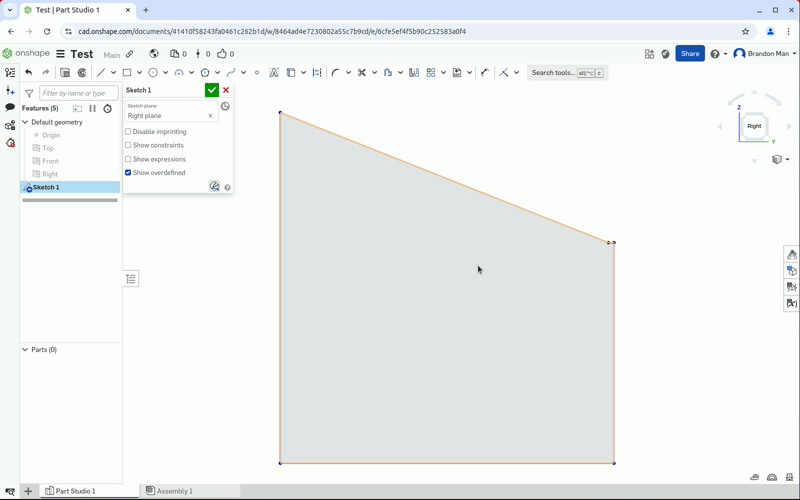
click(478, 265)
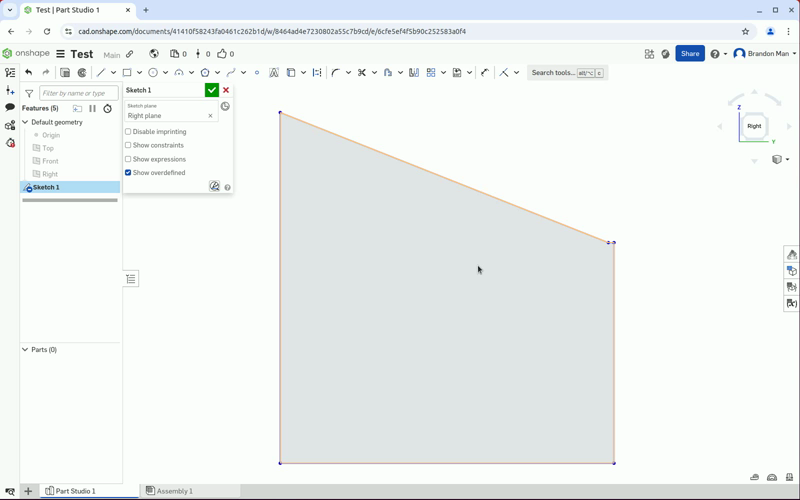
scroll(-6)
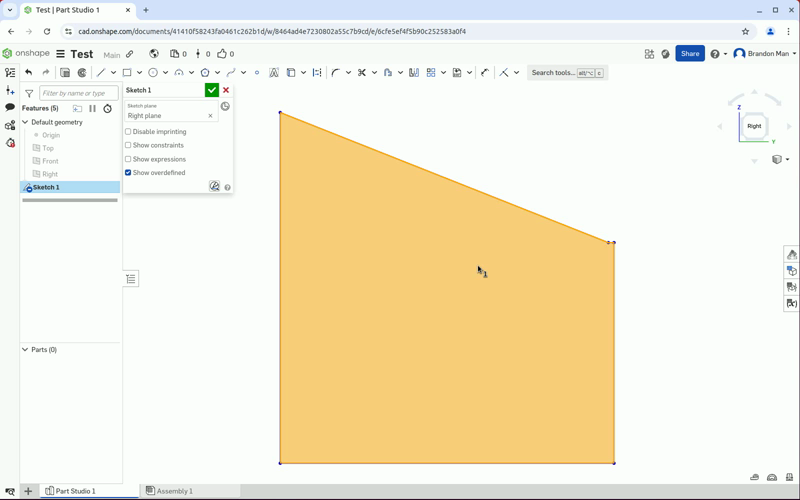
scroll(-6)
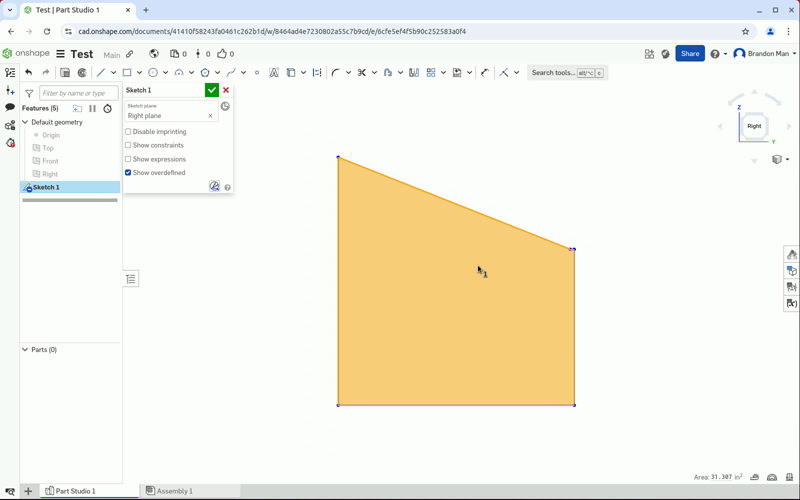
scroll(-6)
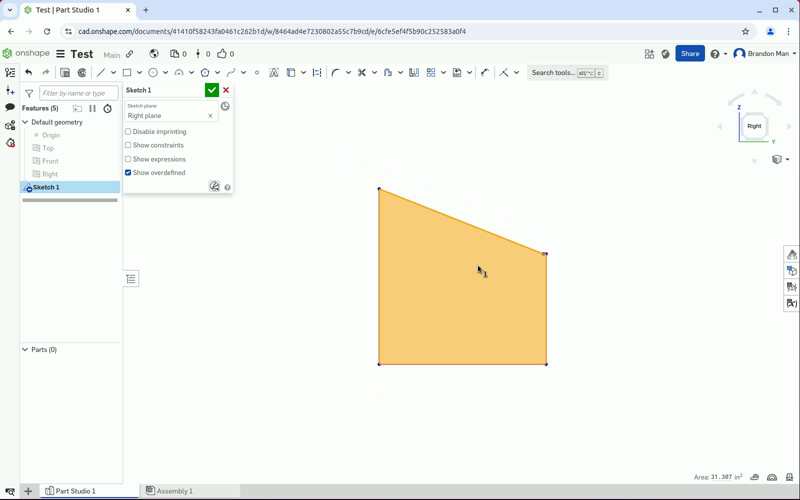
scroll(-6)
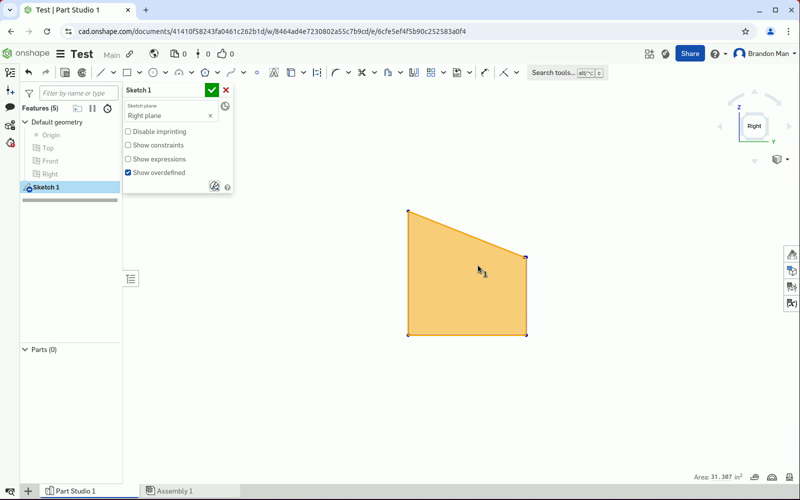
scroll(-6)
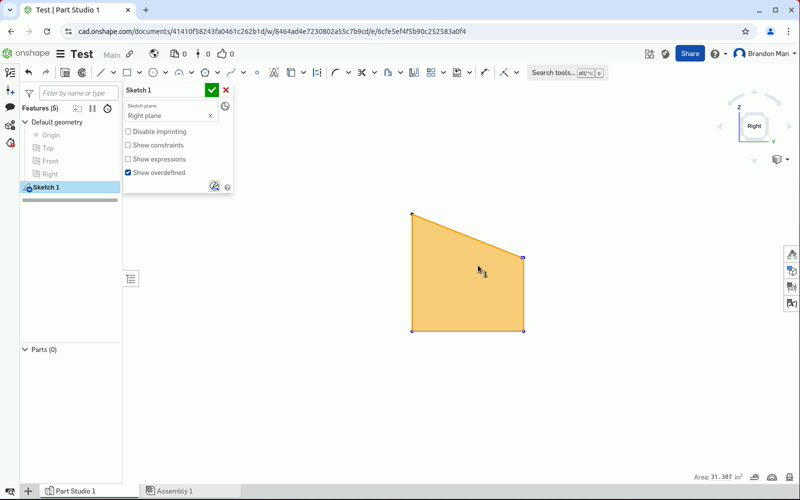
scroll(-6)
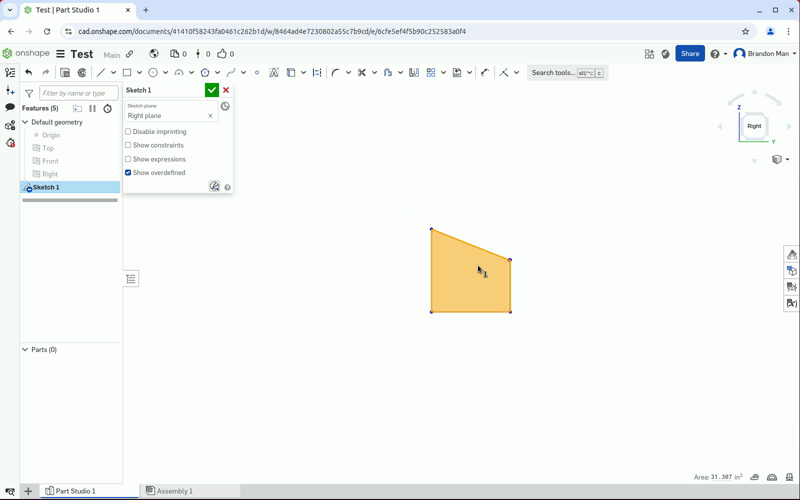
scroll(-6)
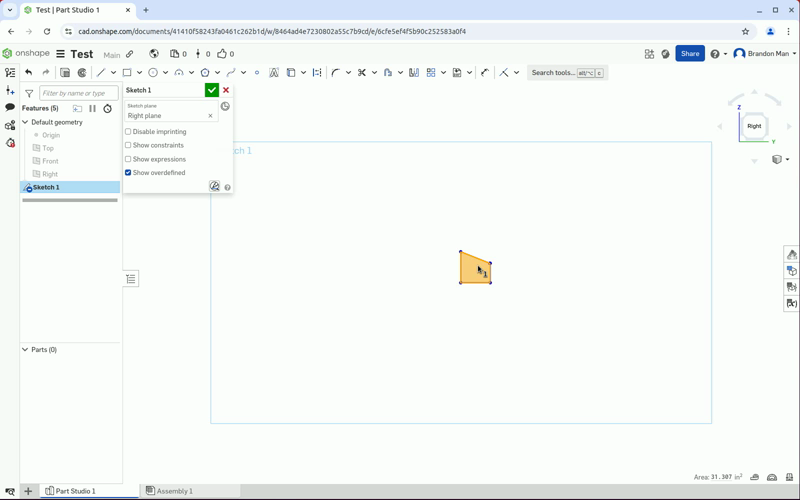
mouse_move(73, 352)
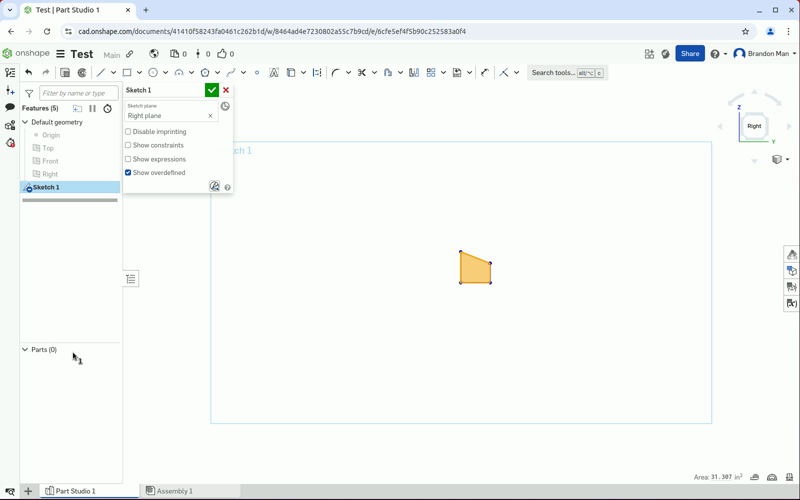
key(shift+y)
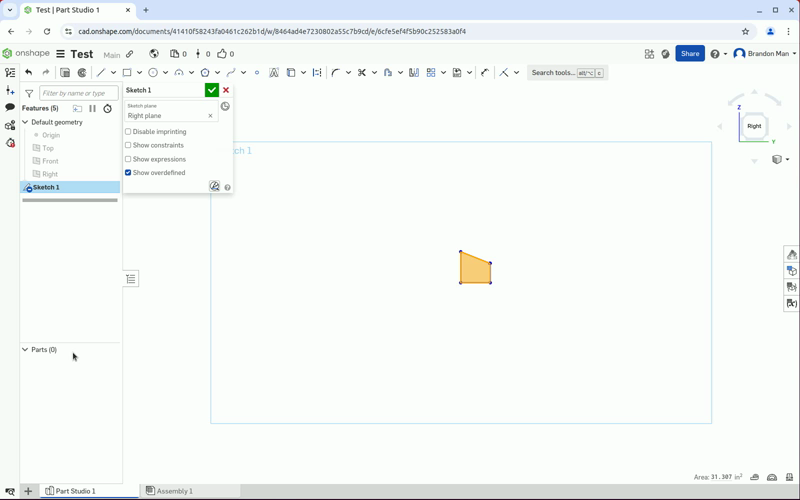
key(shift+e)
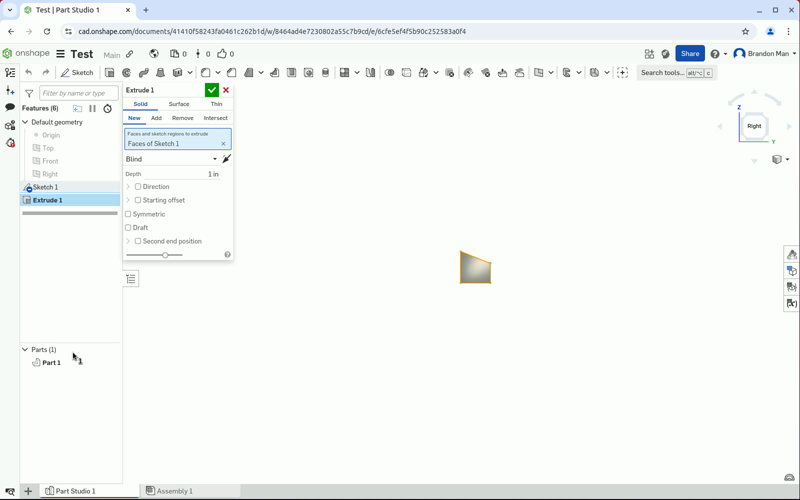
mouse_move(143, 106)
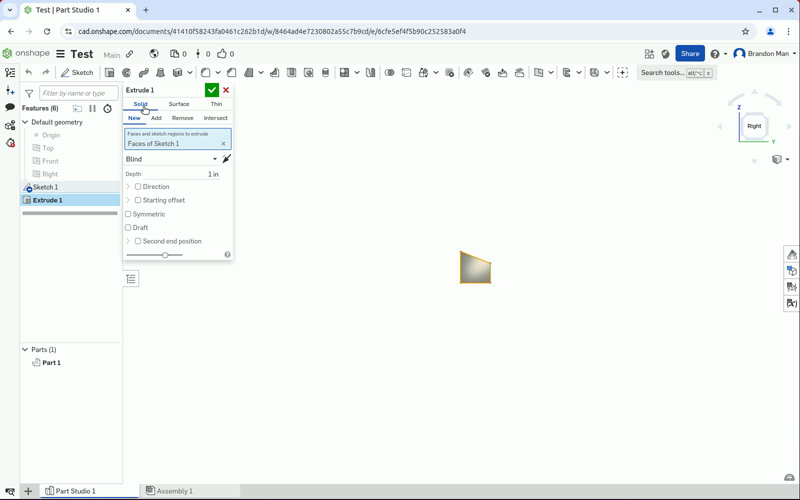
click(143, 106)
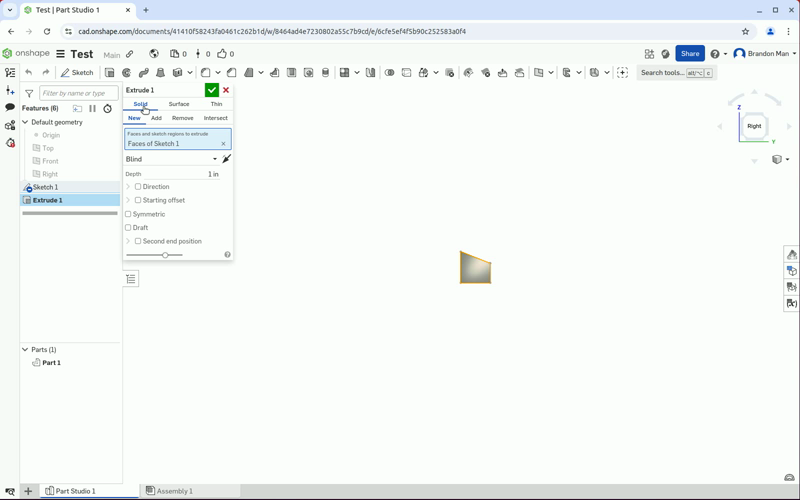
mouse_move(137, 120)
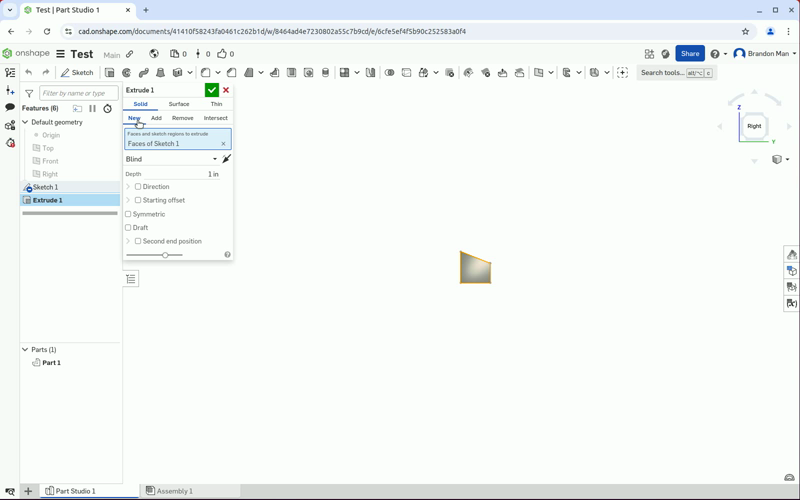
click(137, 120)
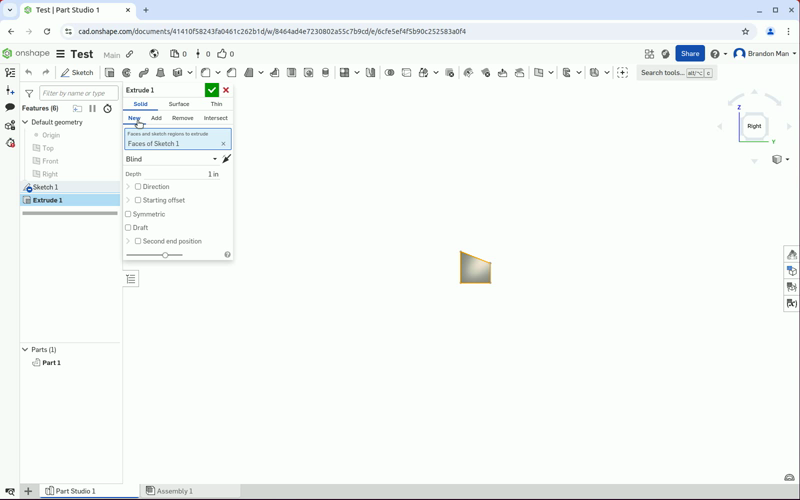
key(tab, 4)
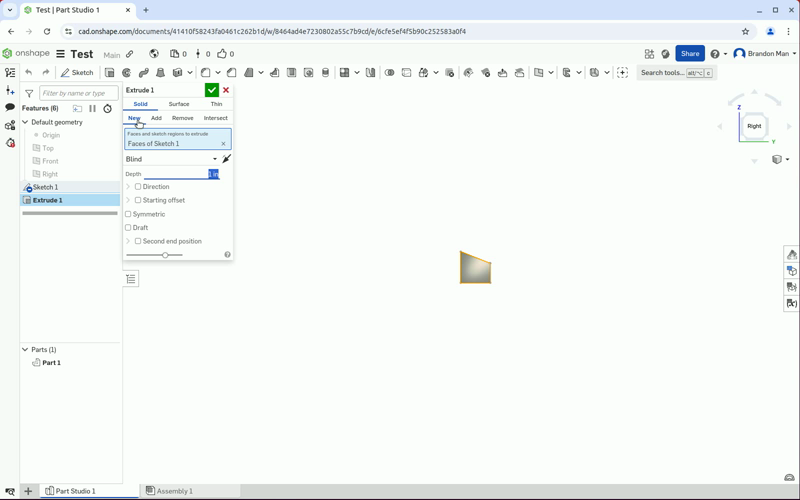
text(-23.108)
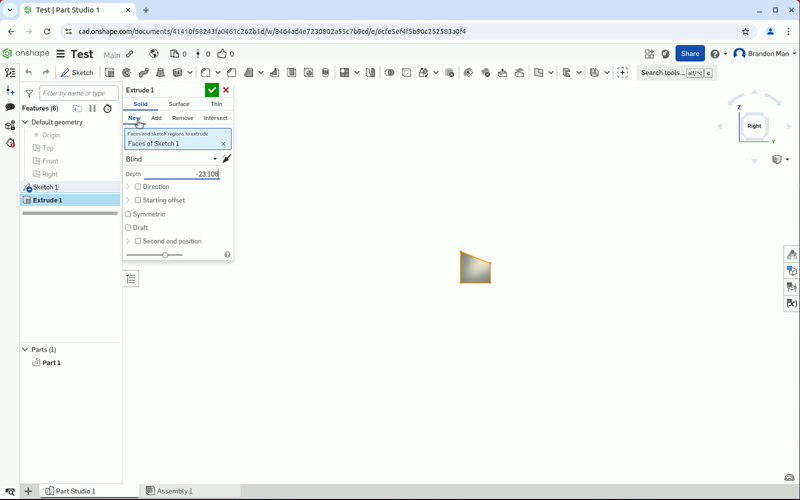
key(enter)
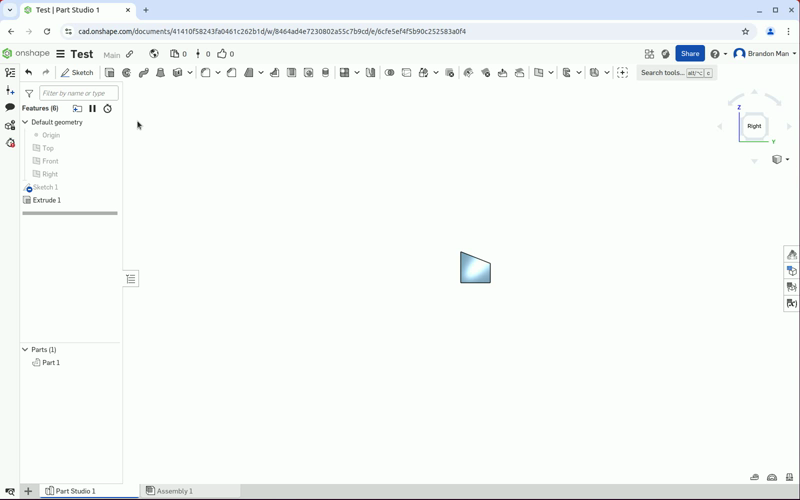
key(shift+h)
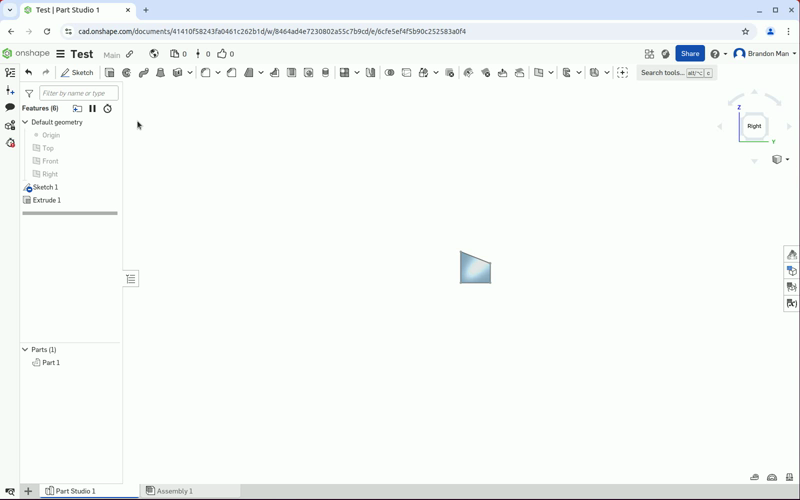
key(shift+h)
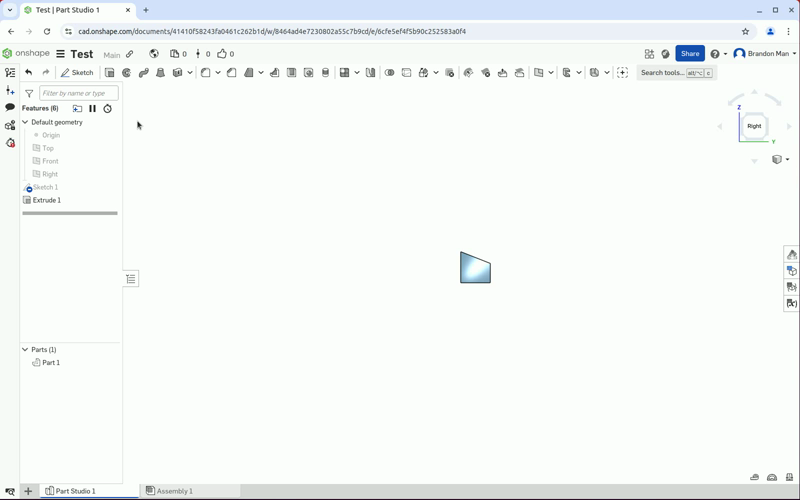
mouse_move(73, 189)
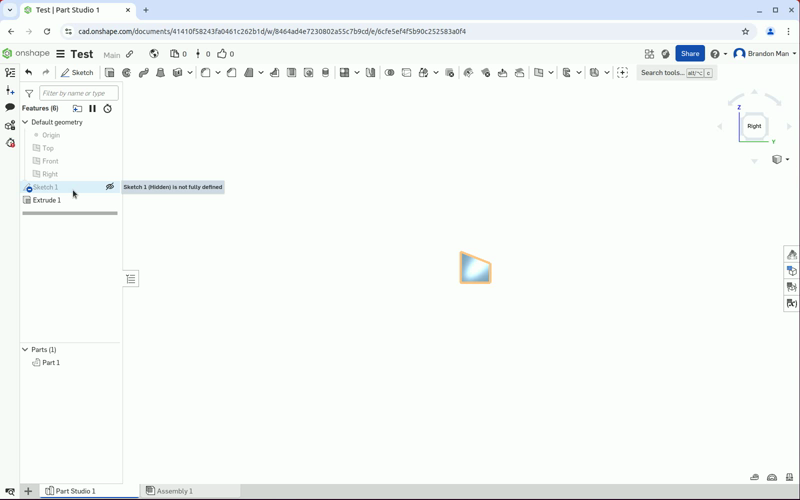
click(73, 189)
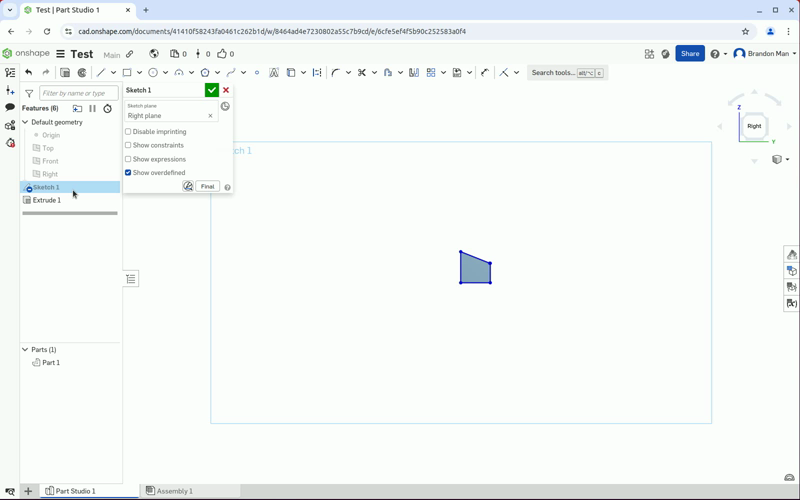
mouse_move(229, 92)
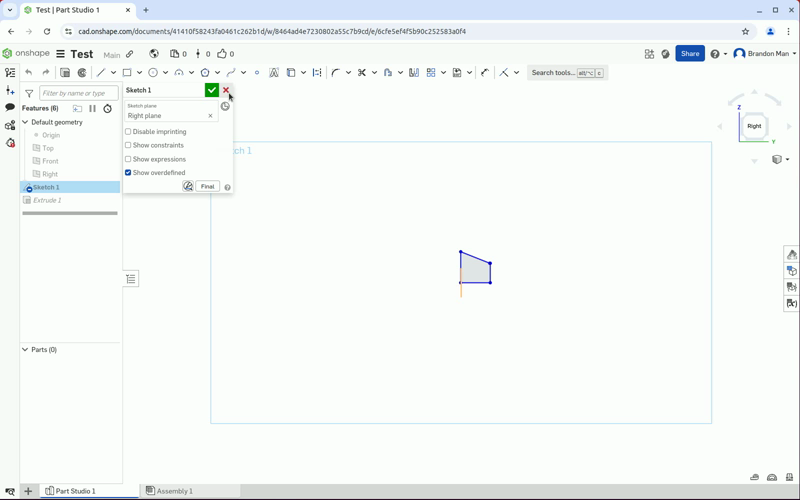
click(229, 92)
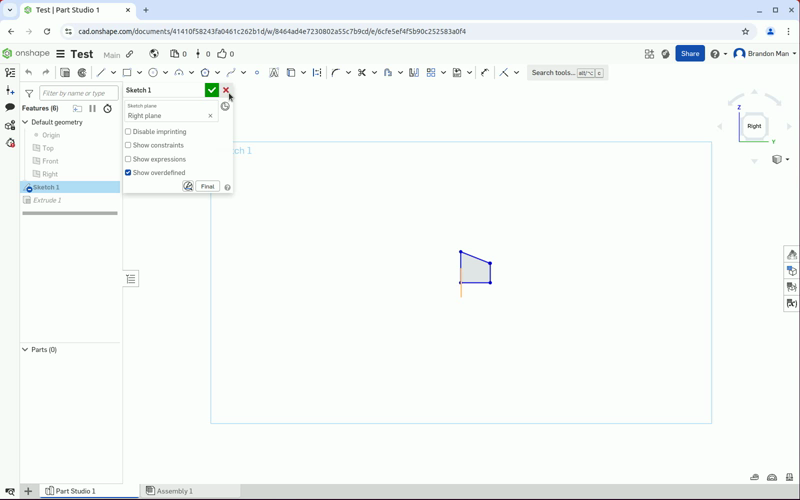
key(shift+s)
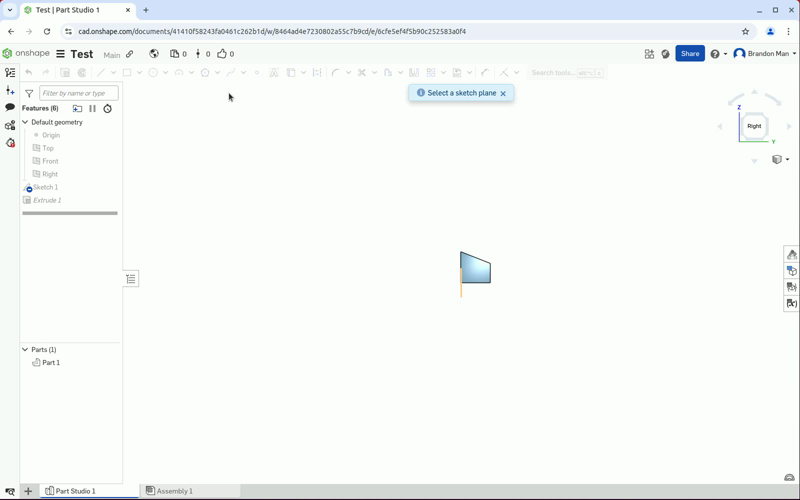
mouse_move(73, 176)
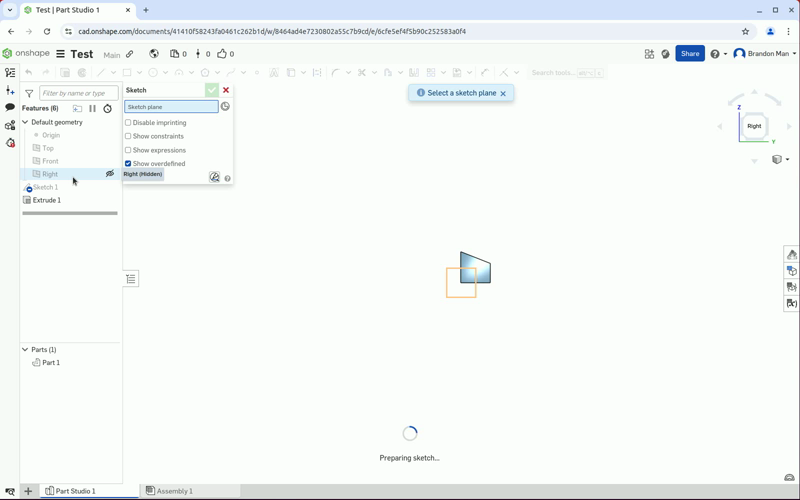
click(73, 176)
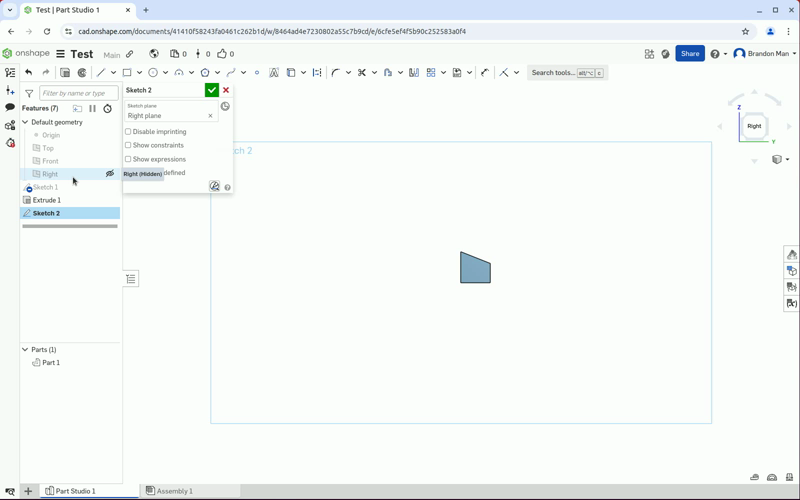
mouse_move(73, 352)
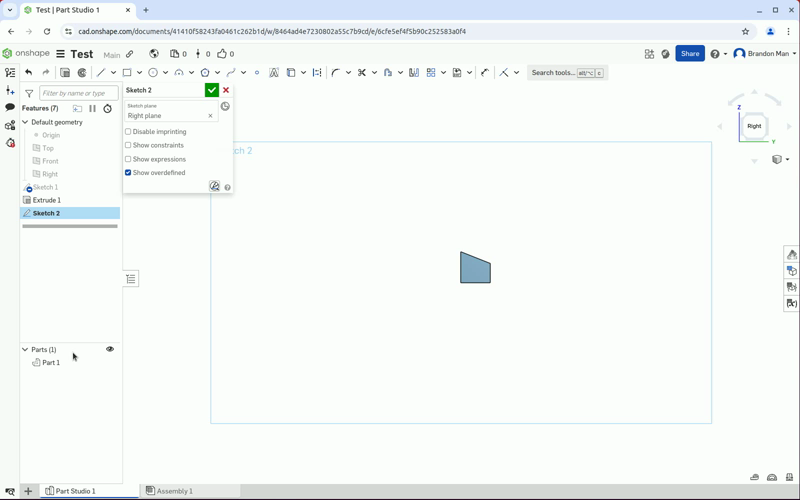
key(y)
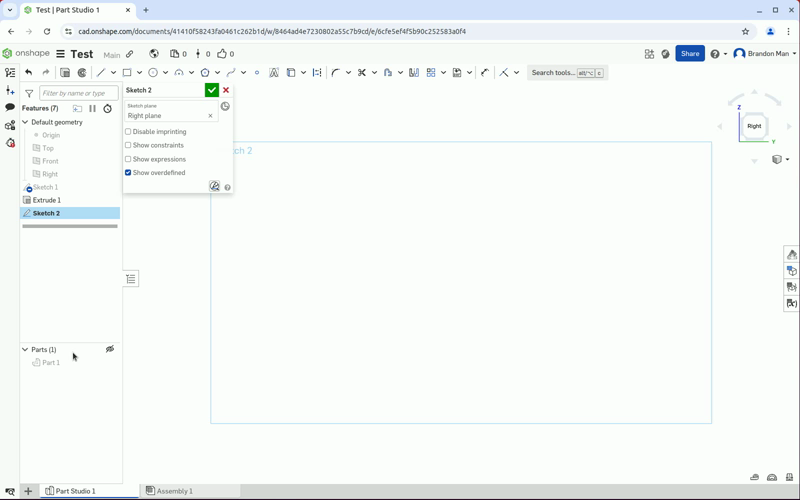
key(l)
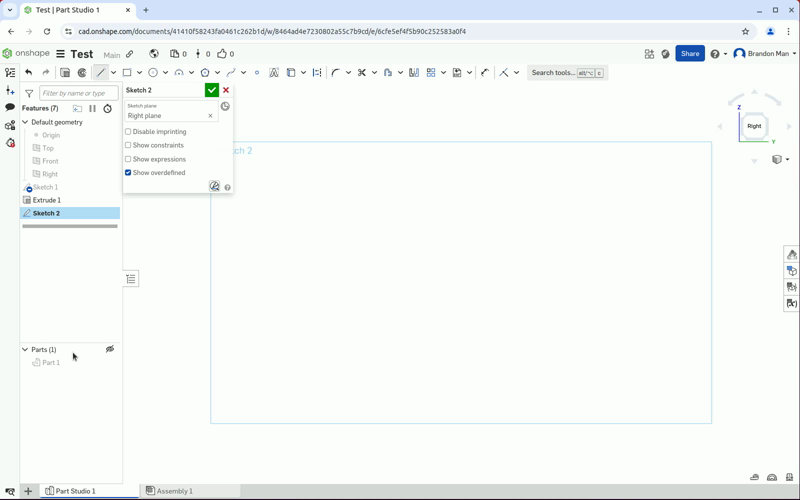
key_down(shift)
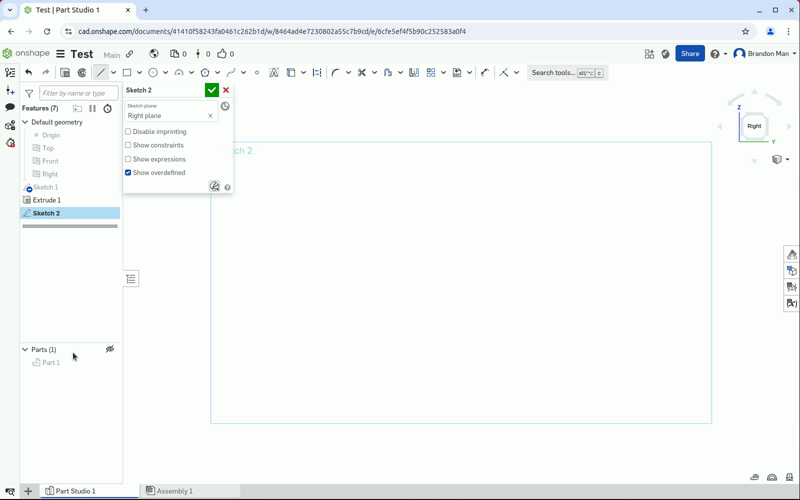
mouse_move(489, 264)
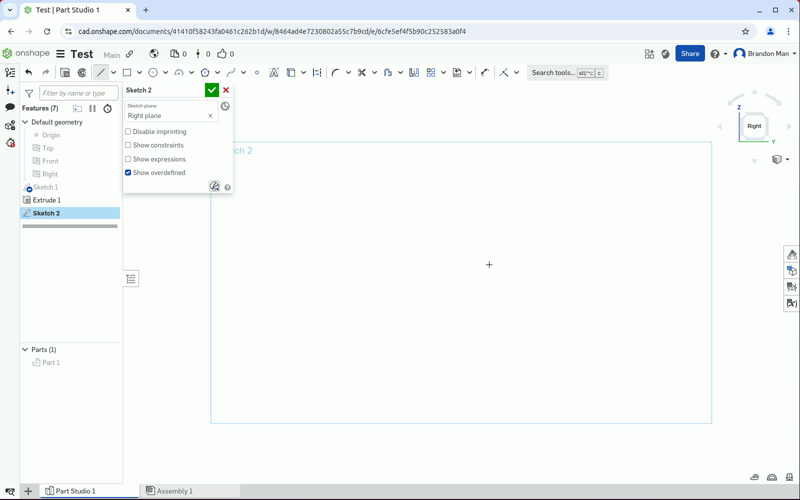
click(489, 264)
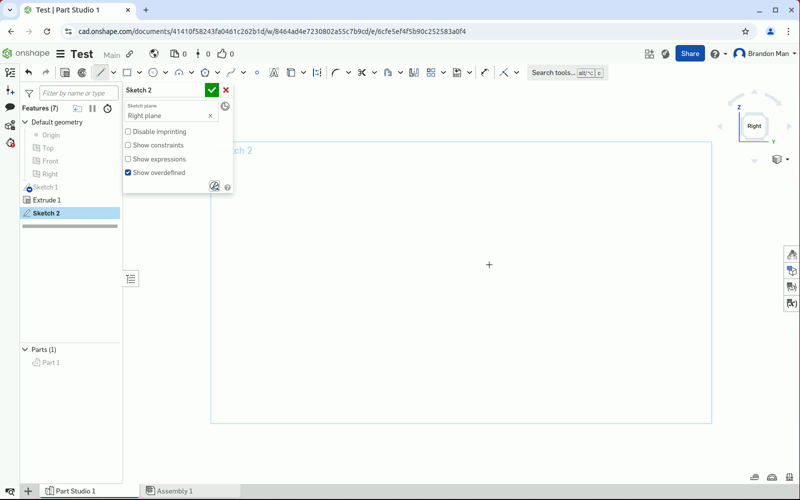
key_up(shift)
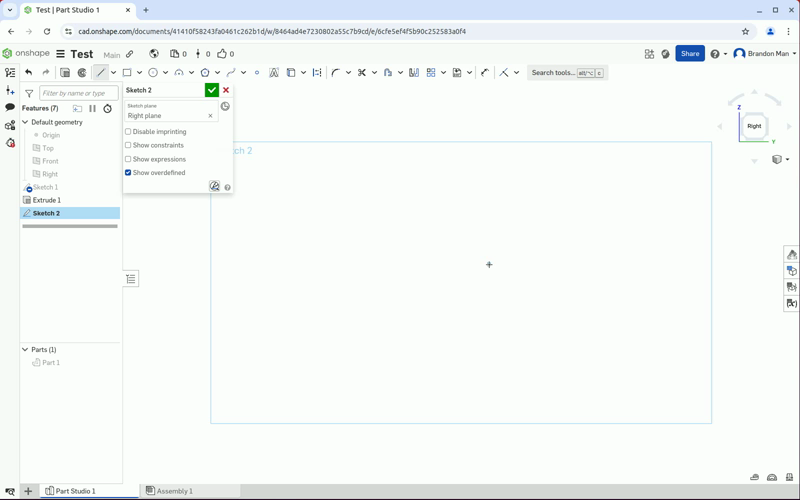
key_down(shift)
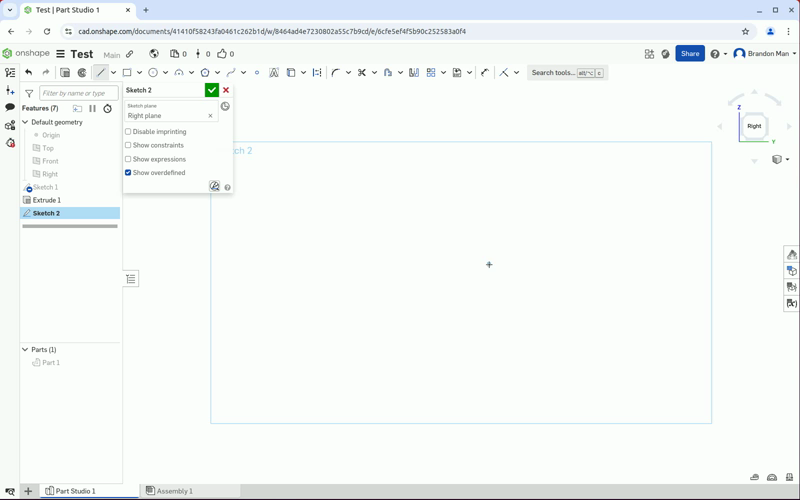
mouse_move(519, 264)
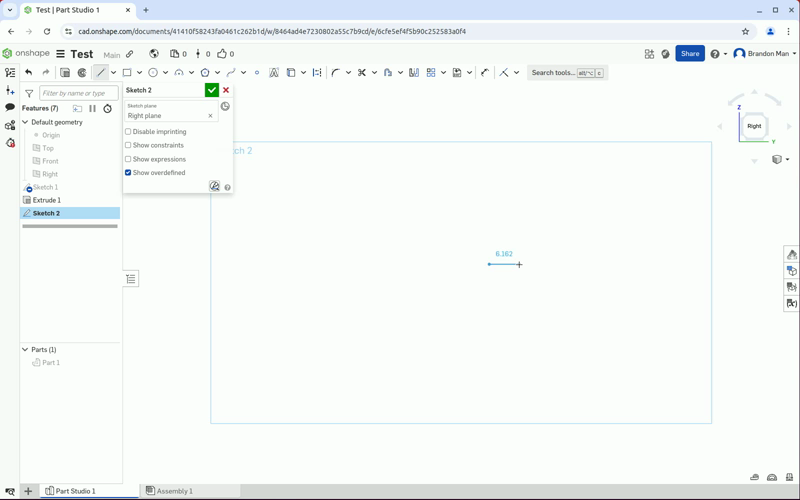
mouse_move(489, 264)
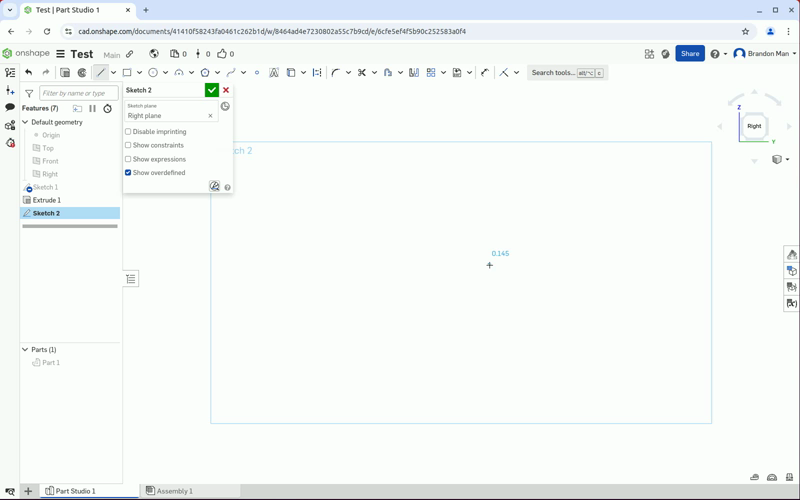
scroll(6)
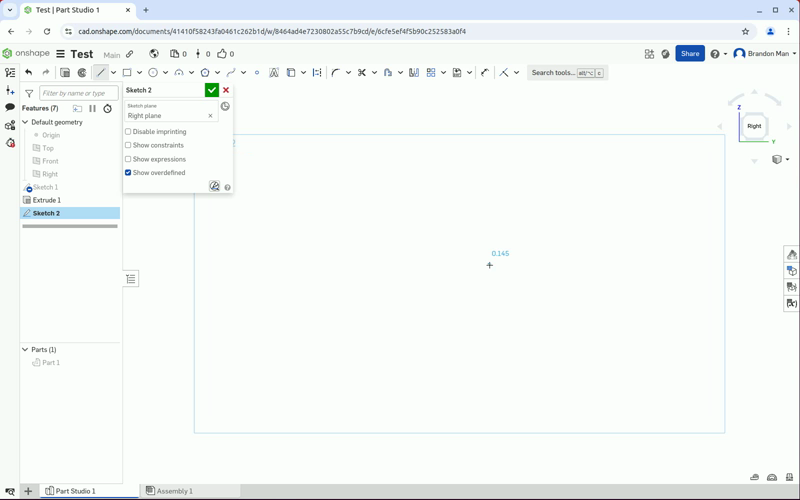
scroll(6)
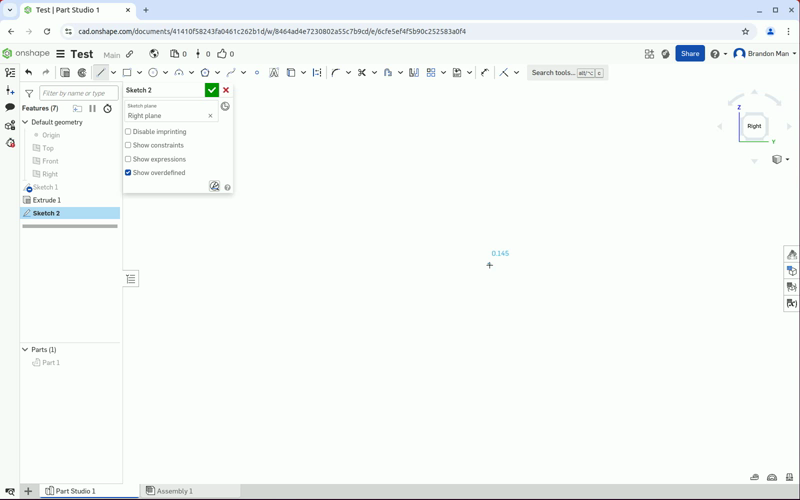
scroll(6)
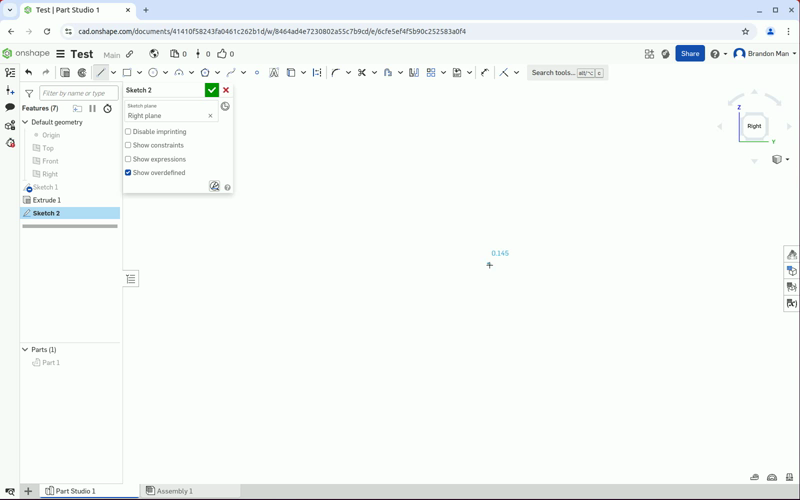
scroll(6)
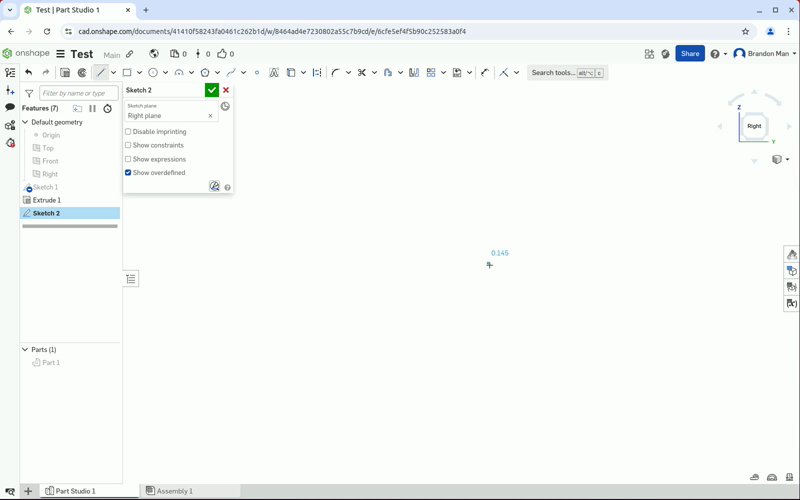
scroll(6)
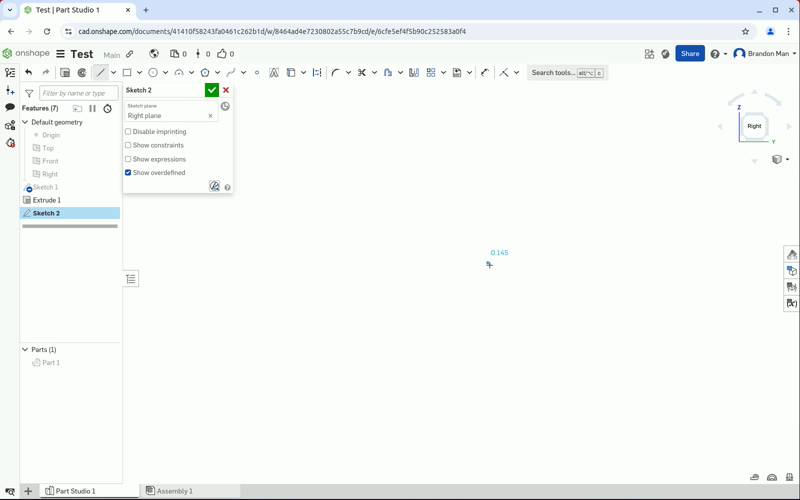
scroll(6)
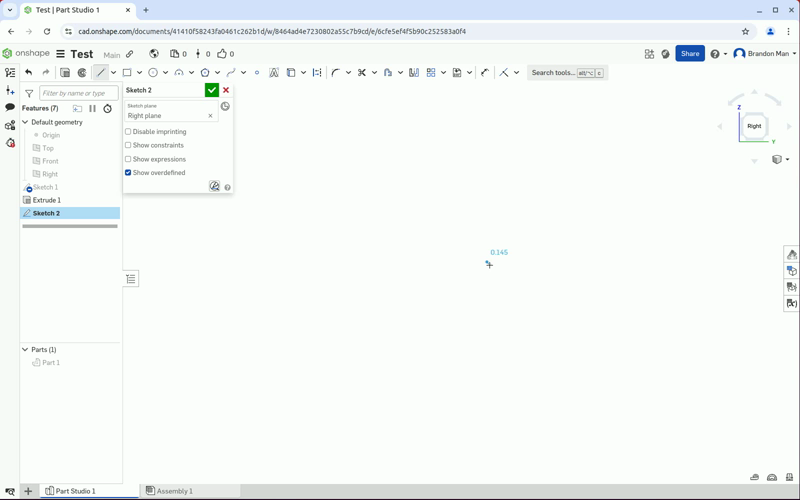
scroll(6)
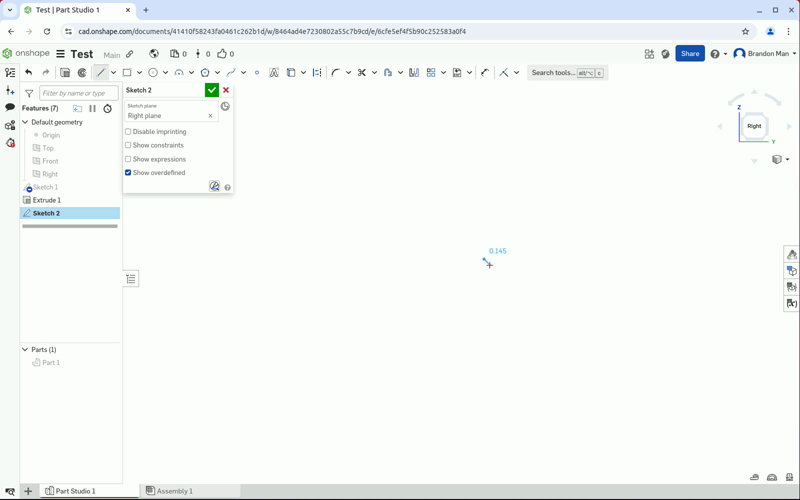
click(489, 264)
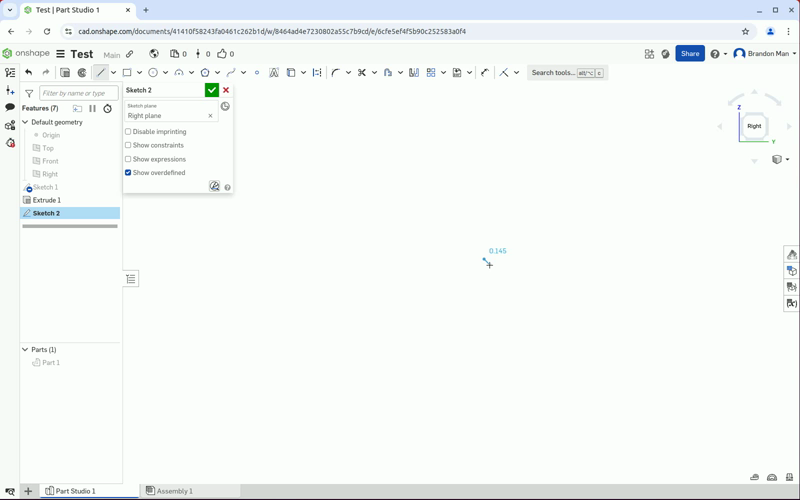
scroll(-6)
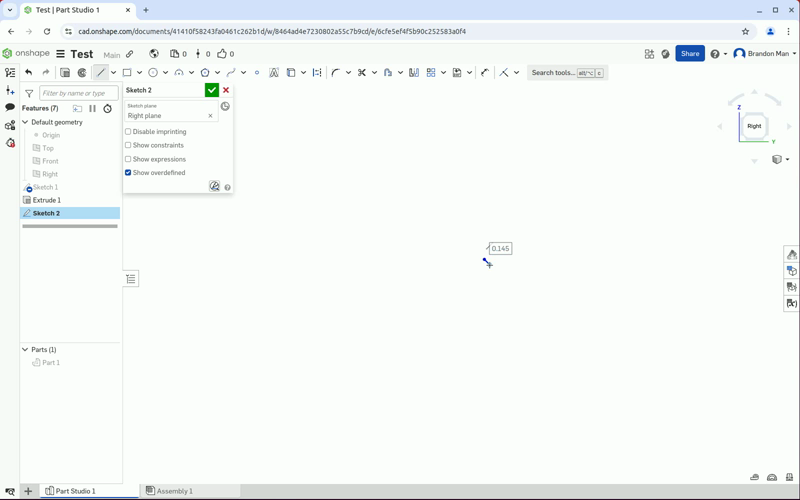
scroll(-6)
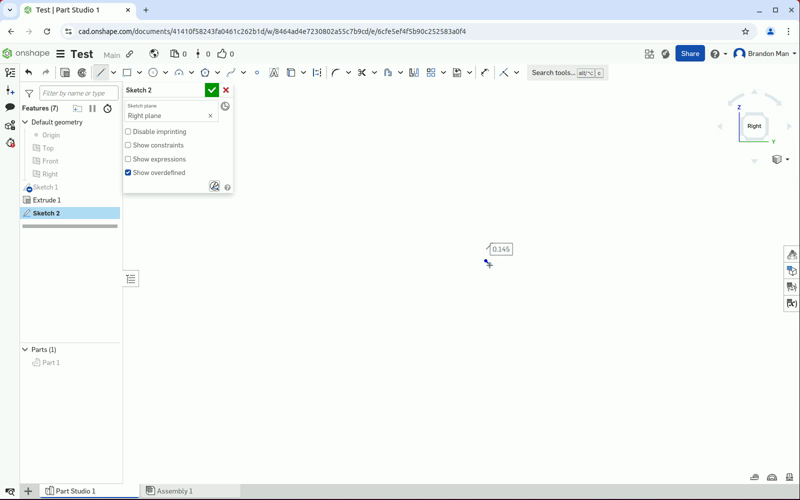
scroll(-6)
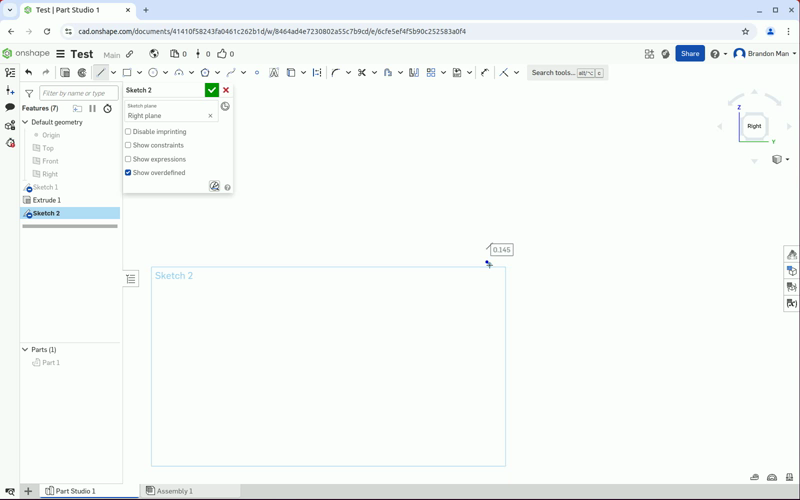
scroll(-6)
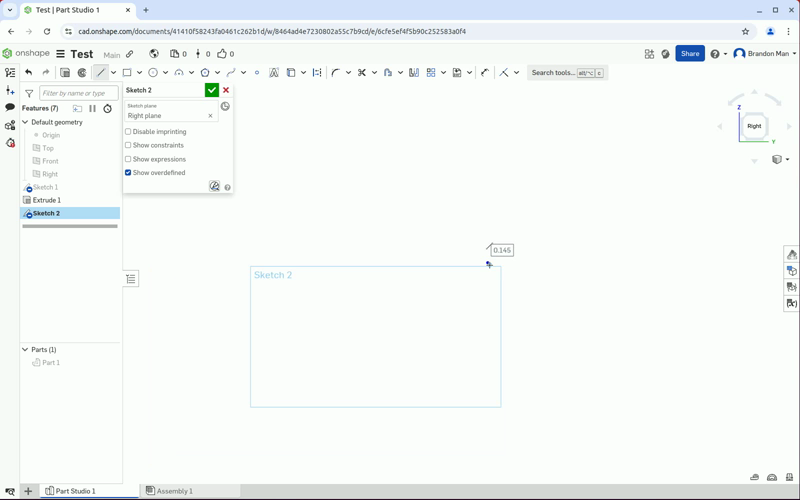
scroll(-6)
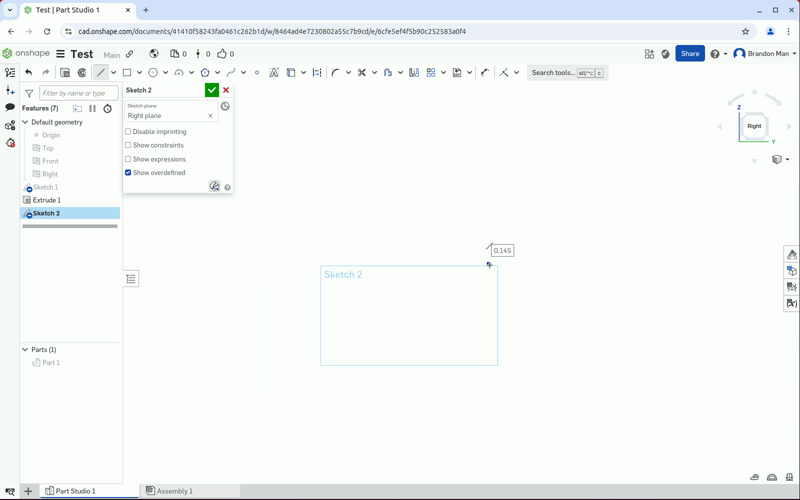
scroll(-6)
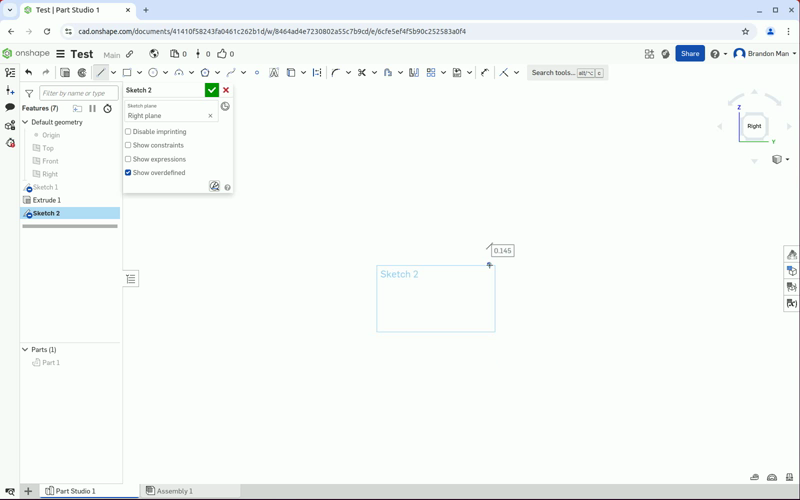
scroll(-6)
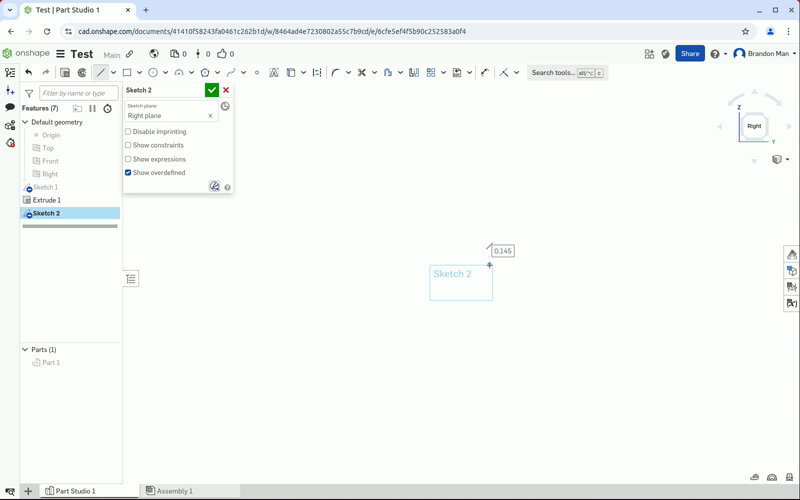
key_up(shift)
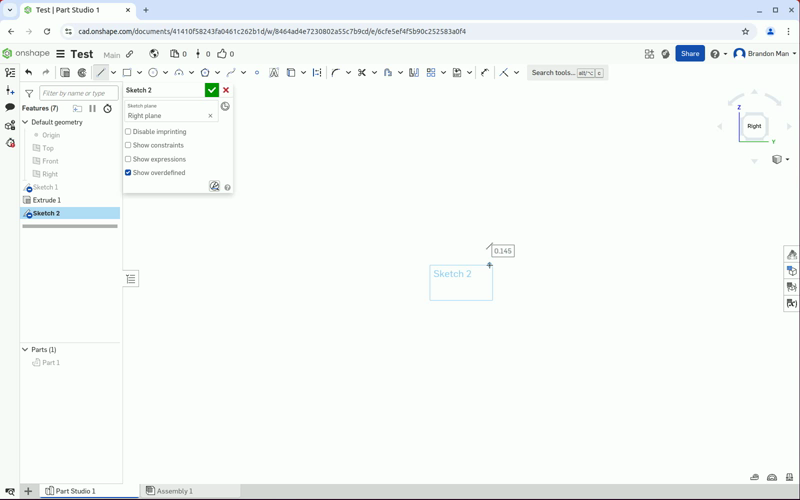
key_down(shift)
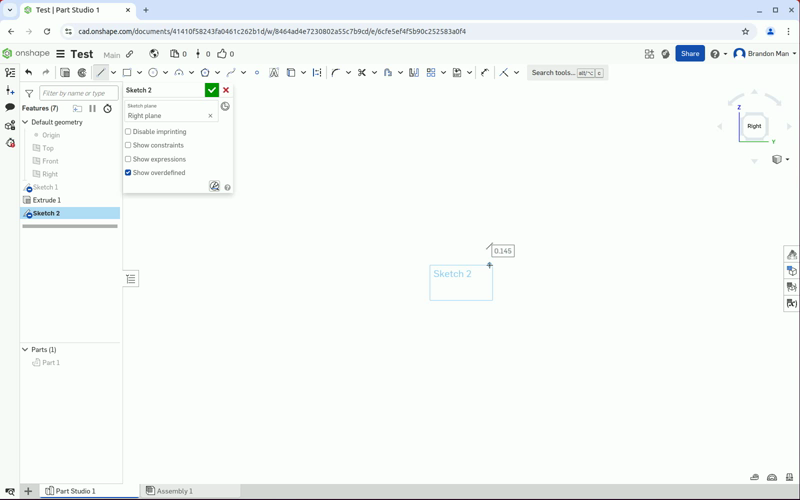
mouse_move(519, 264)
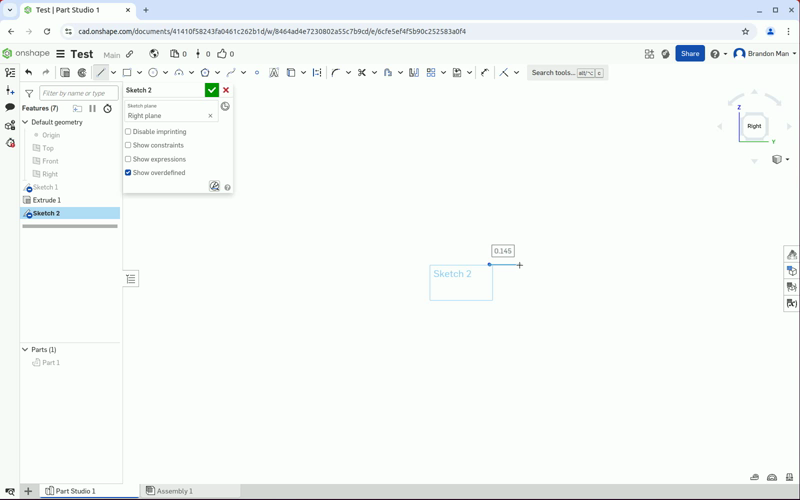
mouse_move(489, 261)
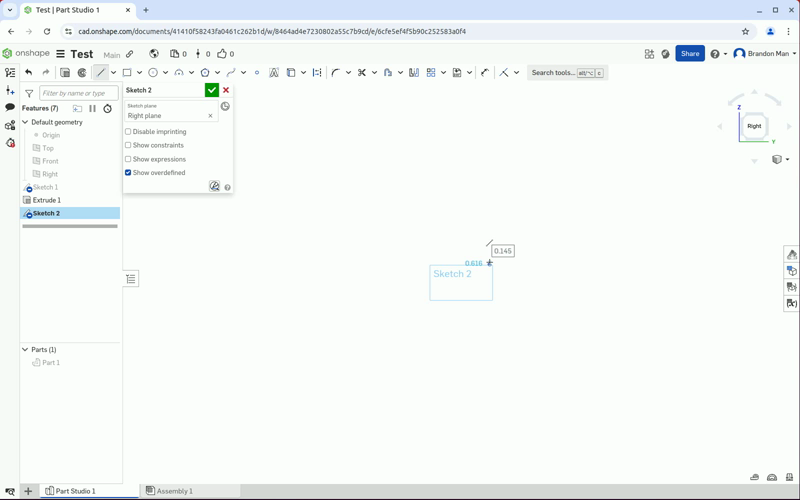
scroll(6)
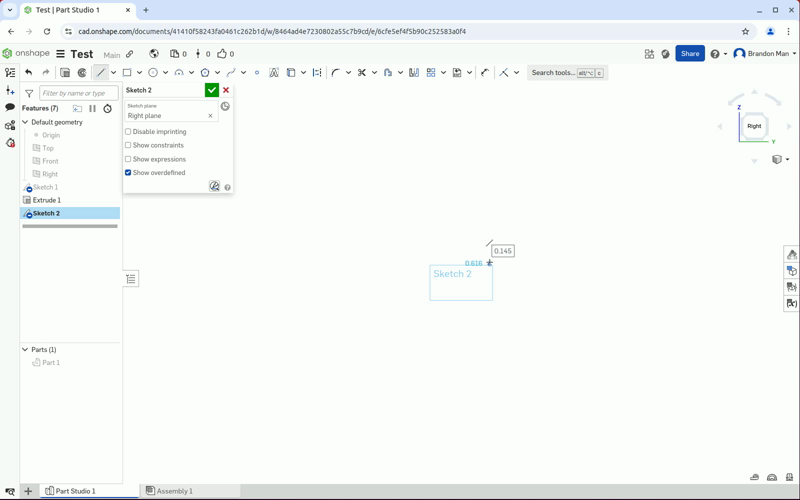
scroll(6)
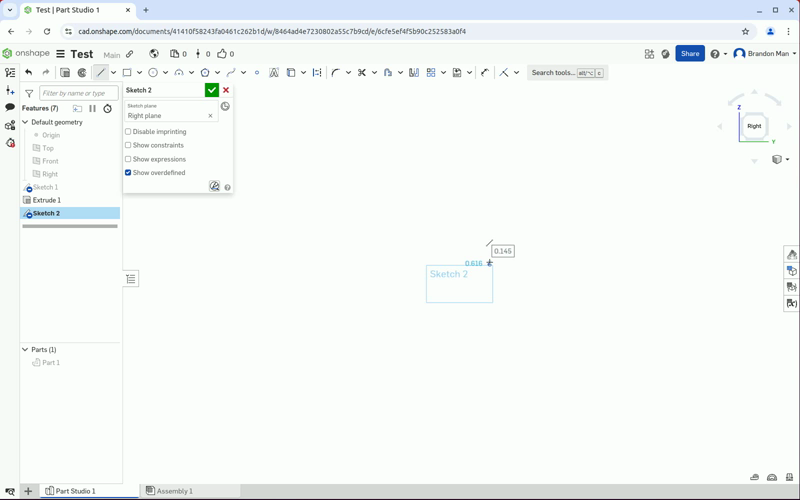
scroll(6)
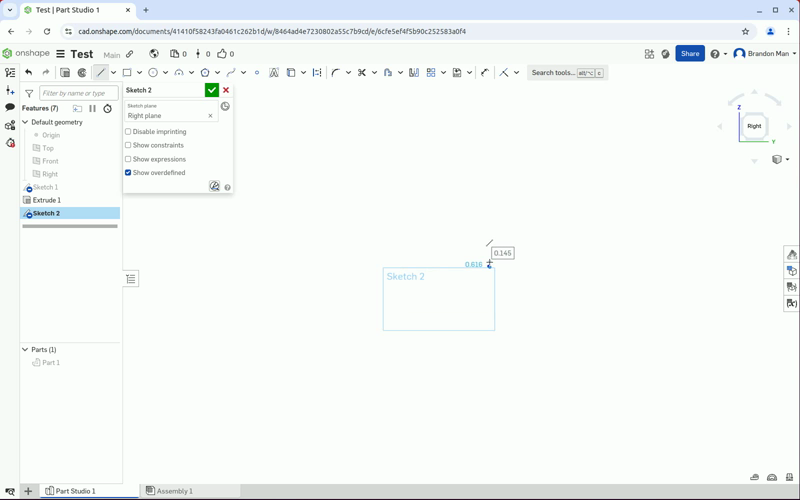
scroll(6)
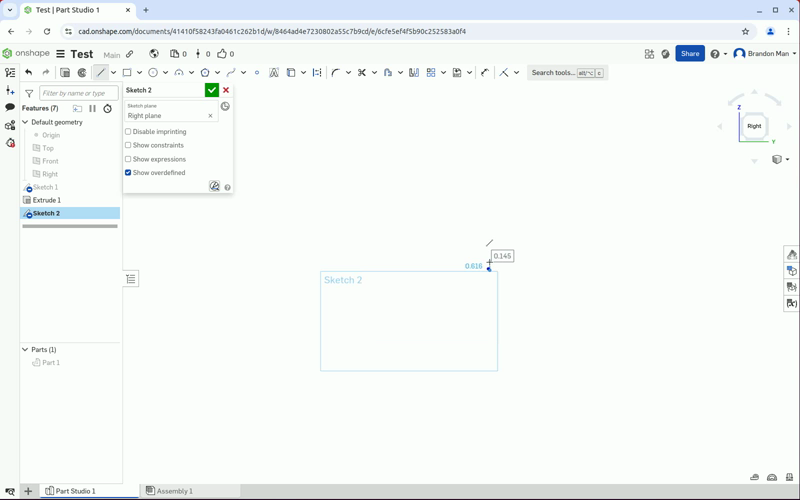
scroll(6)
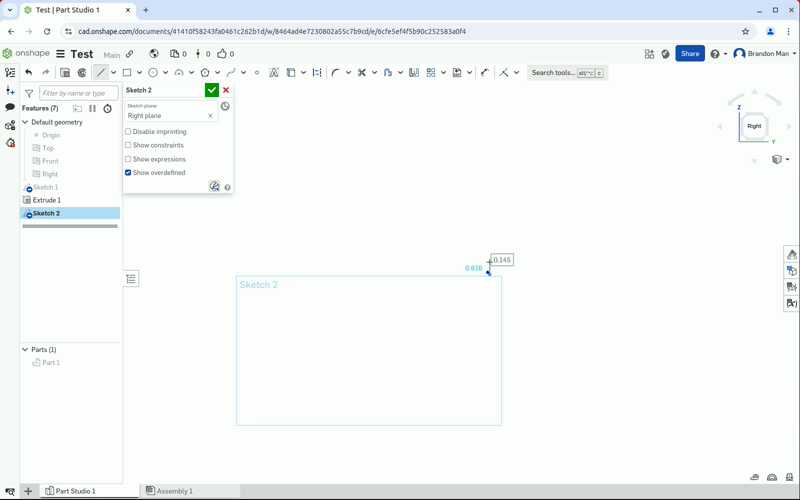
scroll(6)
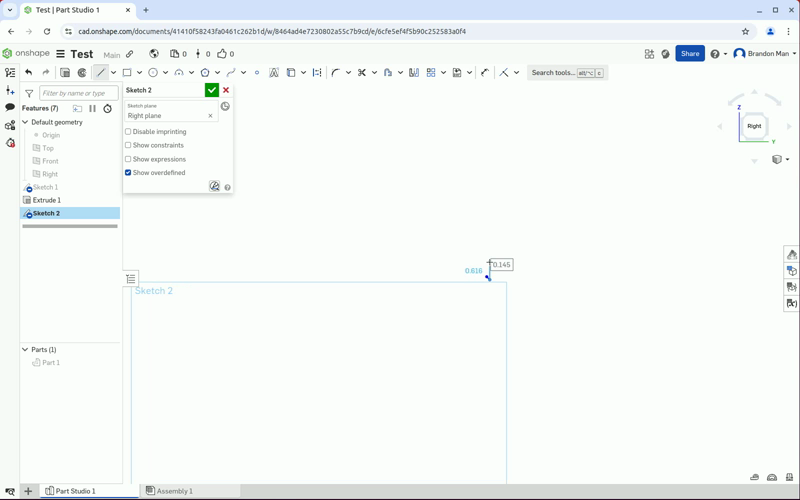
scroll(6)
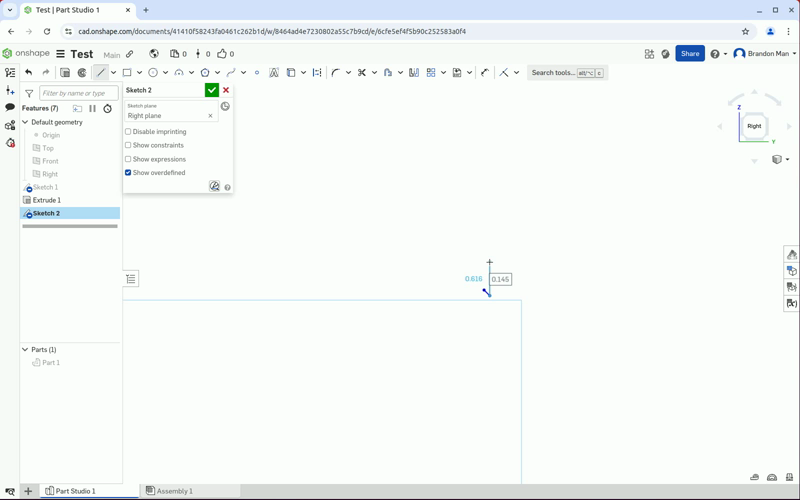
click(489, 261)
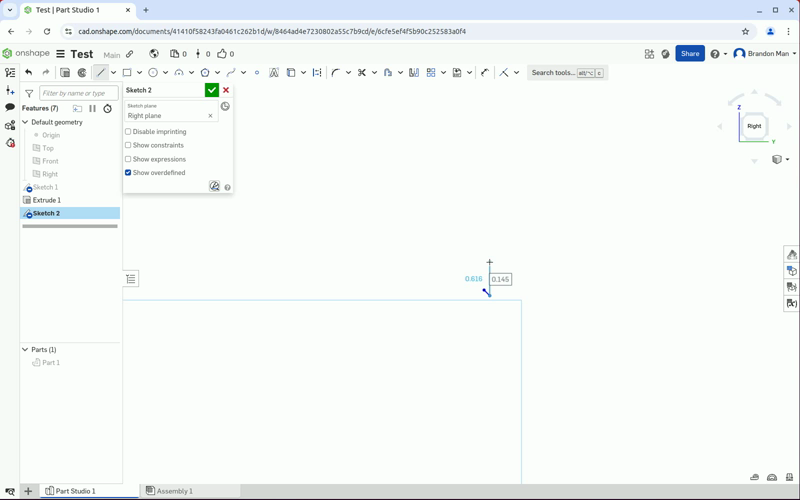
scroll(-6)
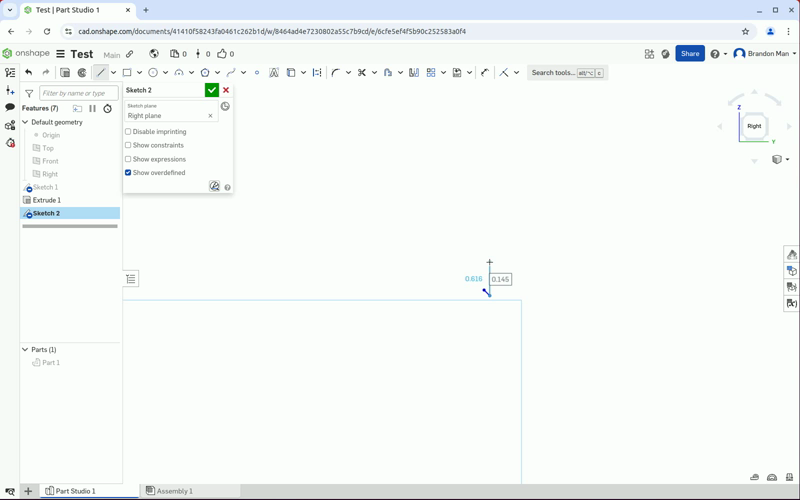
scroll(-6)
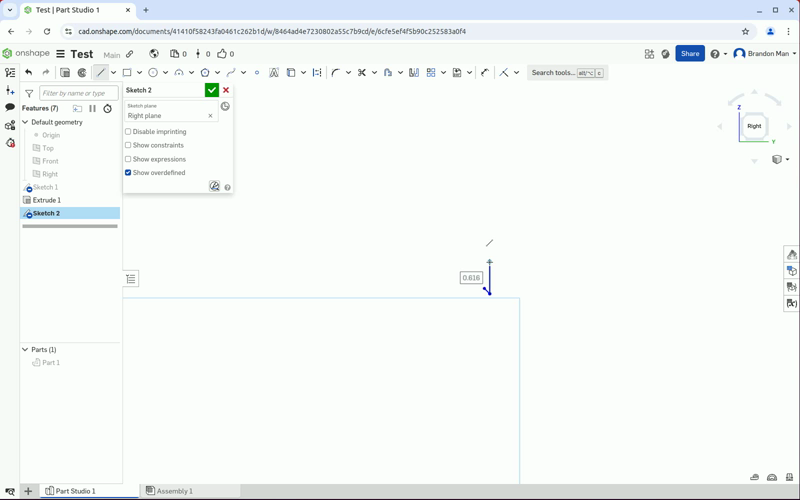
scroll(-6)
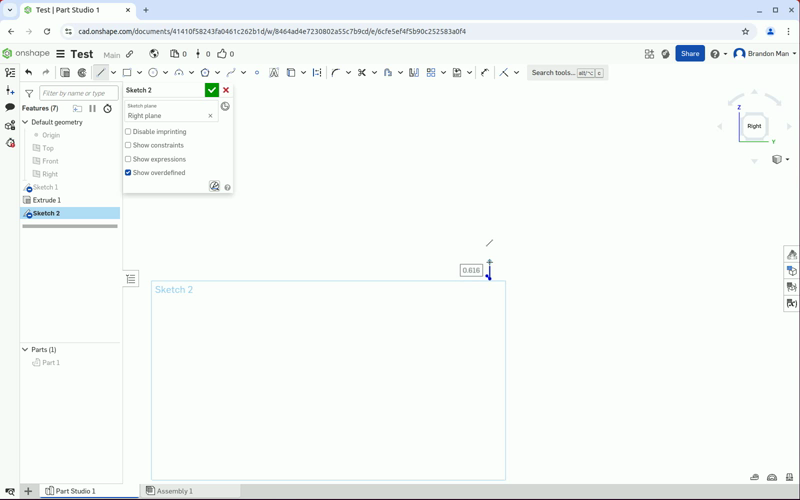
scroll(-6)
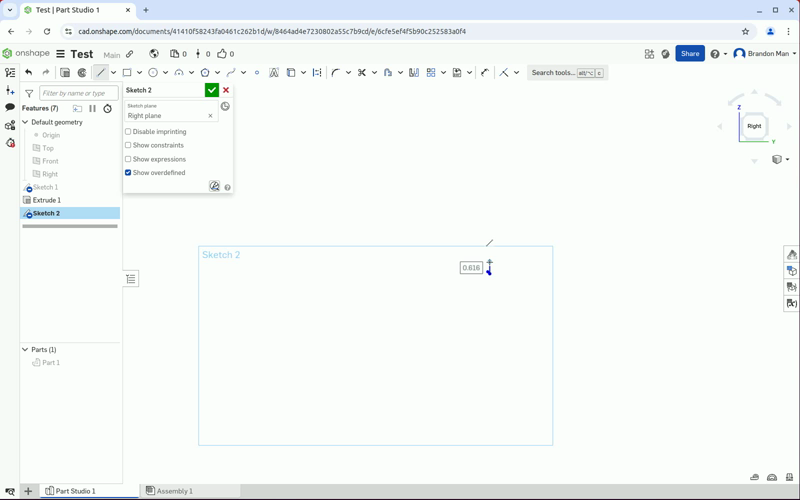
scroll(-6)
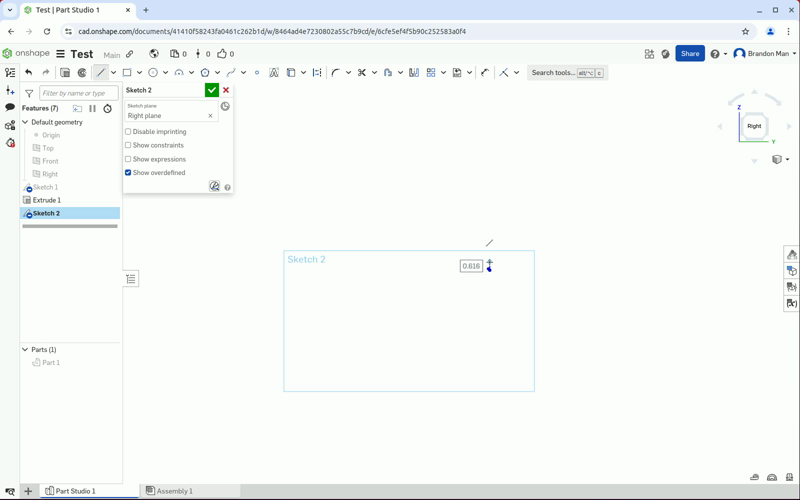
scroll(-6)
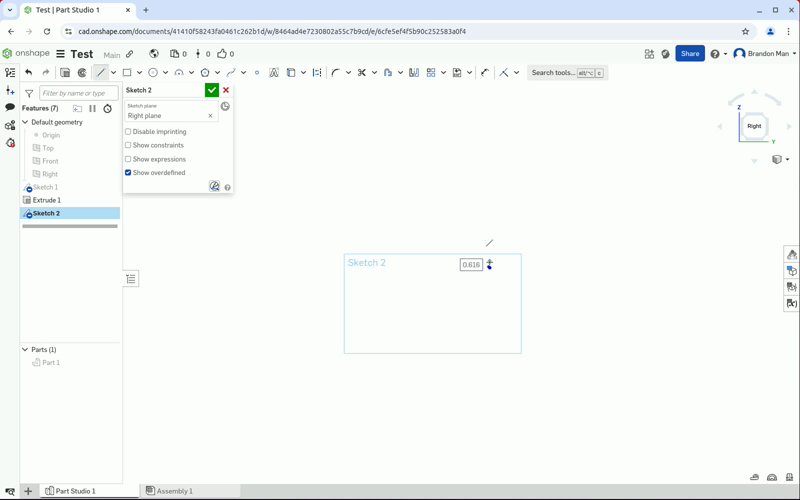
scroll(-6)
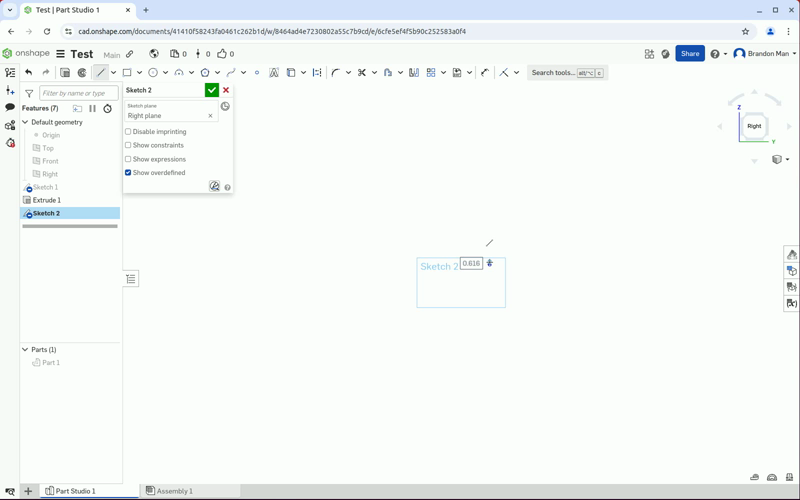
key_up(shift)
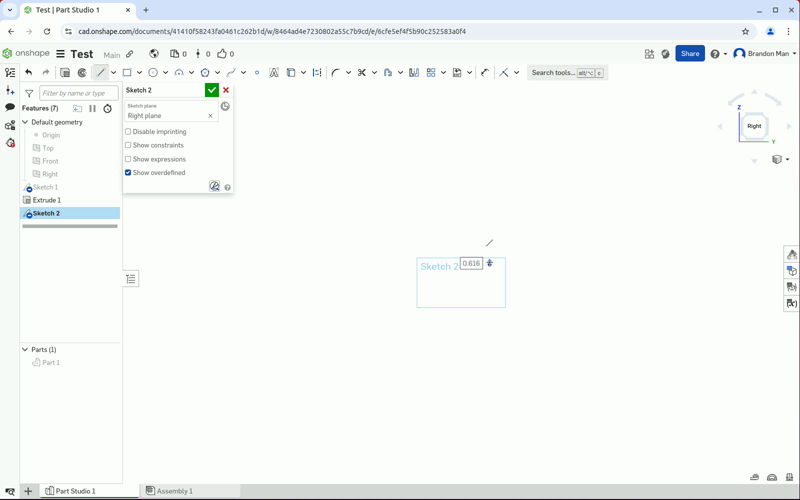
mouse_move(519, 261)
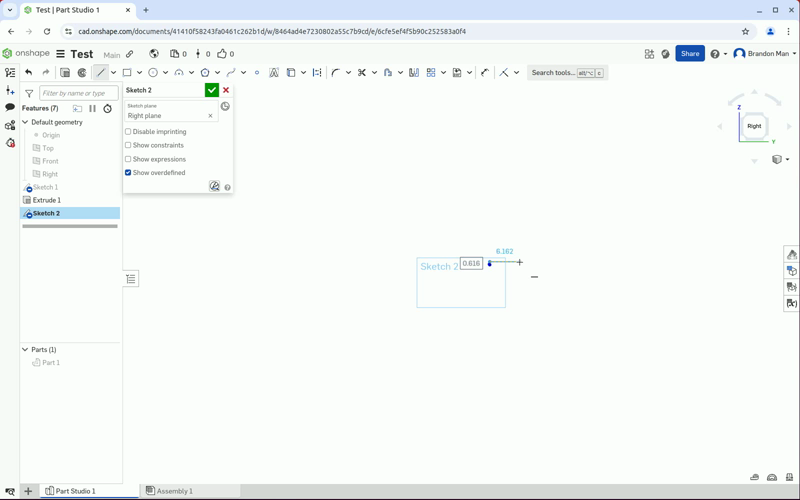
key_down(shift)
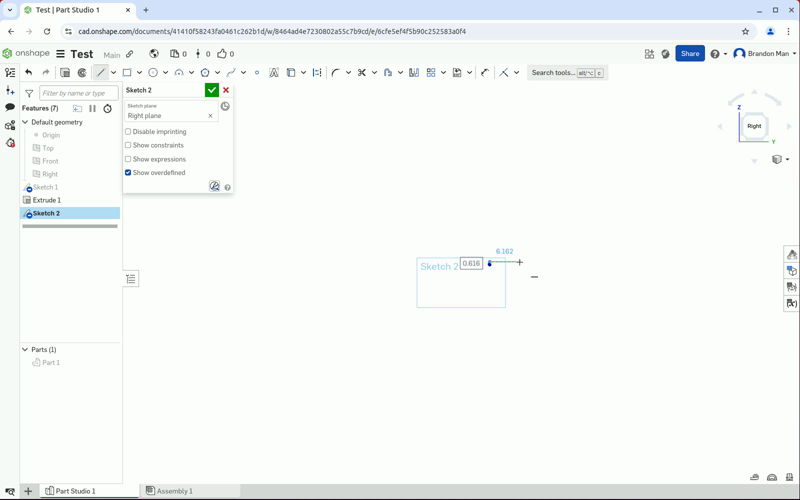
mouse_move(489, 264)
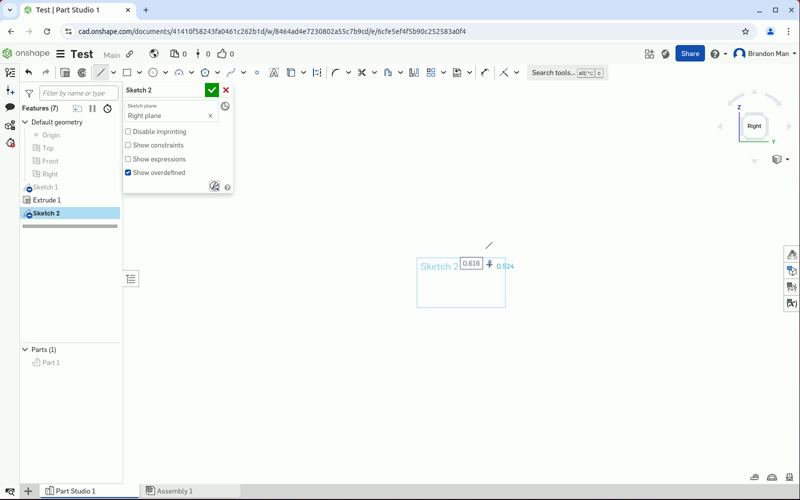
scroll(6)
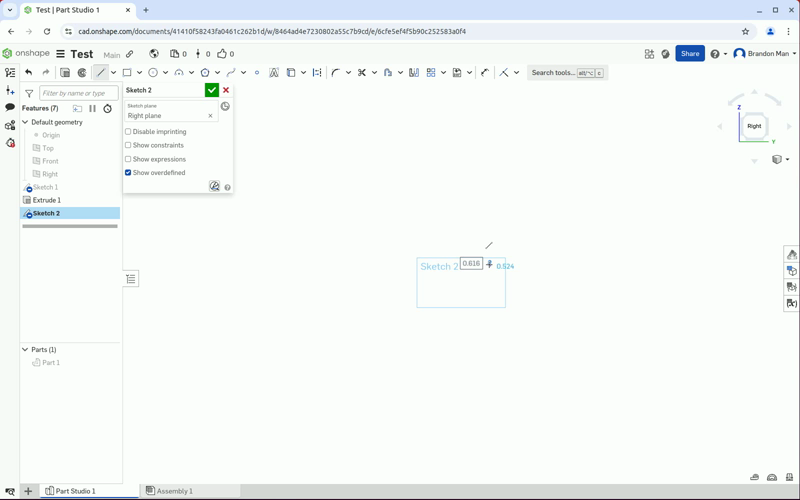
scroll(6)
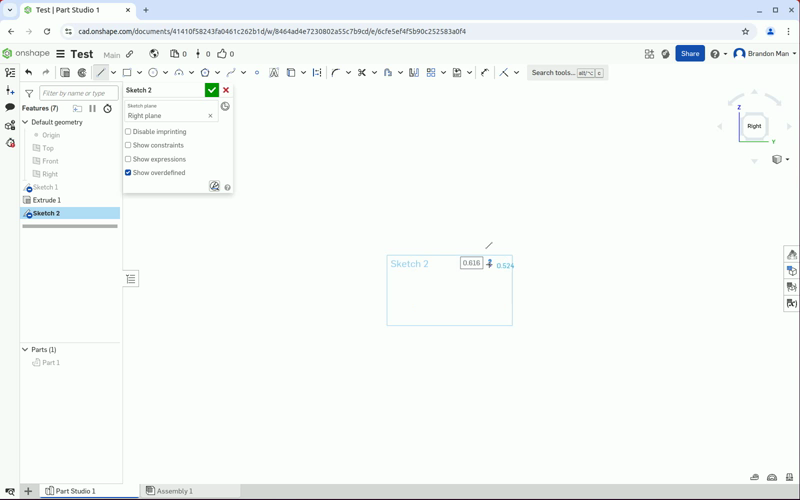
scroll(6)
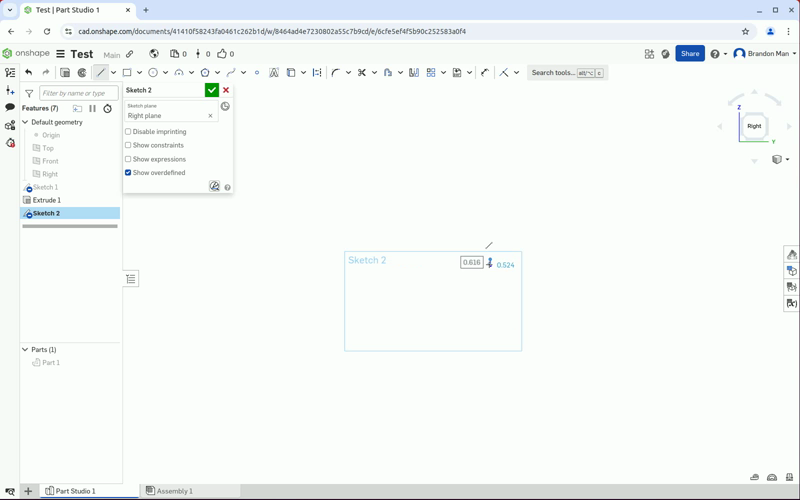
scroll(6)
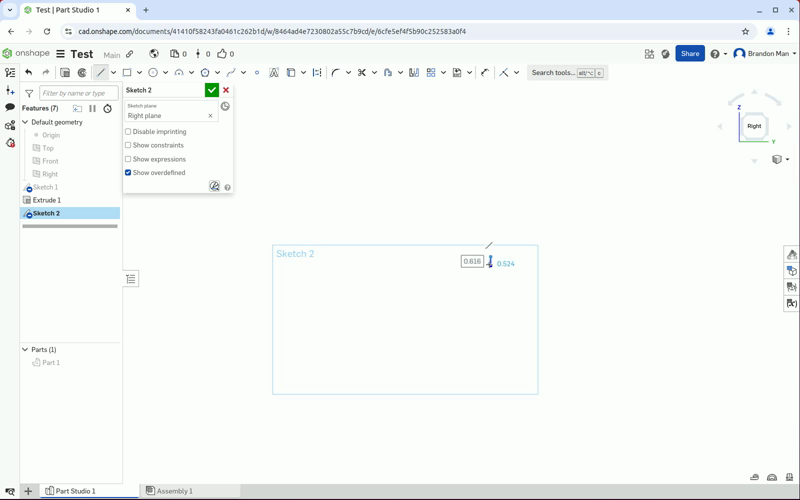
scroll(6)
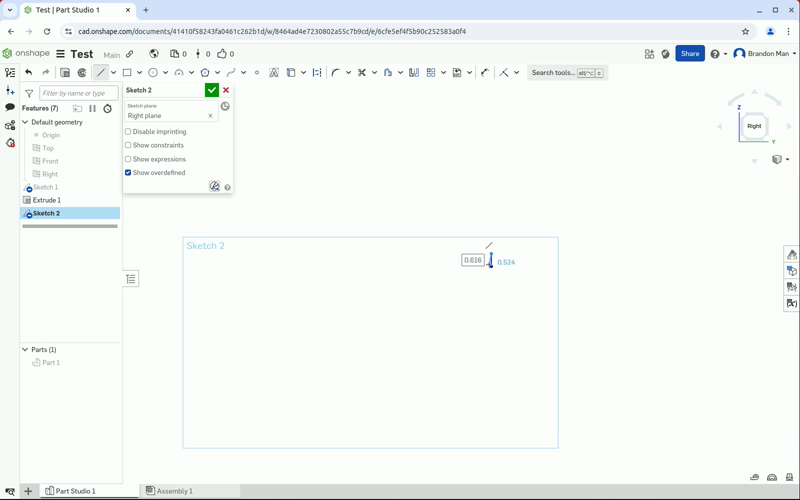
scroll(6)
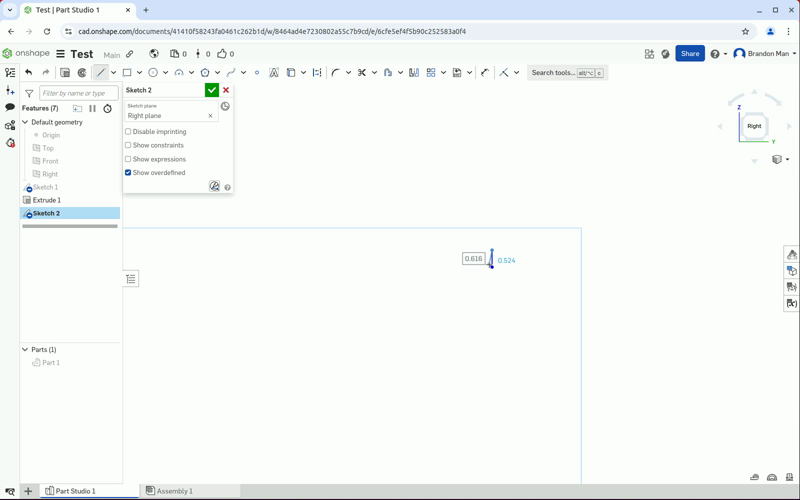
scroll(6)
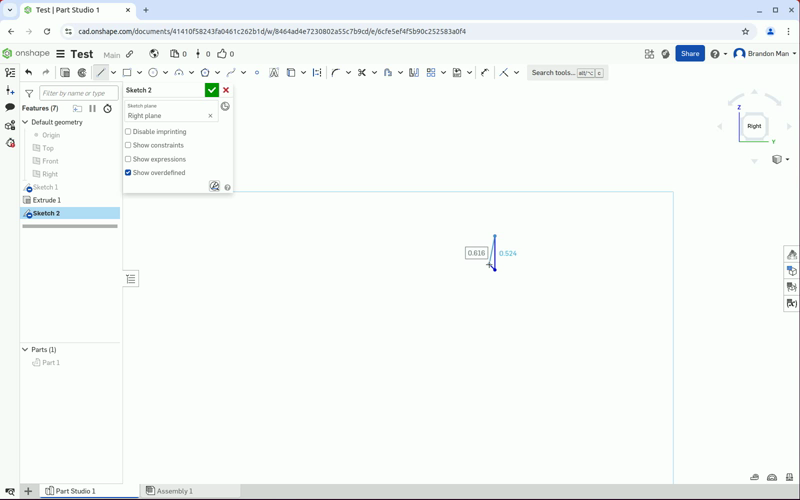
key_up(shift)
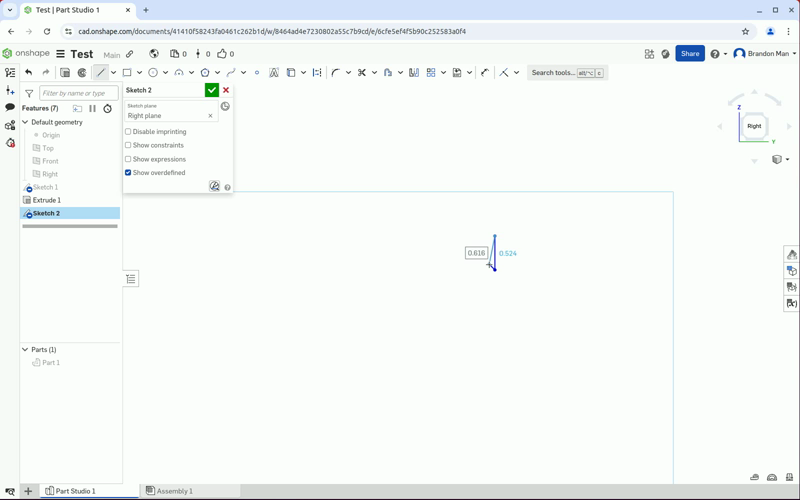
click(489, 264)
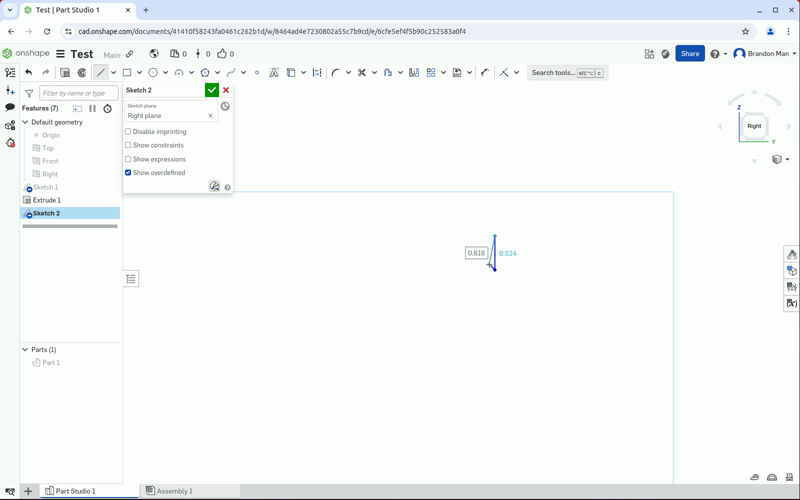
scroll(-6)
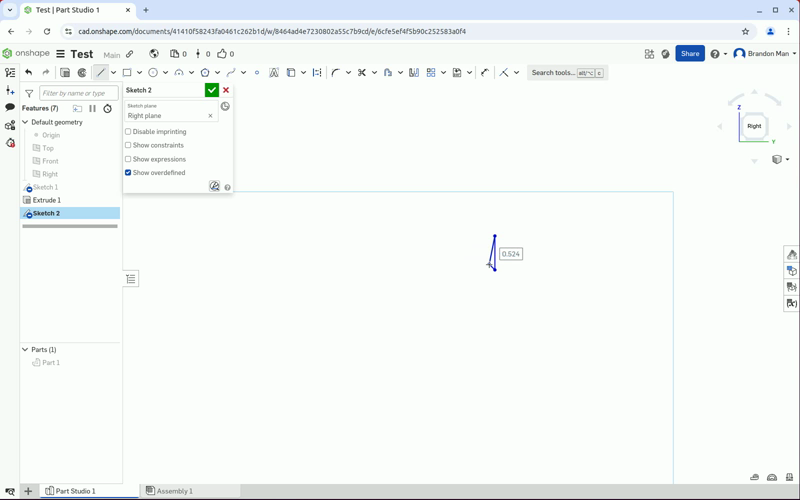
scroll(-6)
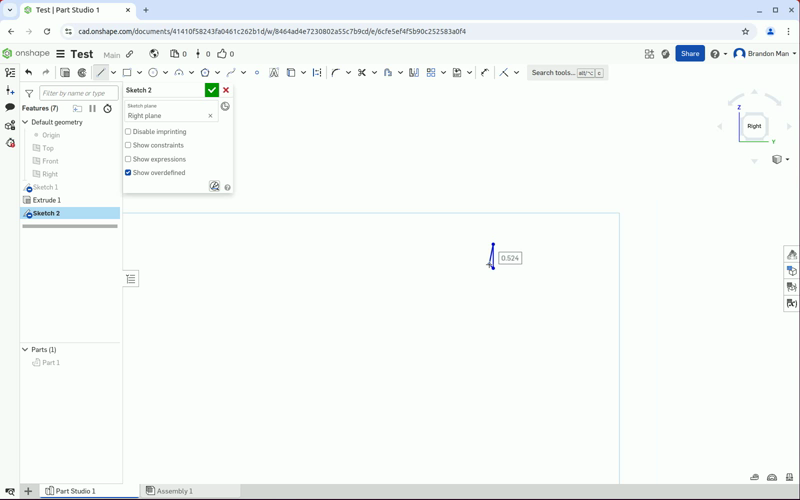
scroll(-6)
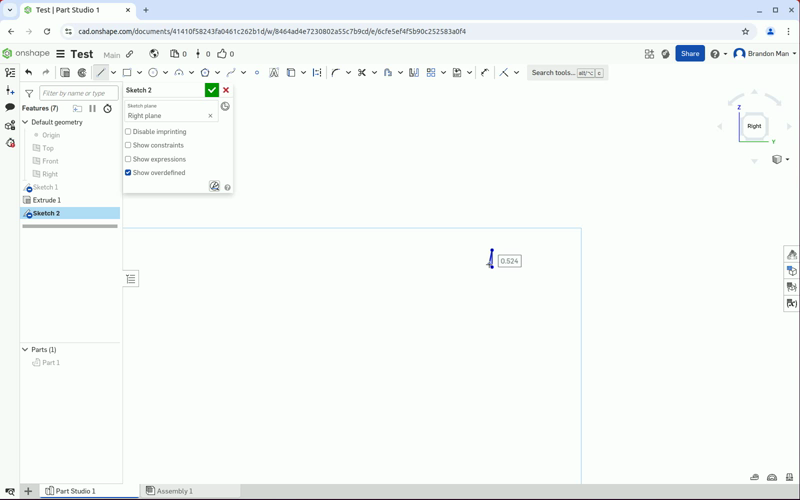
scroll(-6)
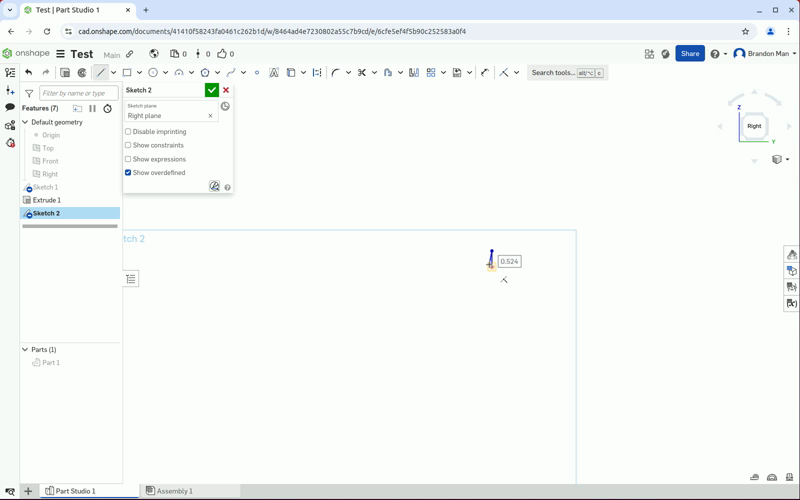
scroll(-6)
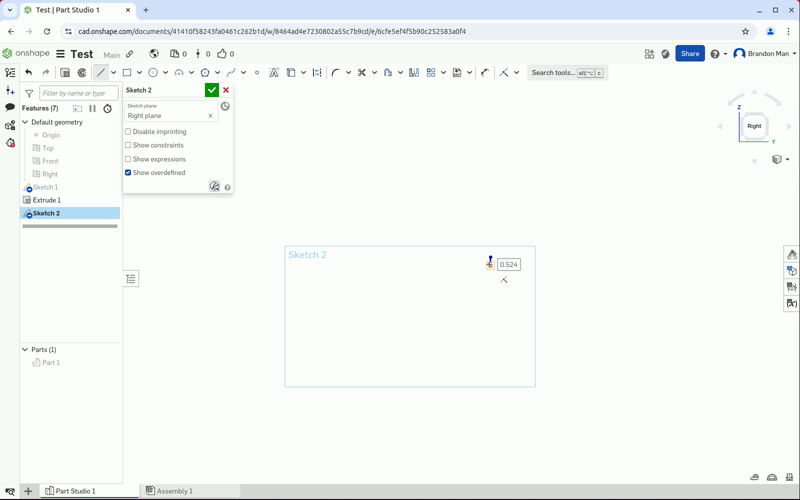
scroll(-6)
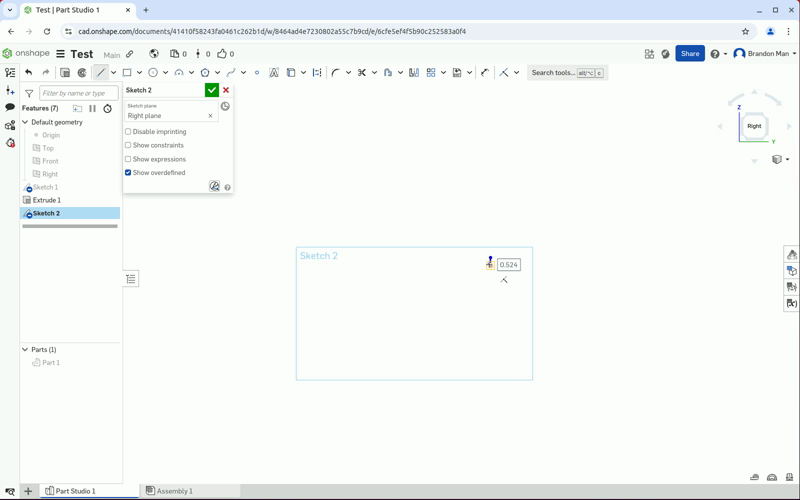
scroll(-6)
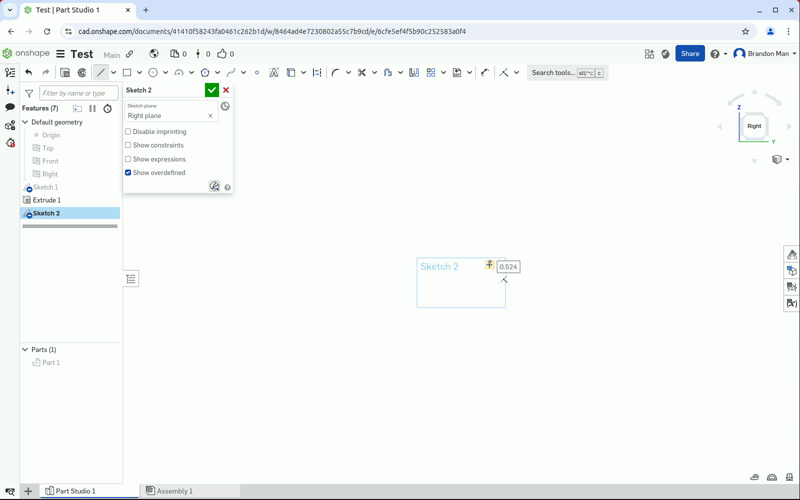
key(esc)
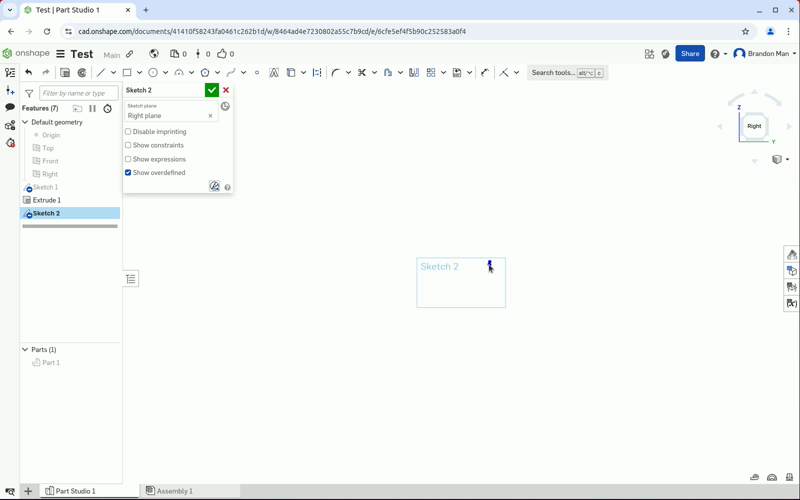
mouse_move(489, 264)
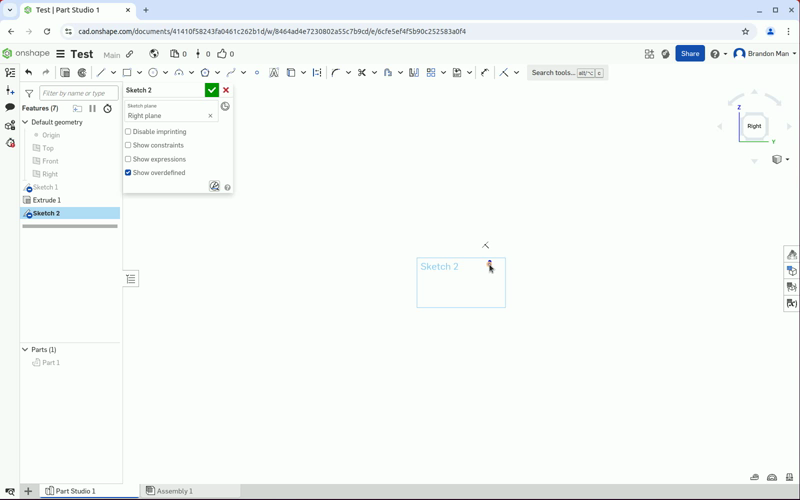
scroll(6)
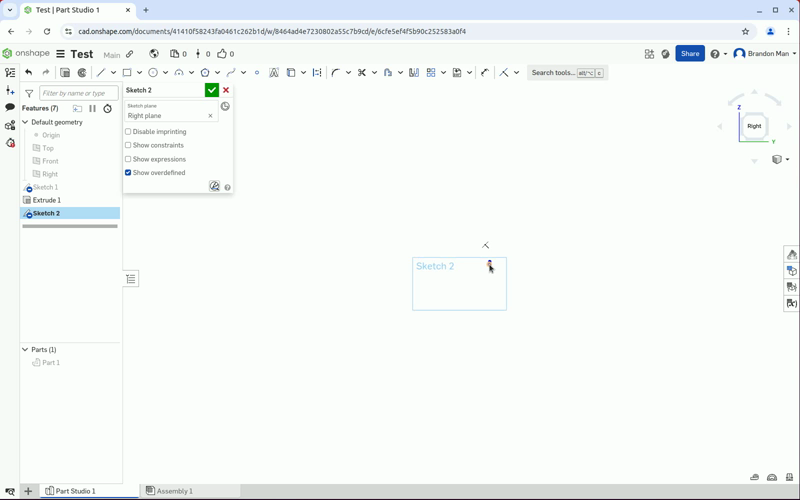
scroll(6)
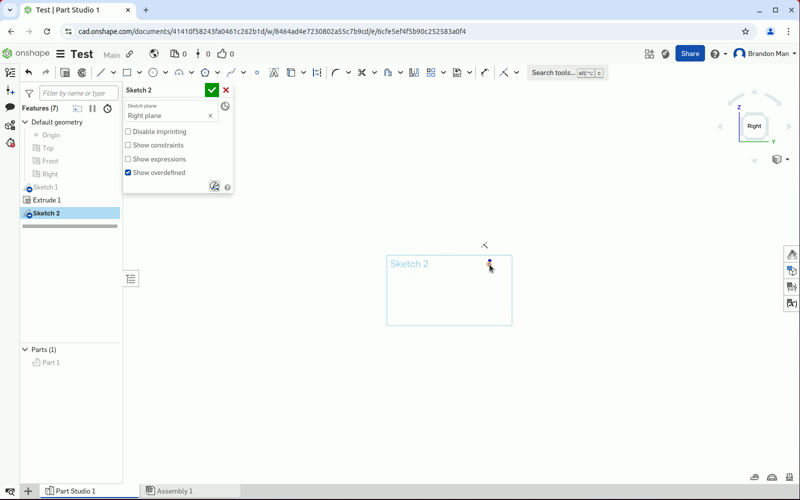
scroll(6)
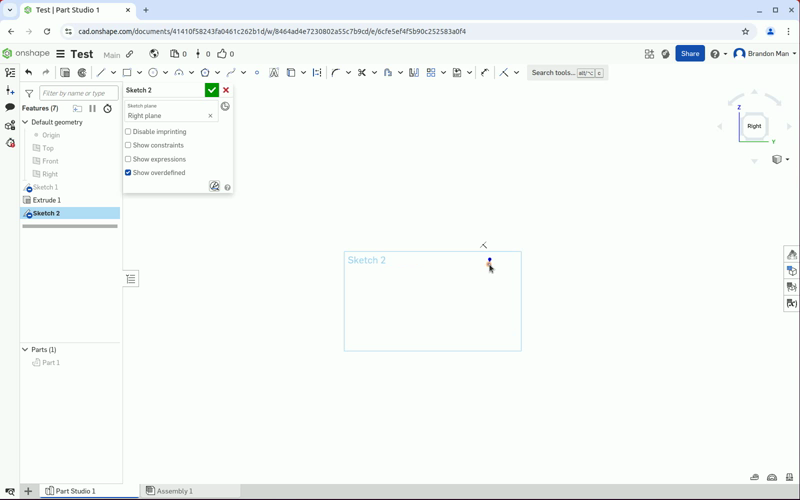
scroll(6)
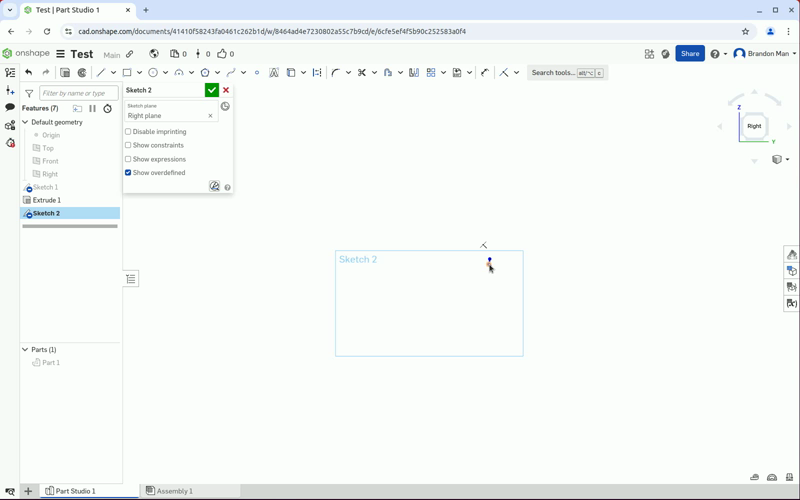
scroll(6)
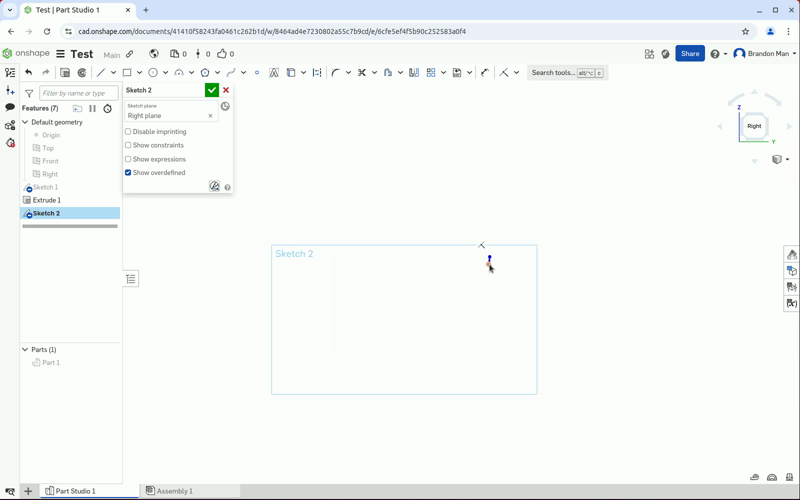
scroll(6)
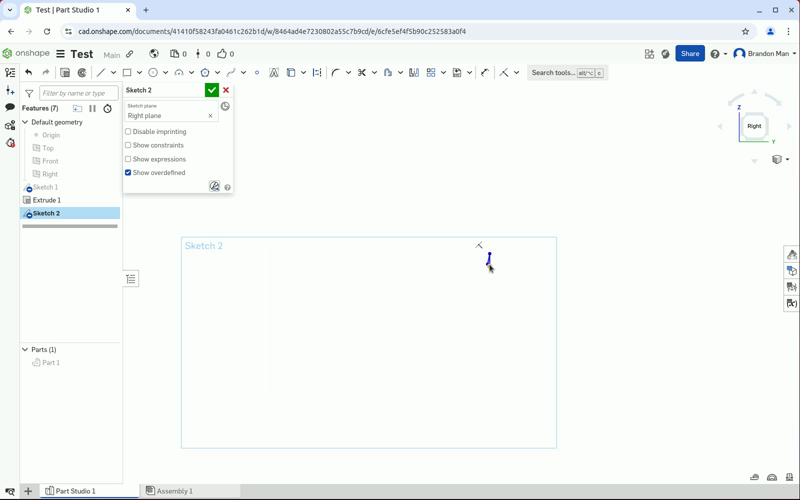
scroll(6)
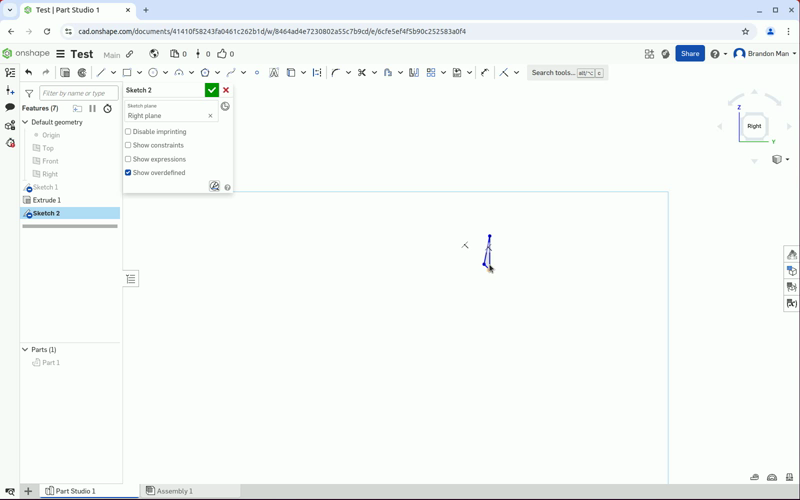
click(489, 264)
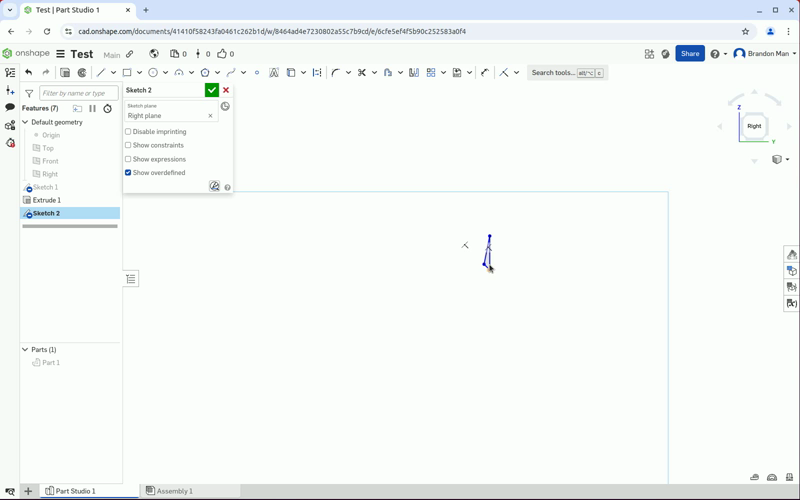
scroll(-6)
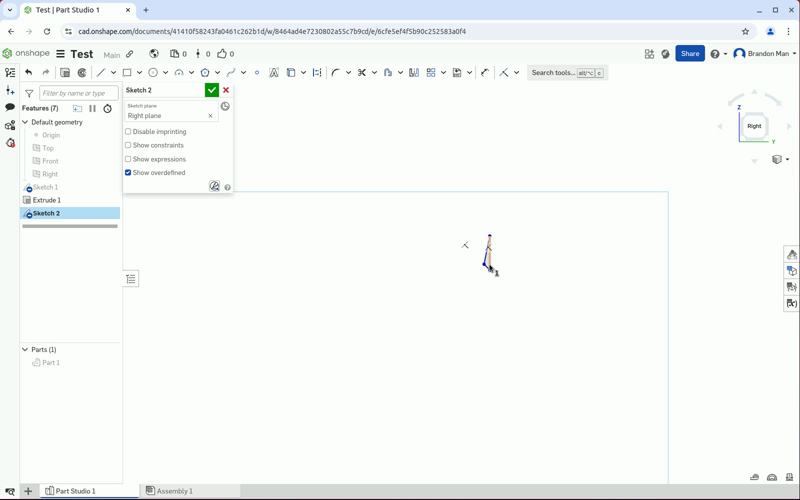
scroll(-6)
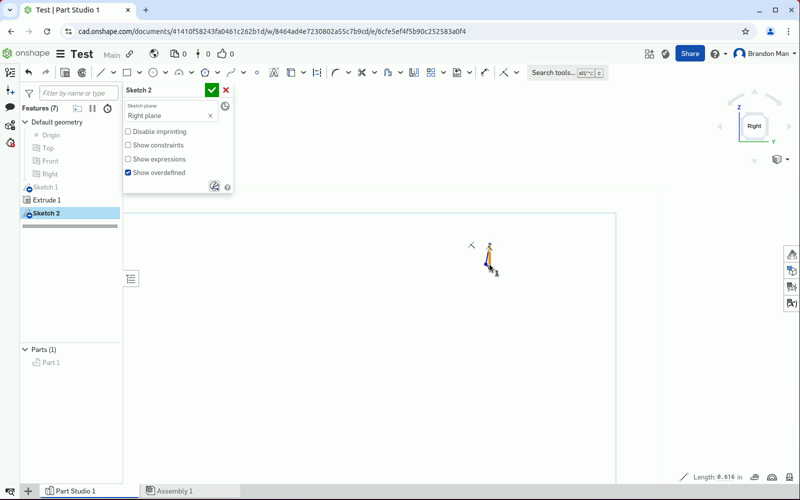
scroll(-6)
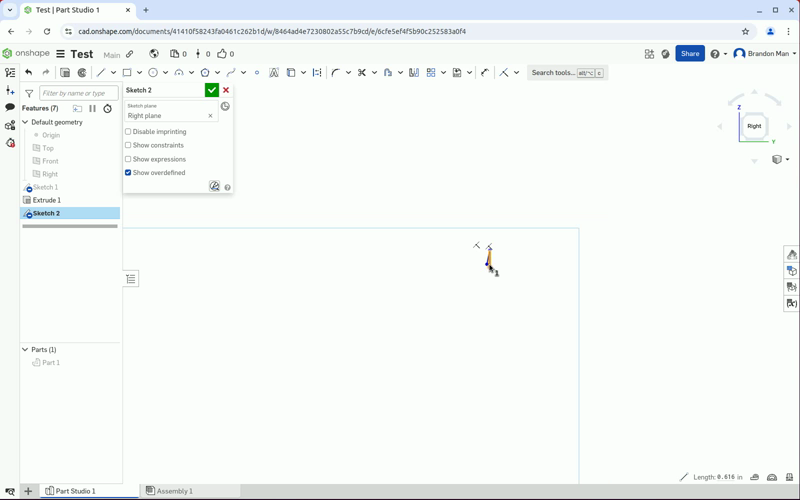
scroll(-6)
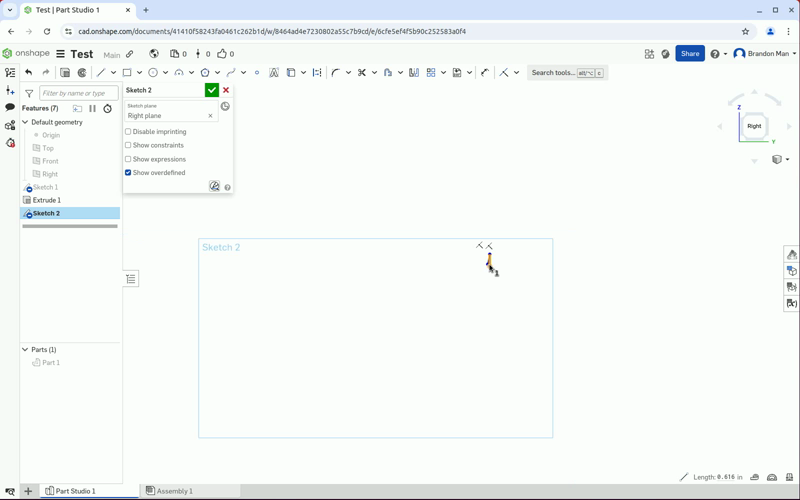
scroll(-6)
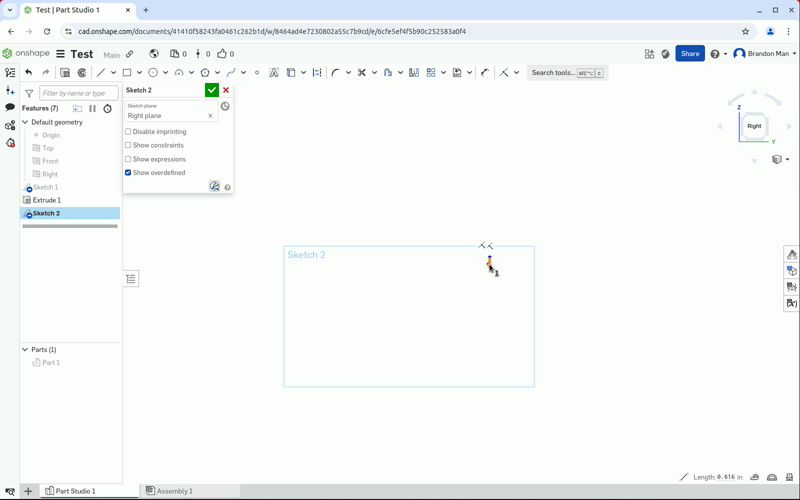
scroll(-6)
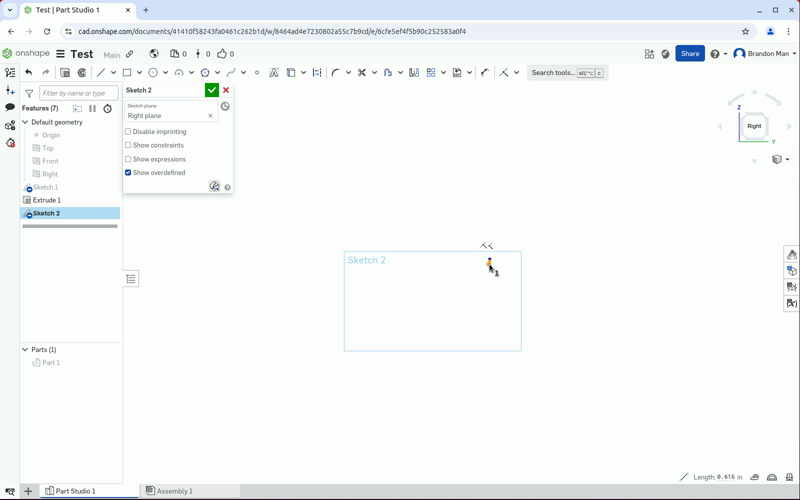
scroll(-6)
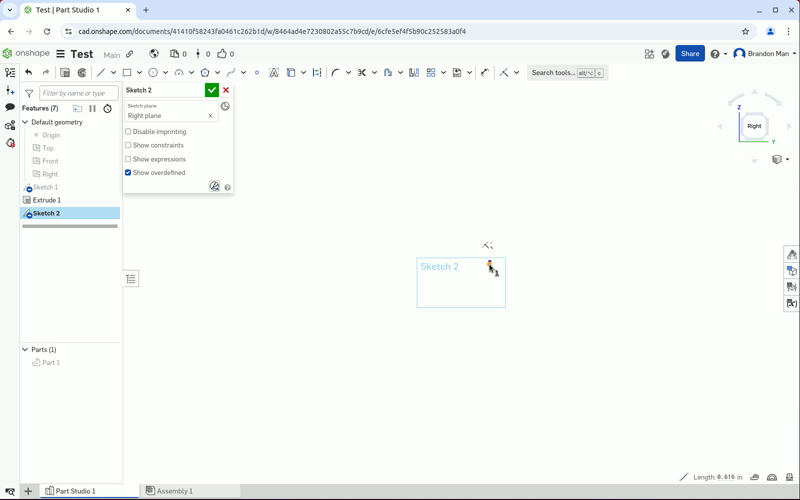
mouse_move(73, 352)
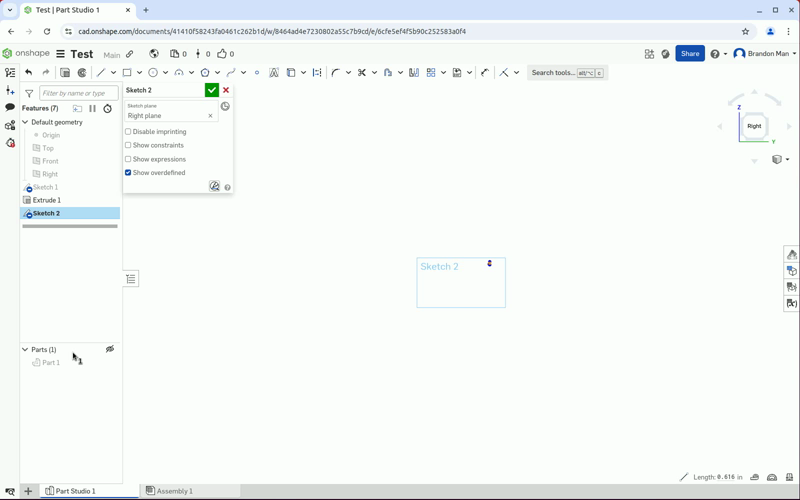
key(shift+y)
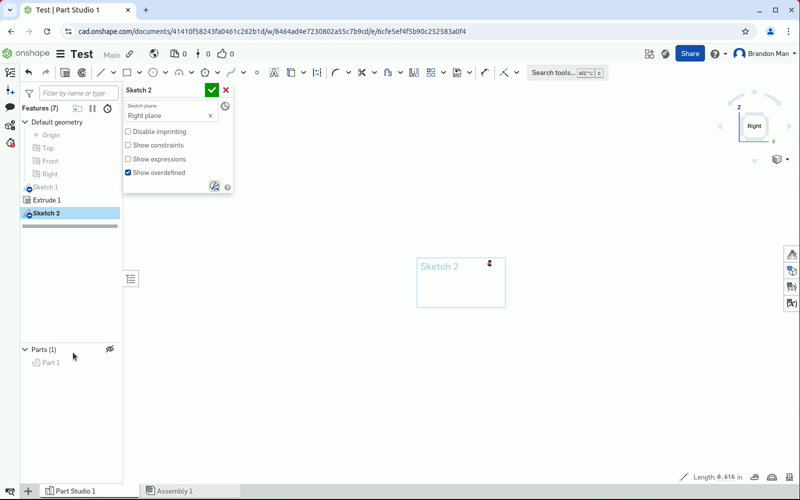
key(shift+e)
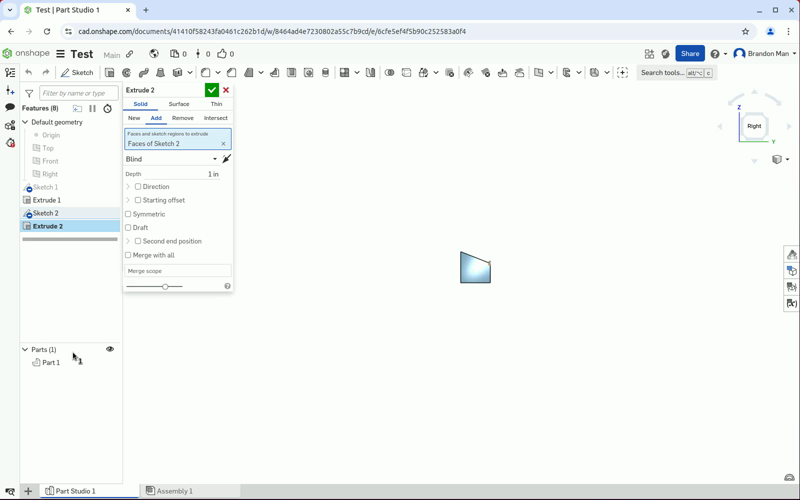
mouse_move(143, 106)
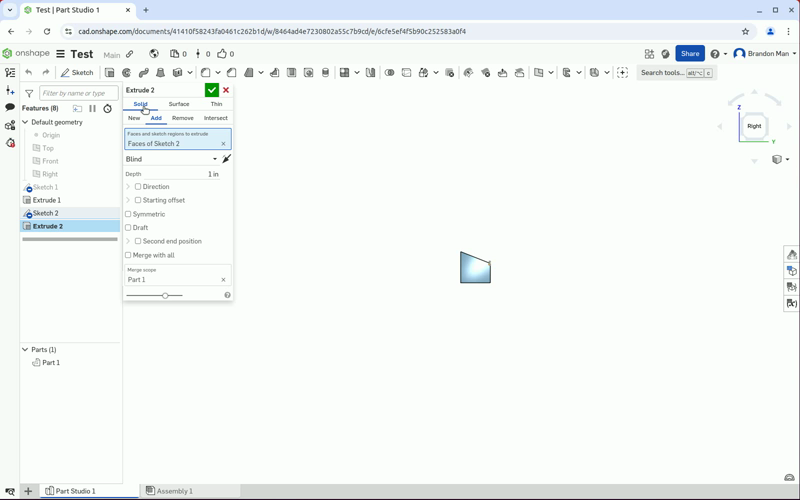
click(143, 106)
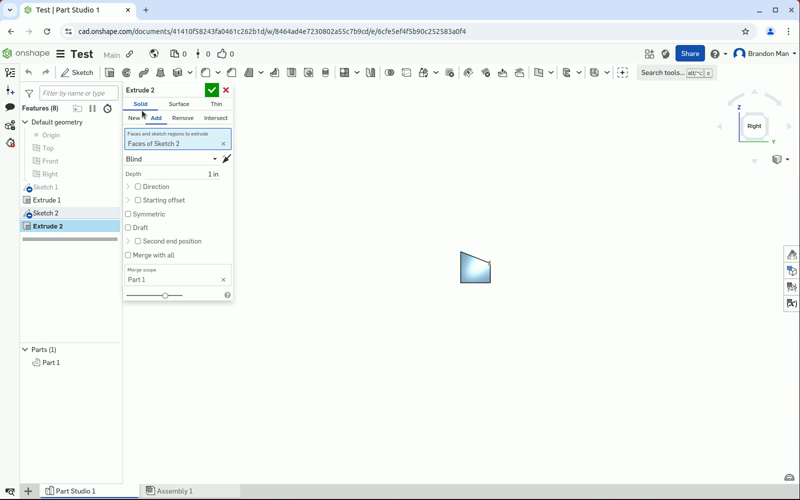
mouse_move(137, 120)
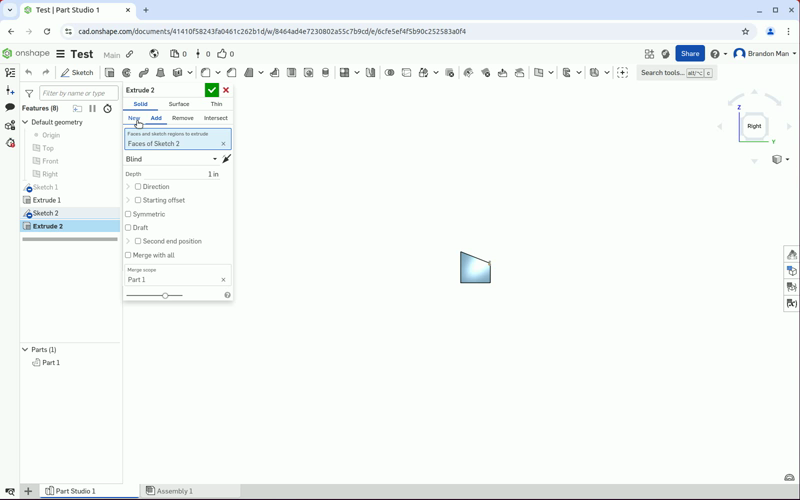
click(137, 120)
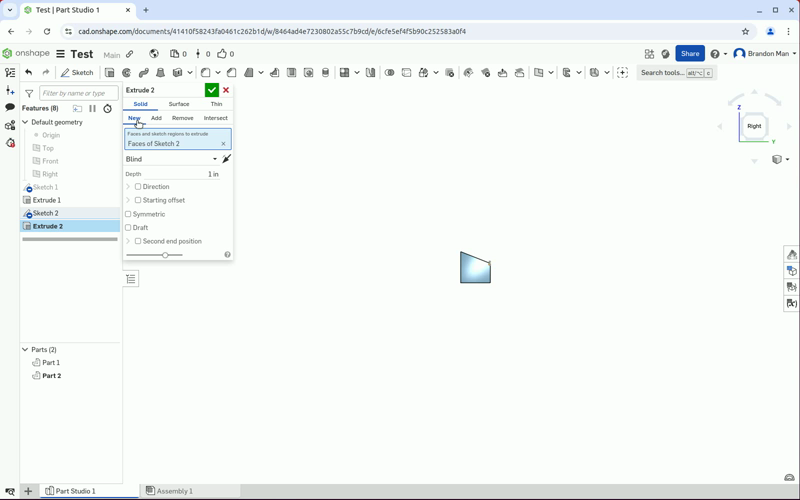
key(tab, 4)
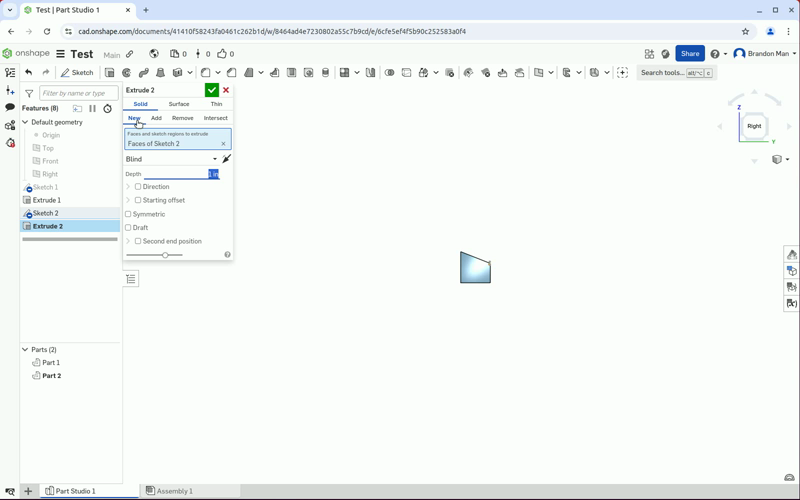
text(-23.108)
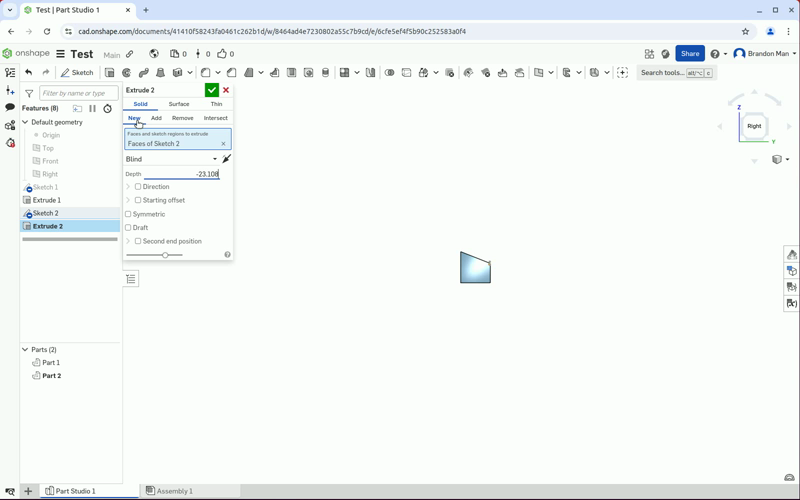
key(enter)
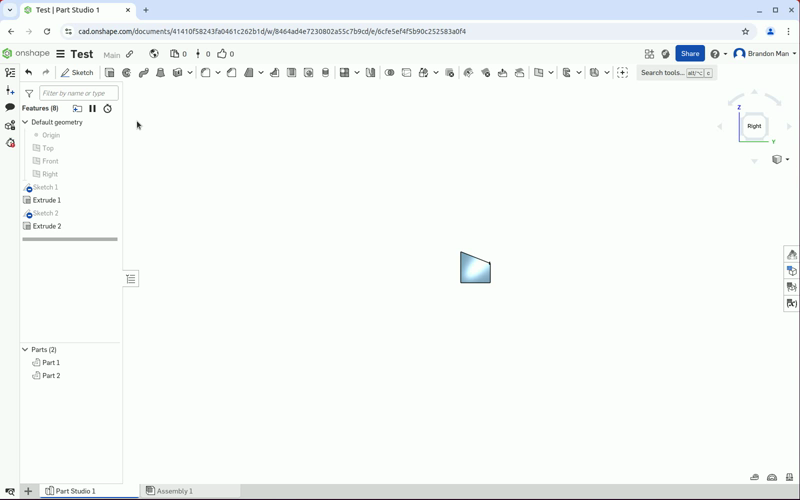
key(shift+h)
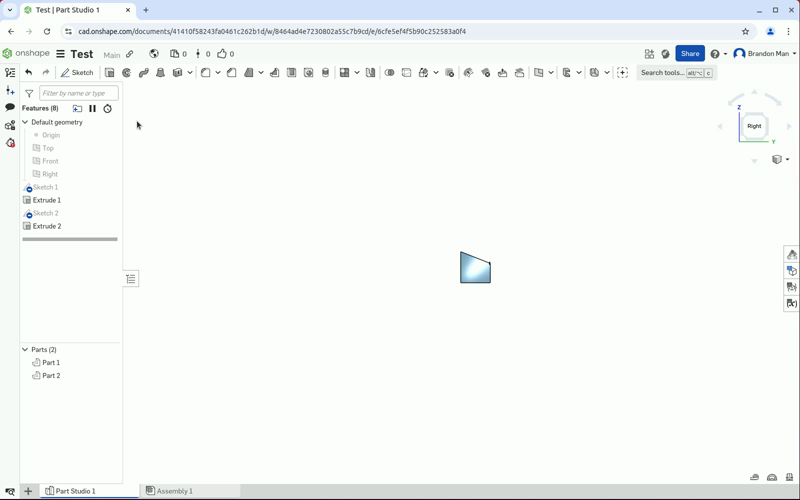
key(shift+h)
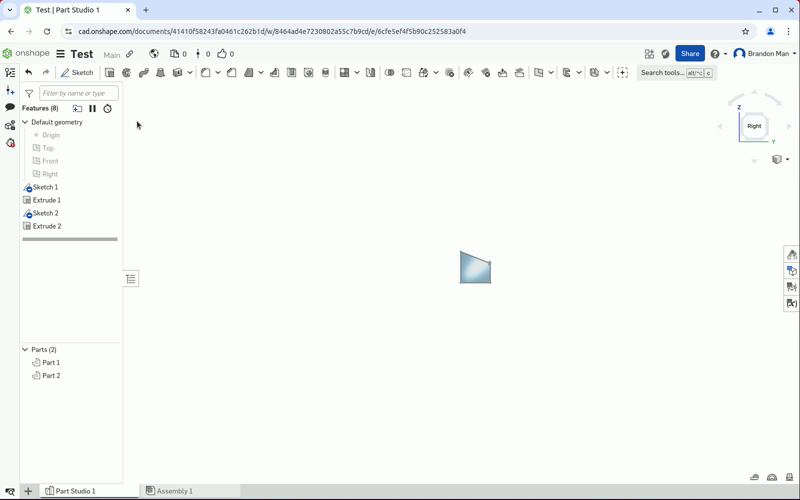
key(shift+7)
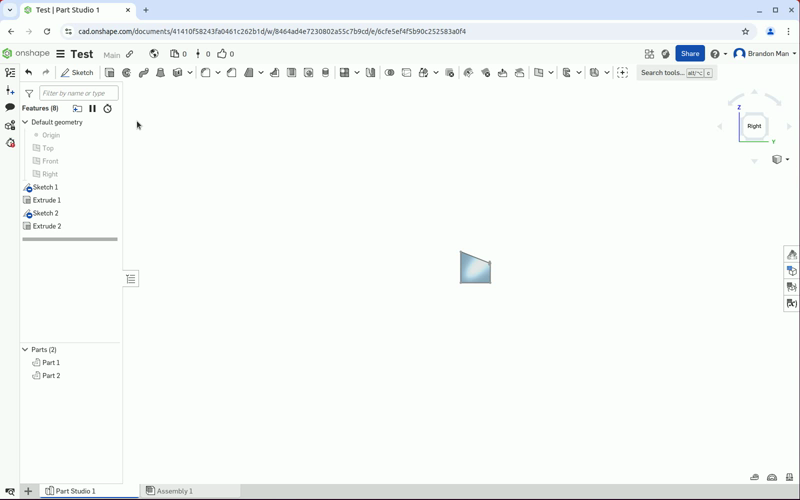
key(right, 2)
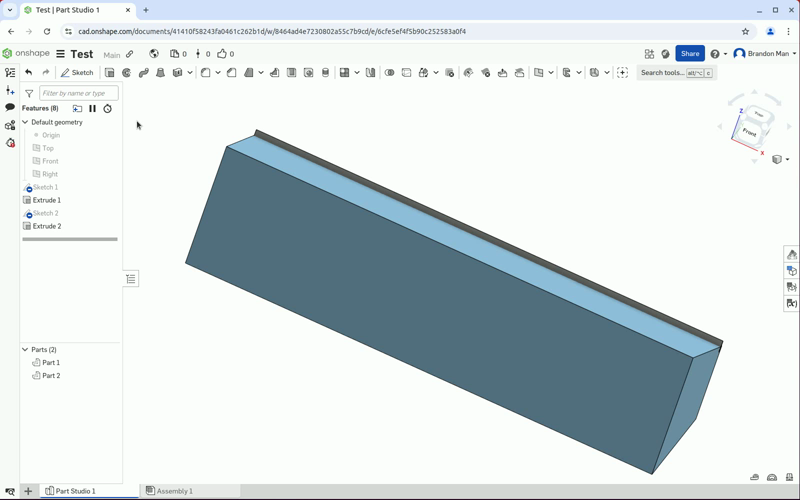
key(down, 2)
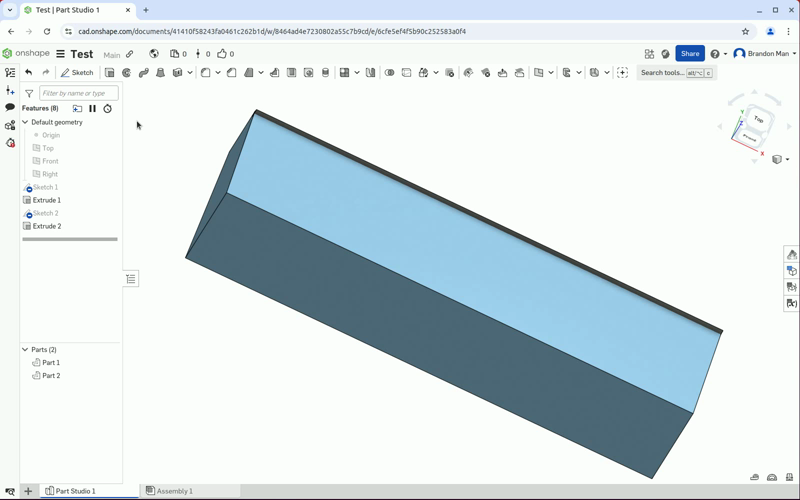
key(up, 2)
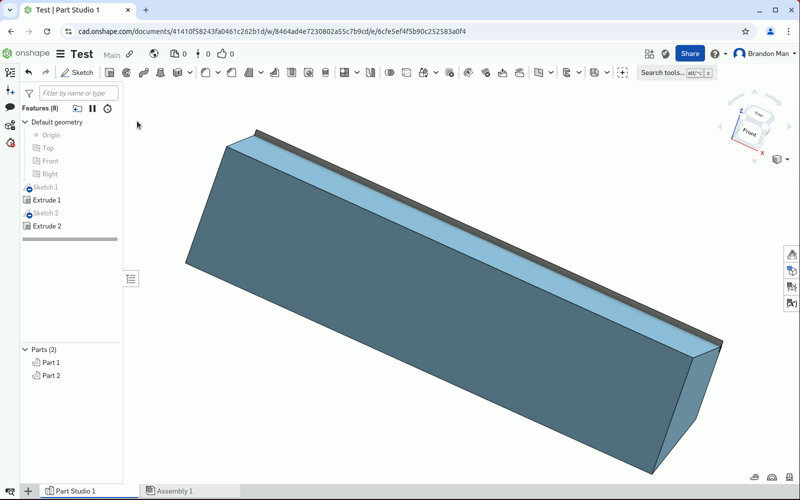
key(left, 2)
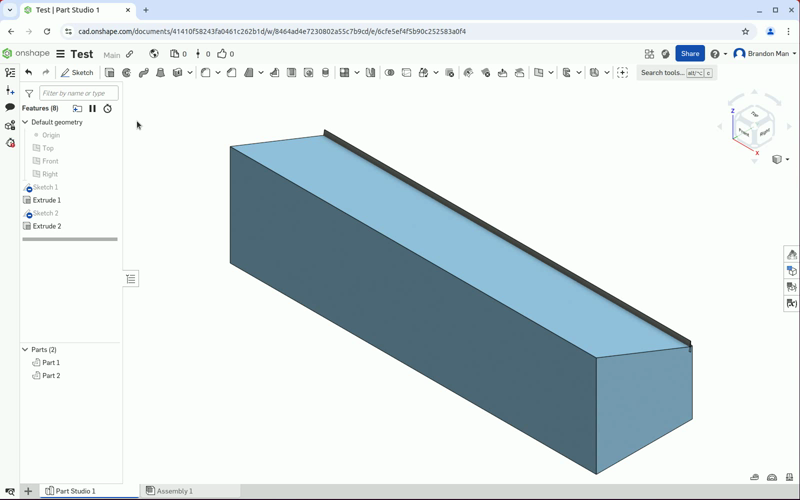
mouse_move(73, 189)
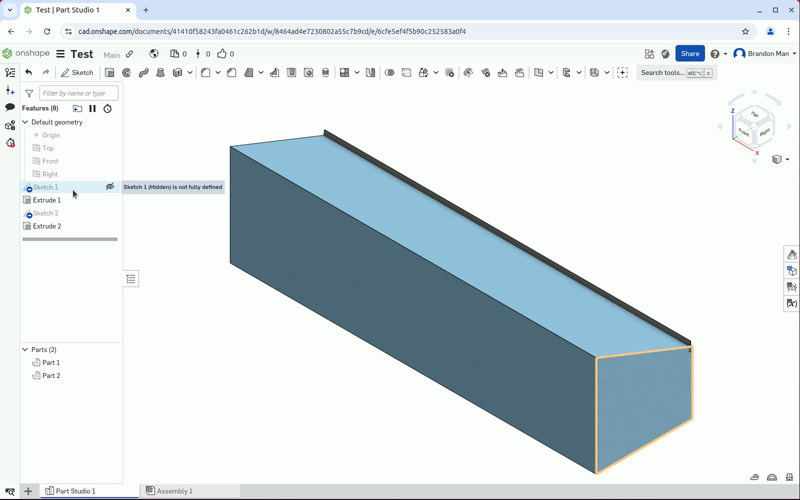
click(73, 189)